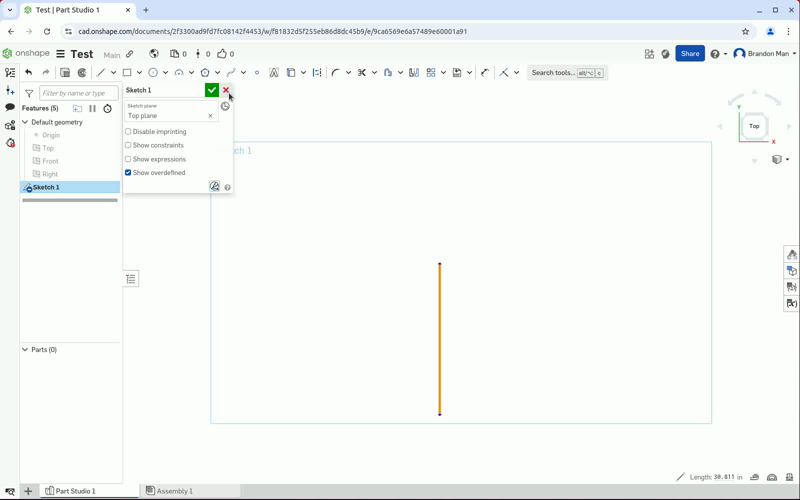
key(shift+h)
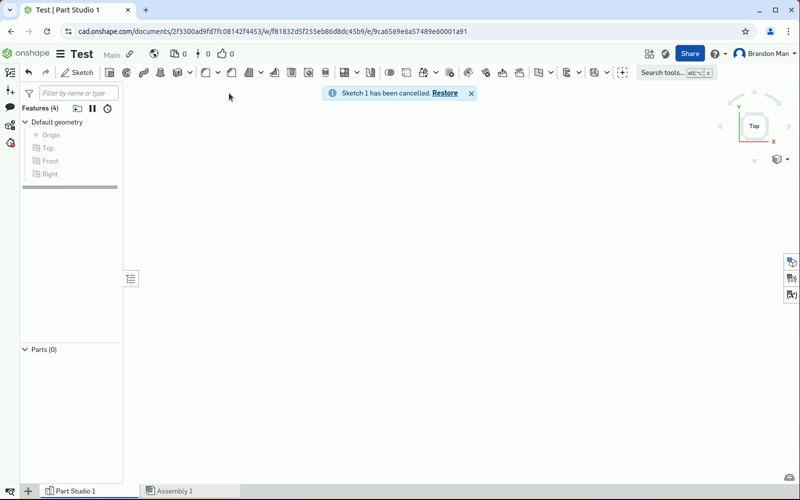
mouse_move(73, 352)
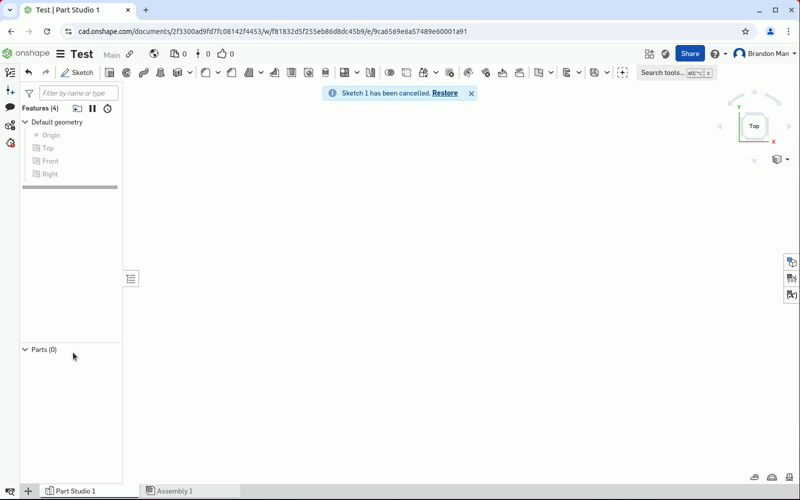
key(y)
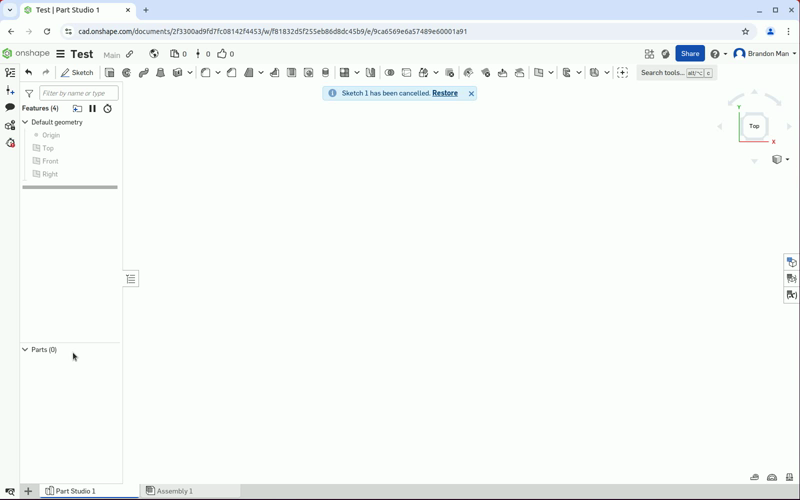
key(shift+p)
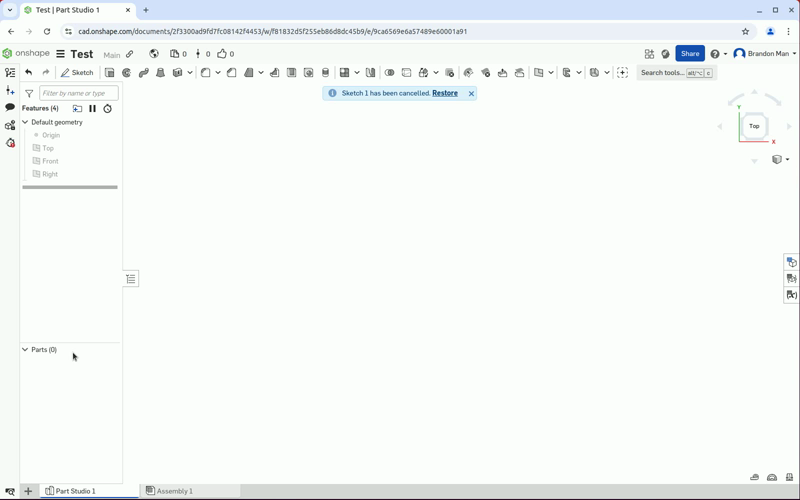
key(space)
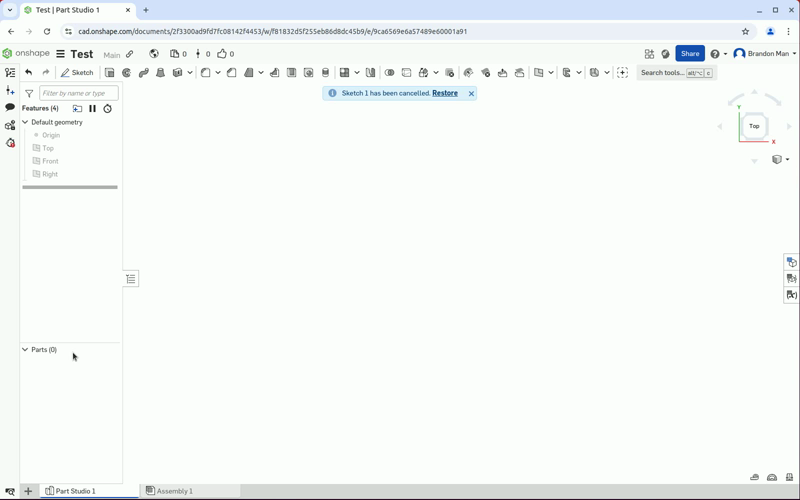
key_down(shift)
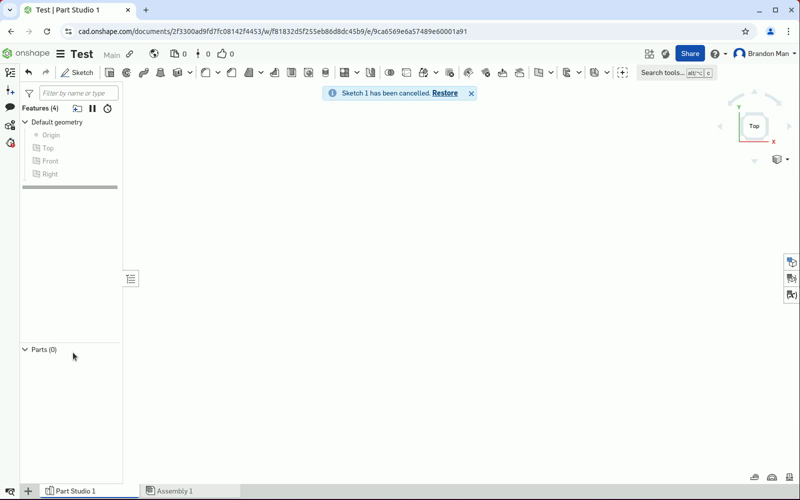
key(up)
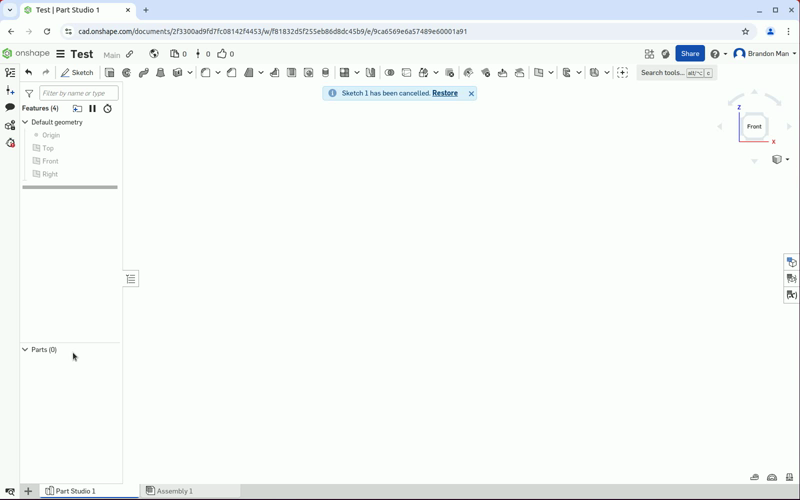
key_up(shift)
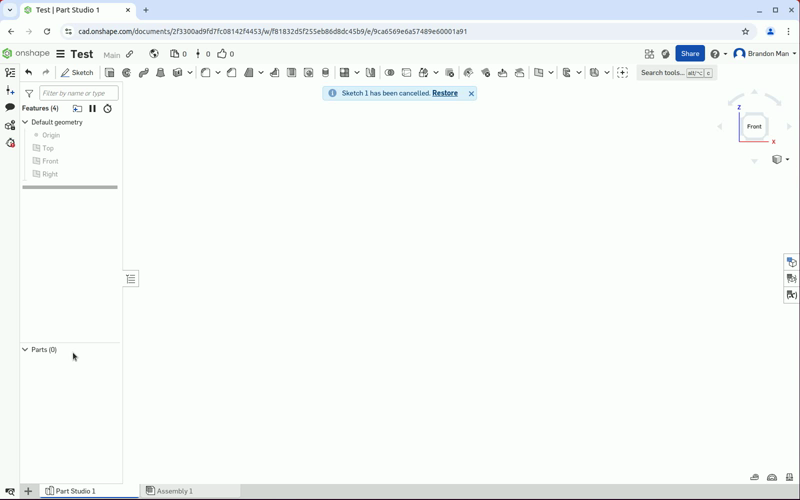
mouse_move(73, 352)
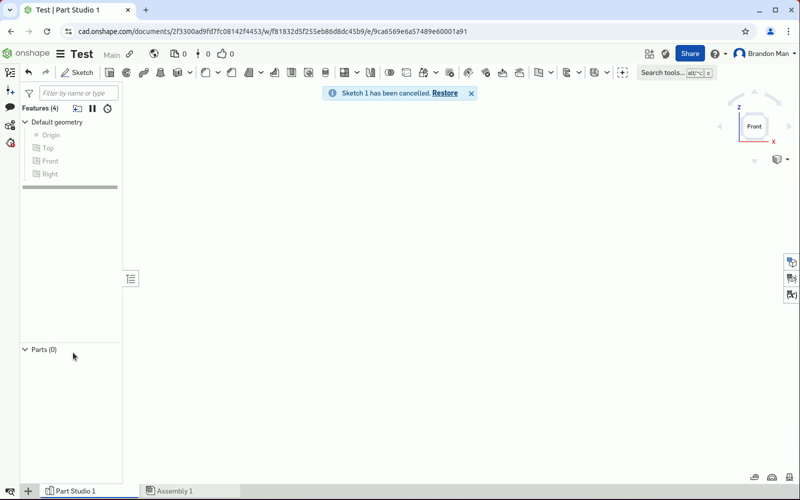
key(shift+y)
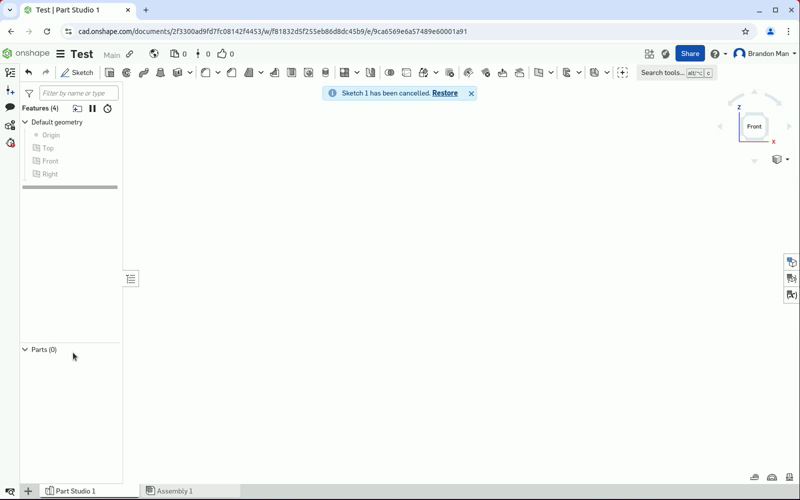
key(shift+s)
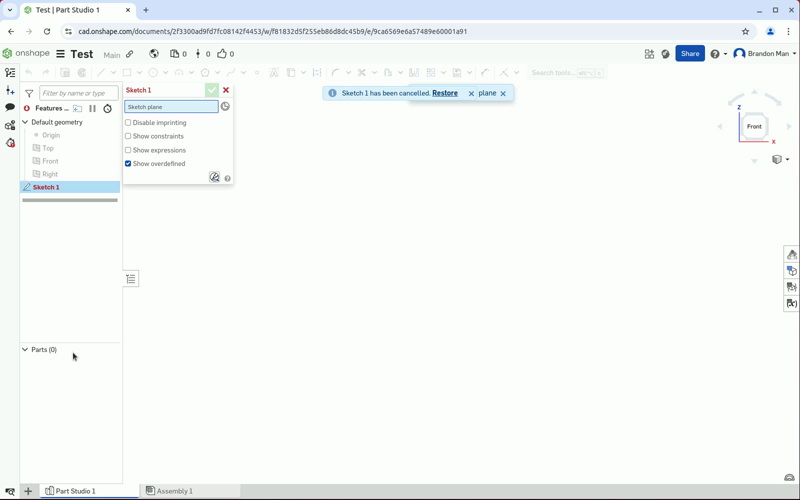
mouse_move(73, 163)
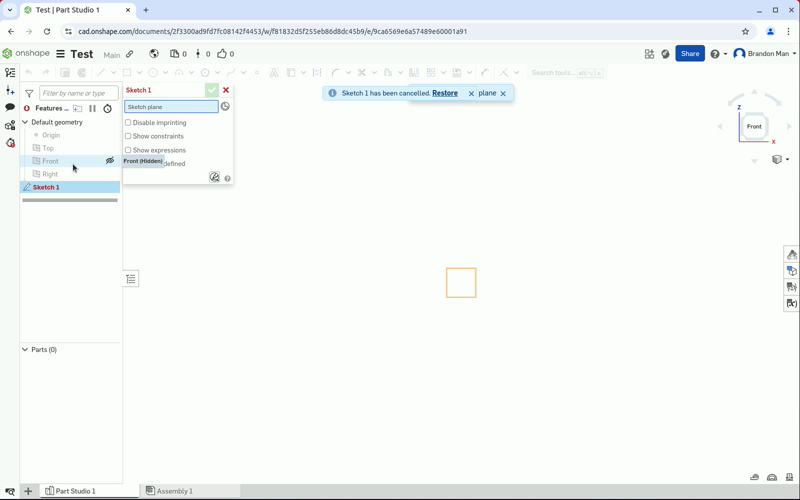
click(73, 163)
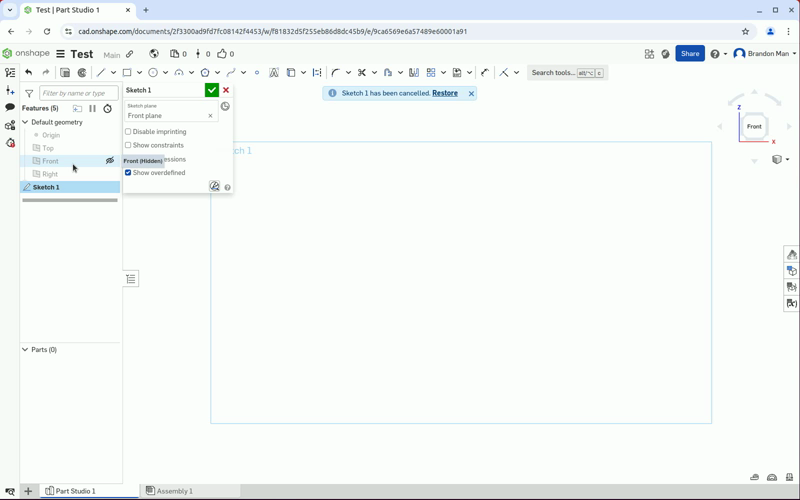
mouse_move(73, 352)
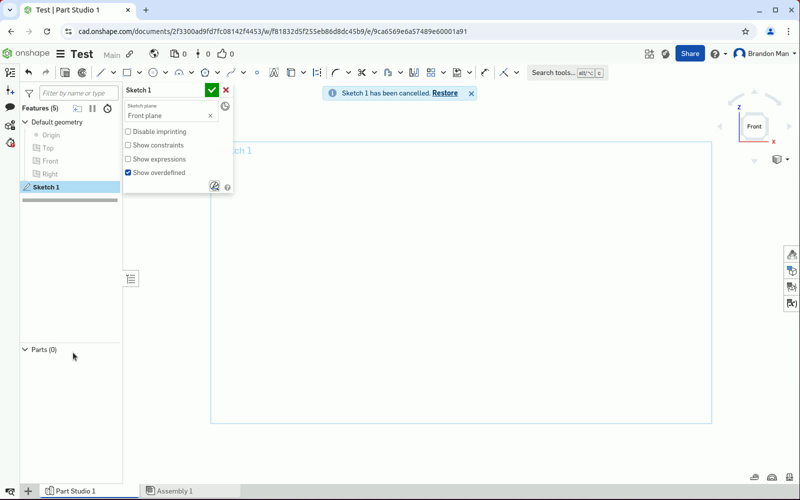
key(y)
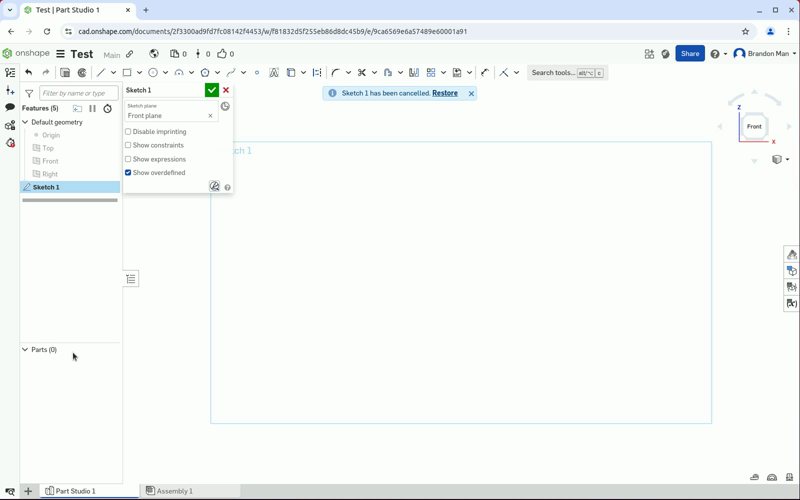
key(l)
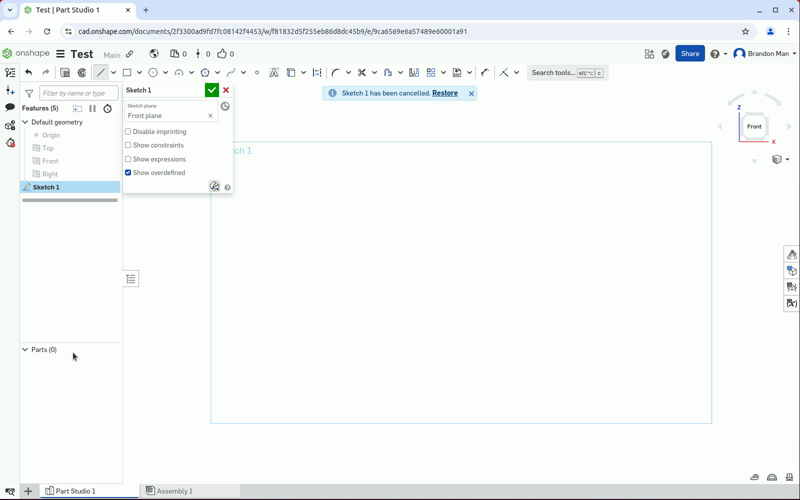
key_down(shift)
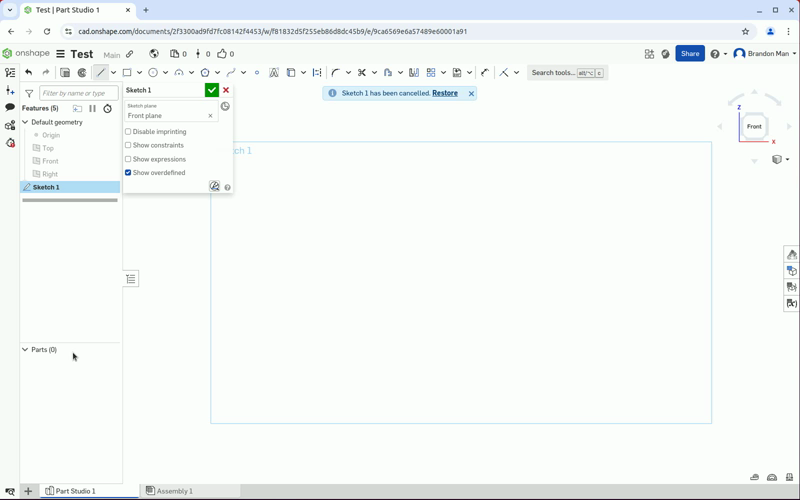
mouse_move(424, 254)
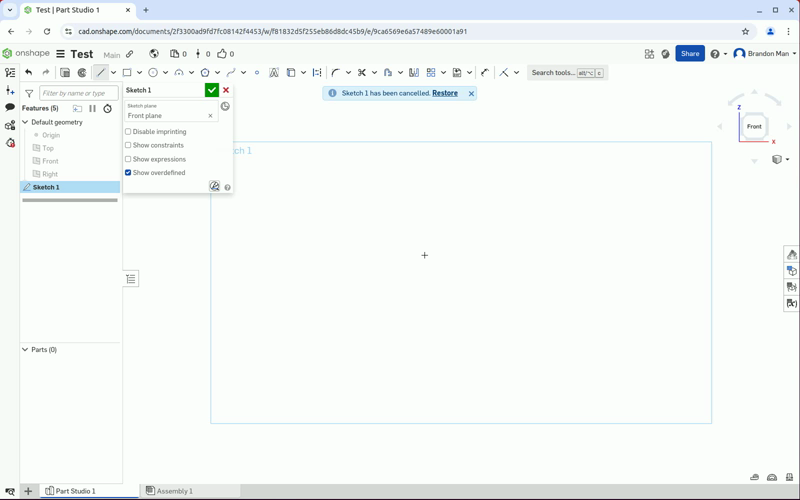
click(424, 254)
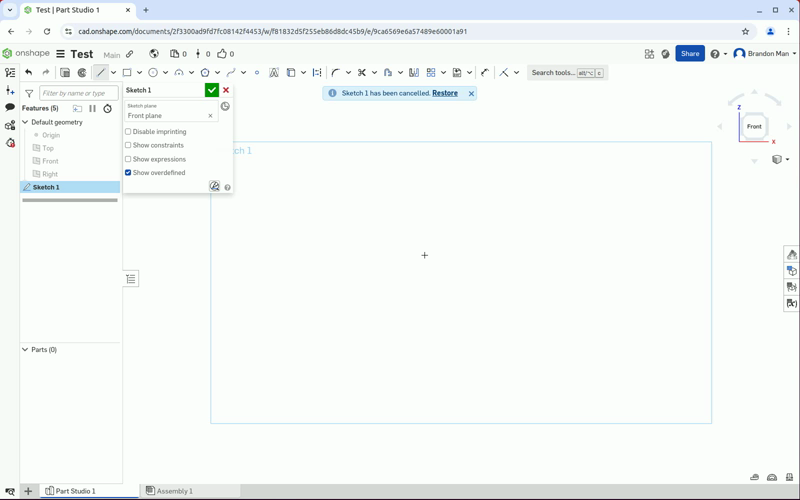
key_up(shift)
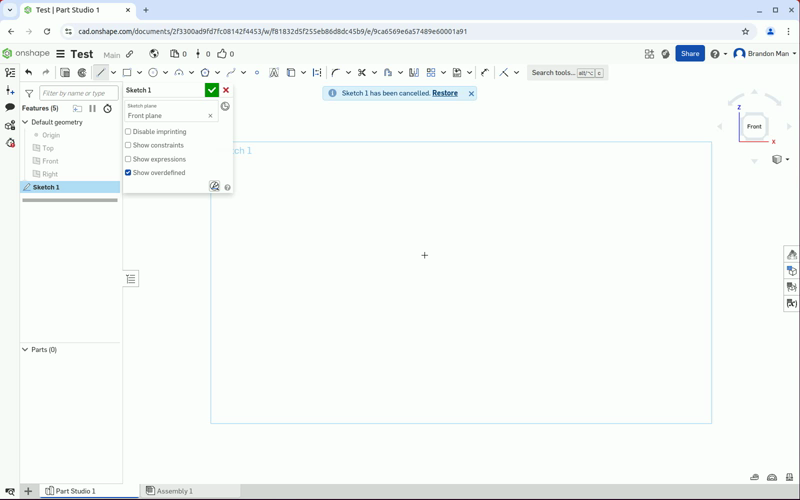
key_down(shift)
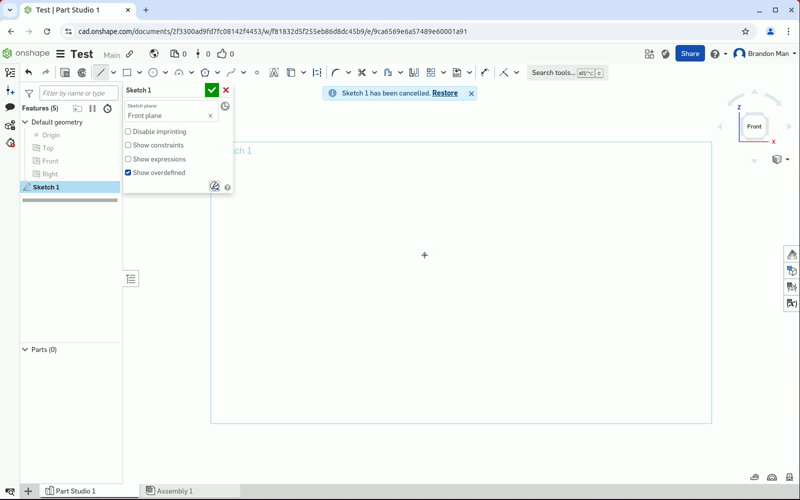
mouse_move(565, 254)
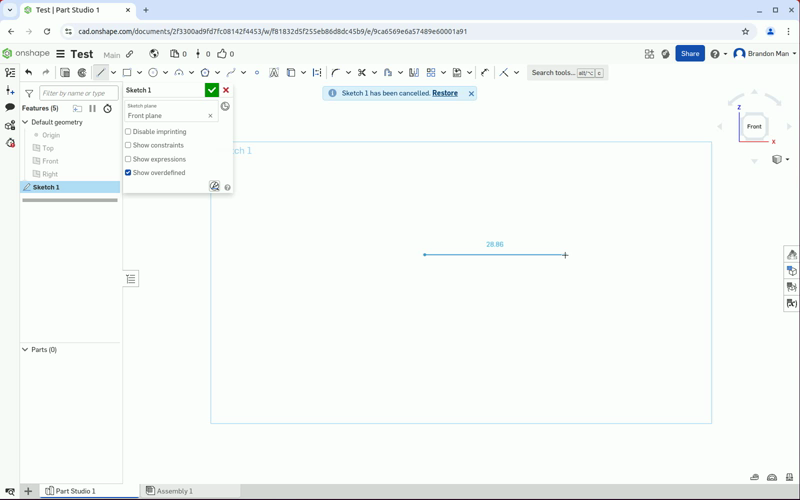
click(565, 254)
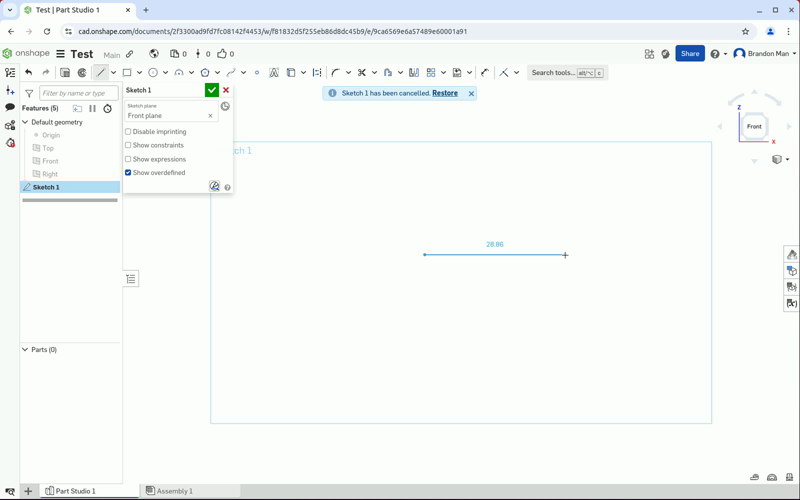
key_up(shift)
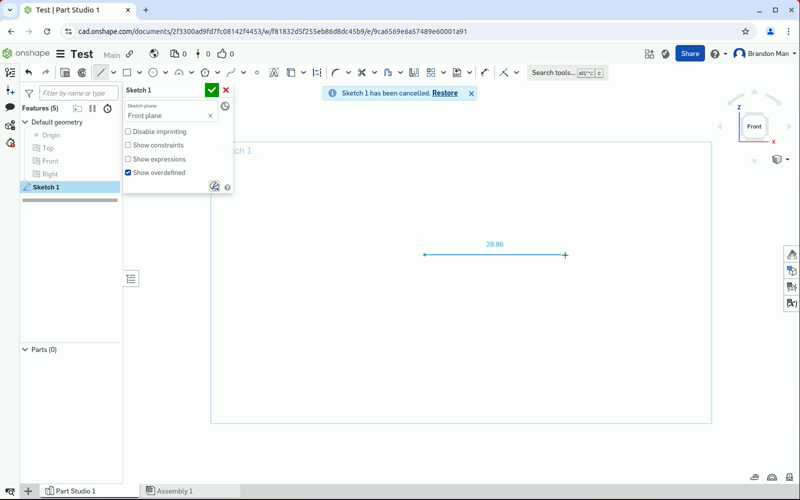
key_down(shift)
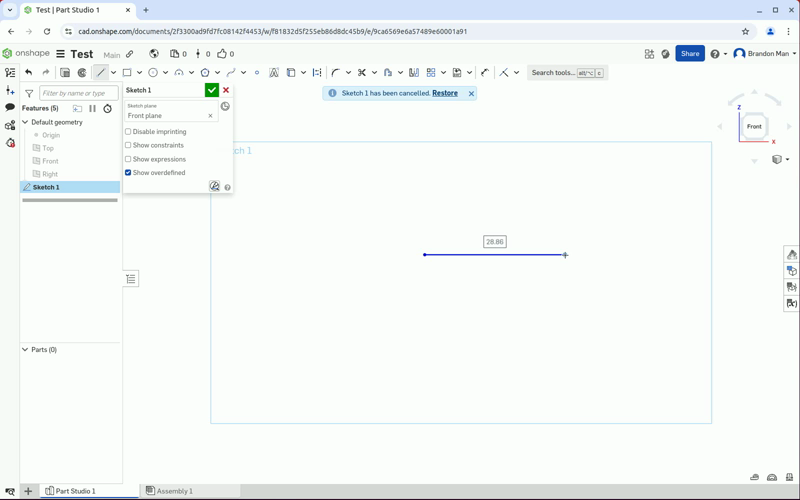
mouse_move(589, 254)
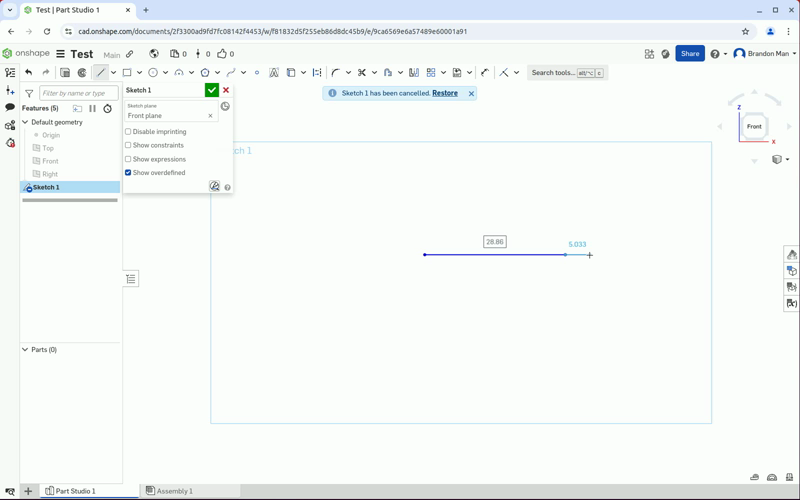
mouse_move(565, 270)
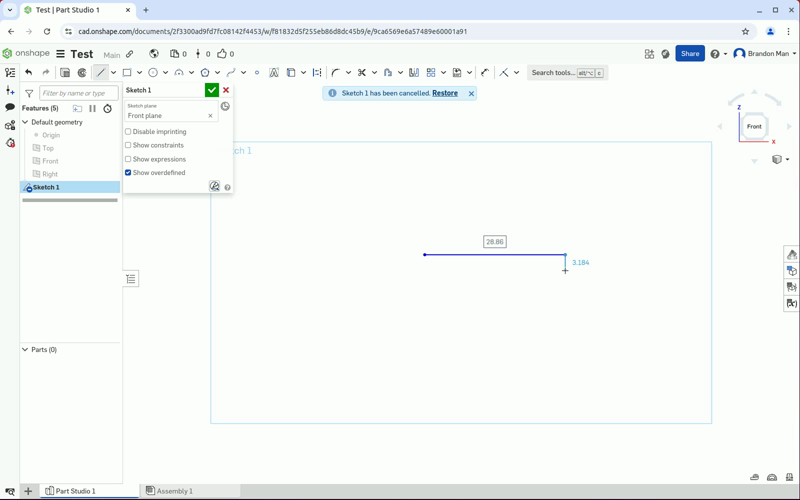
click(565, 270)
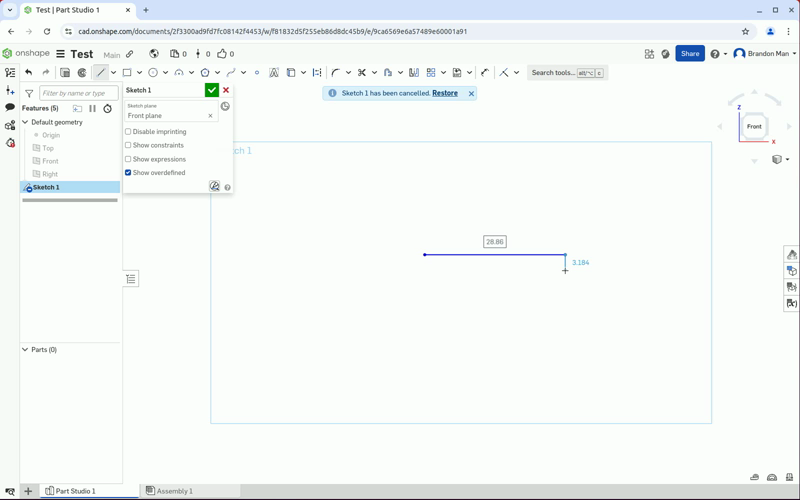
key_up(shift)
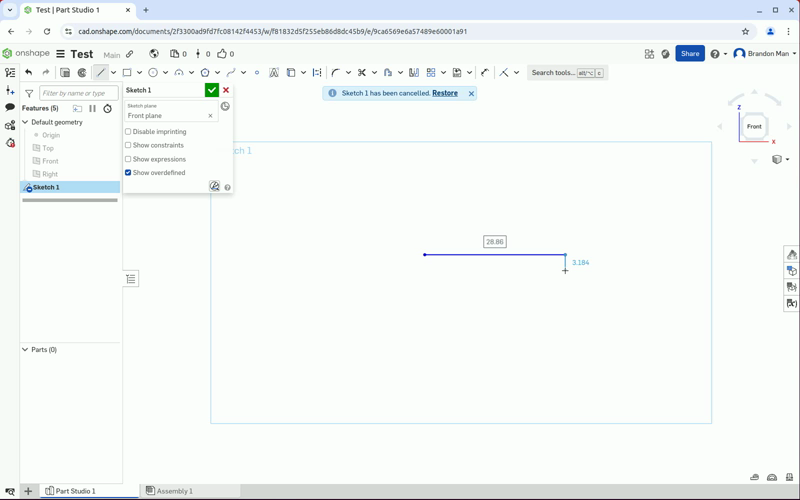
key_down(shift)
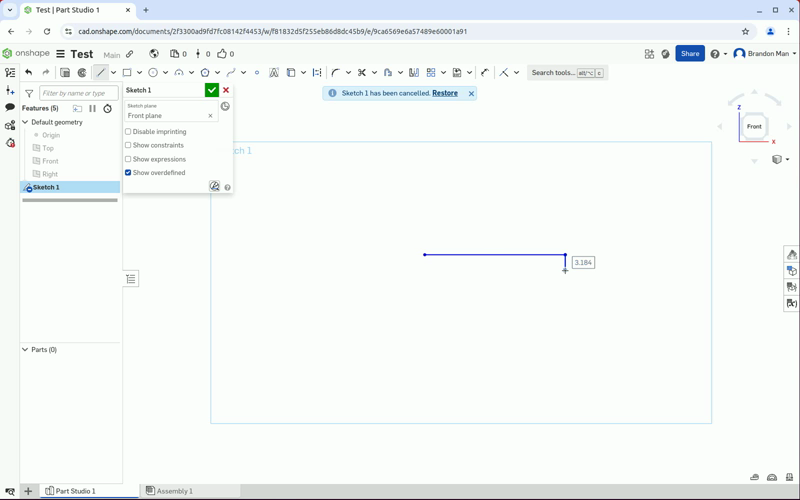
mouse_move(589, 270)
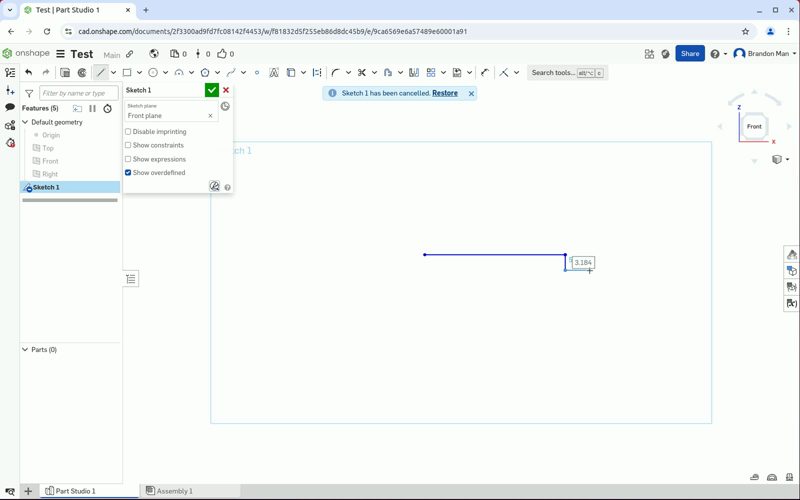
mouse_move(565, 282)
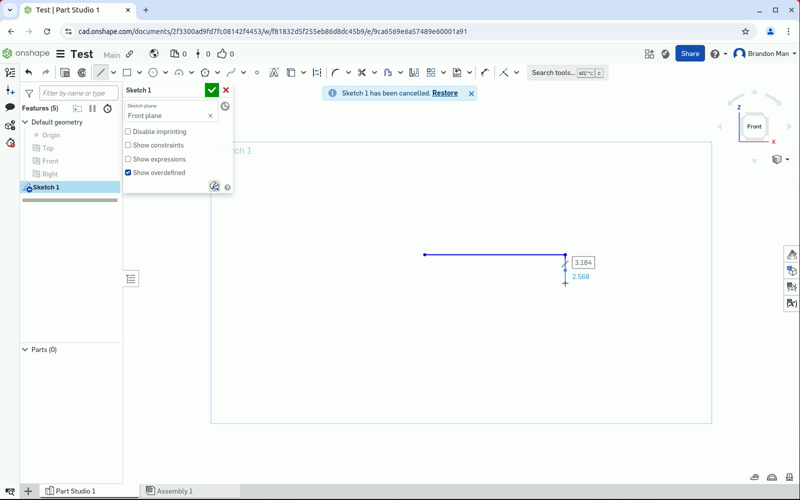
click(565, 282)
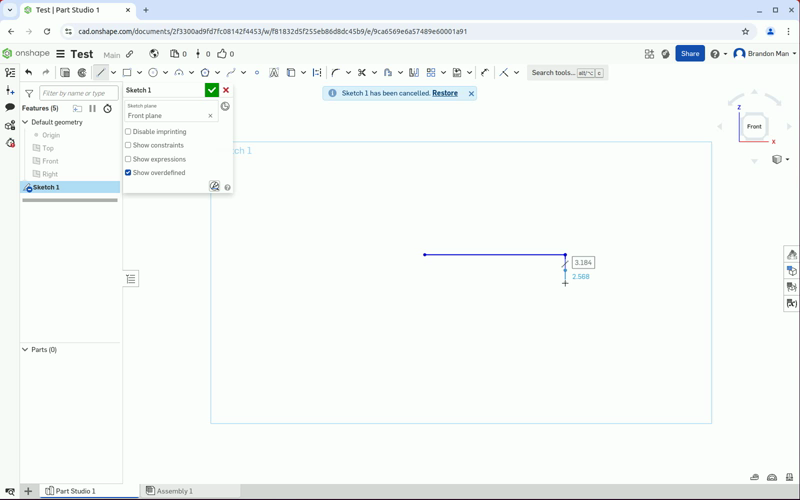
key_up(shift)
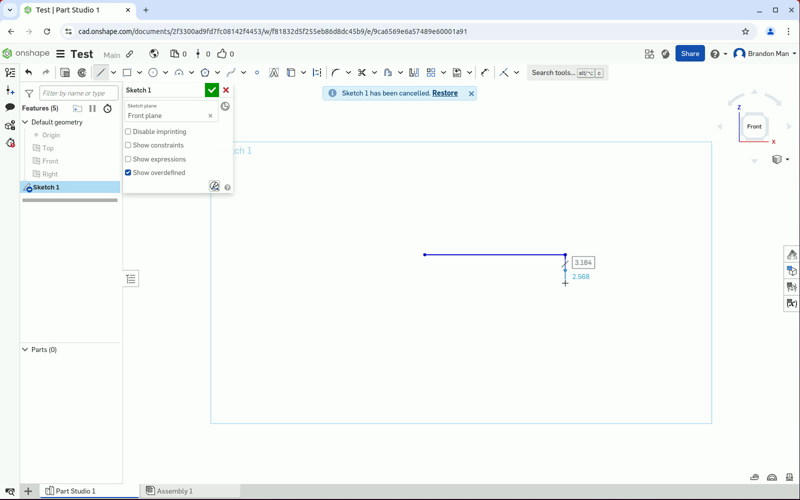
key_down(shift)
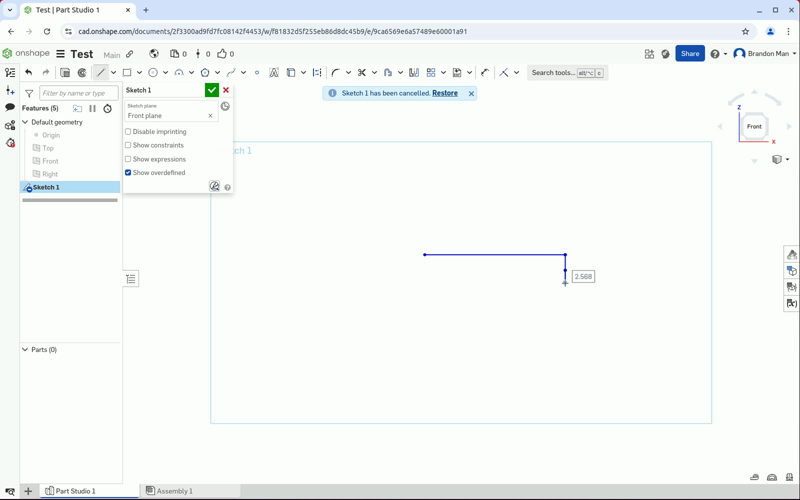
mouse_move(589, 282)
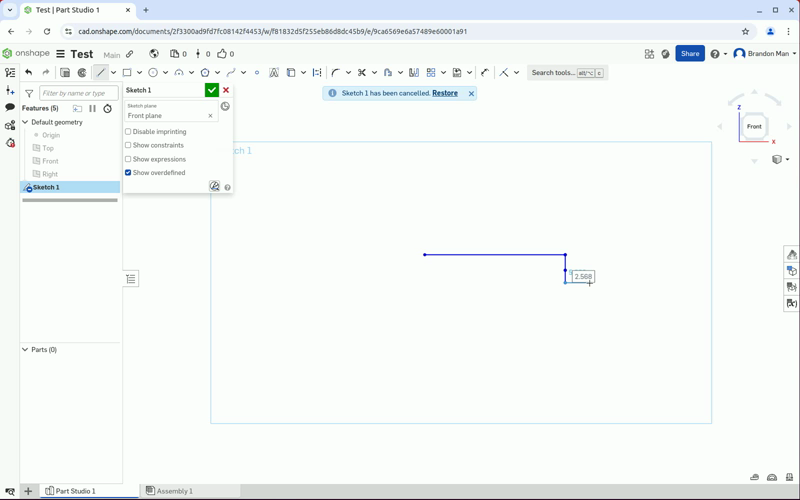
mouse_move(565, 340)
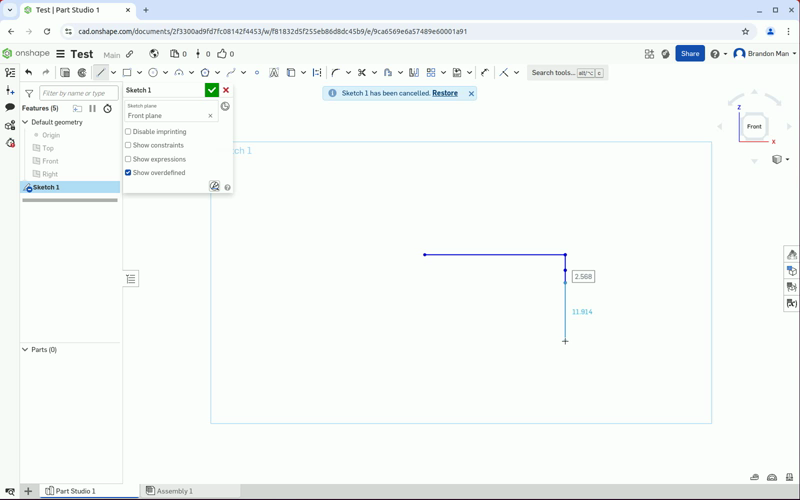
click(565, 340)
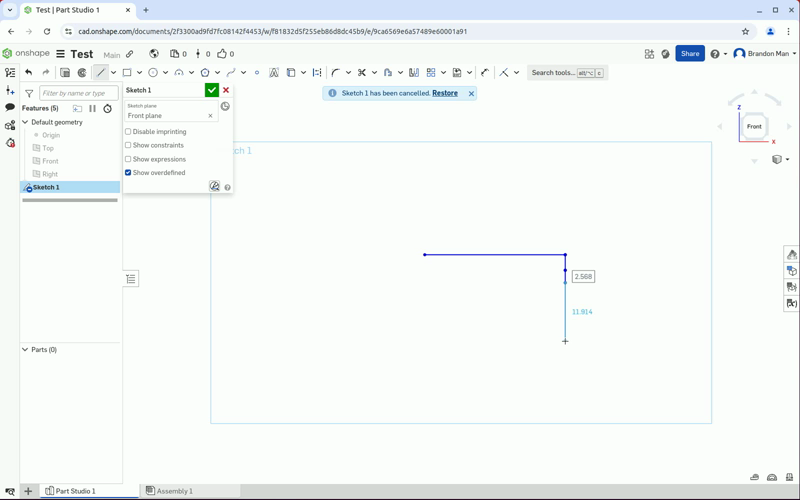
key_up(shift)
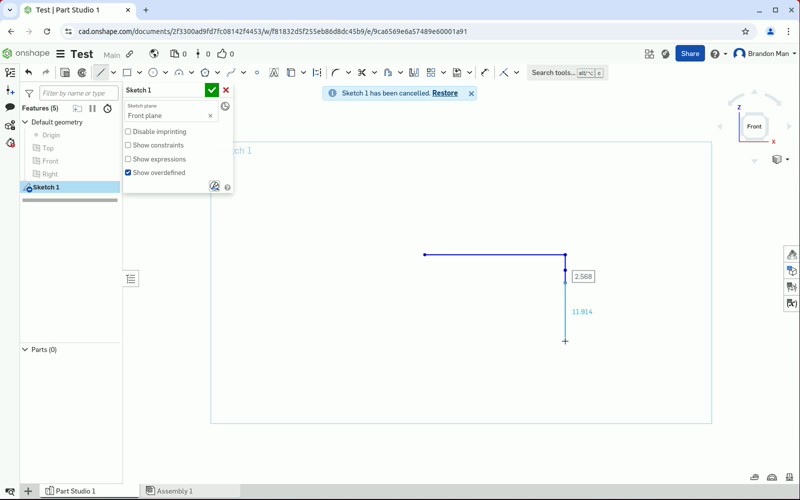
key_down(shift)
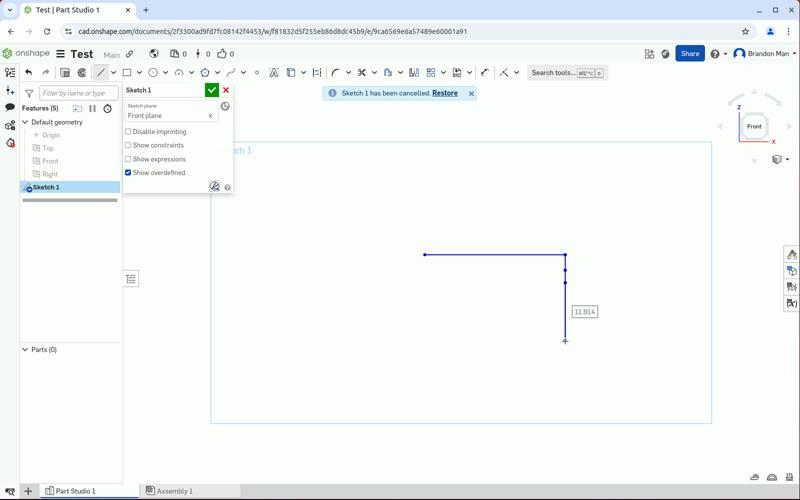
mouse_move(589, 340)
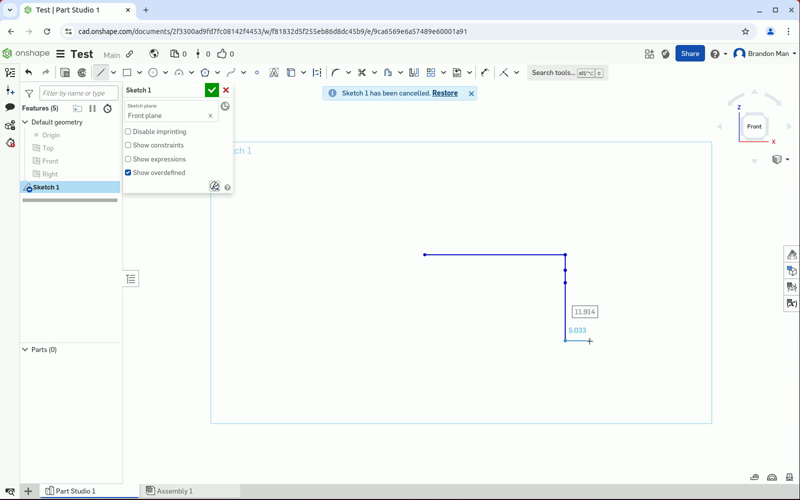
mouse_move(519, 340)
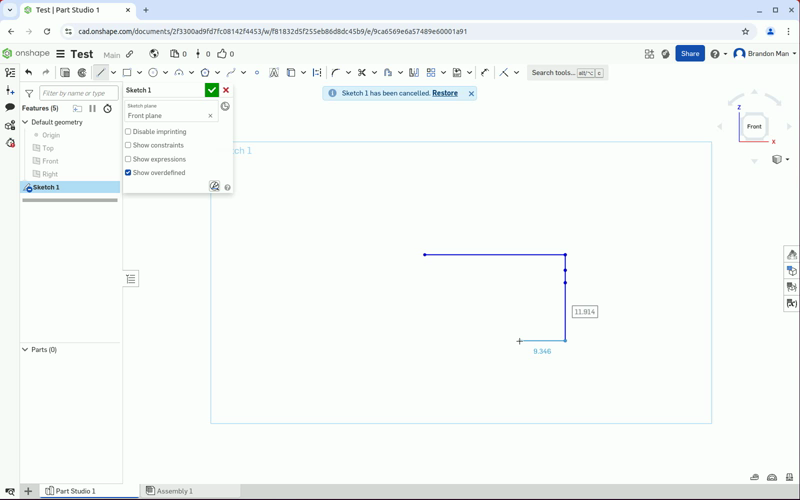
click(519, 340)
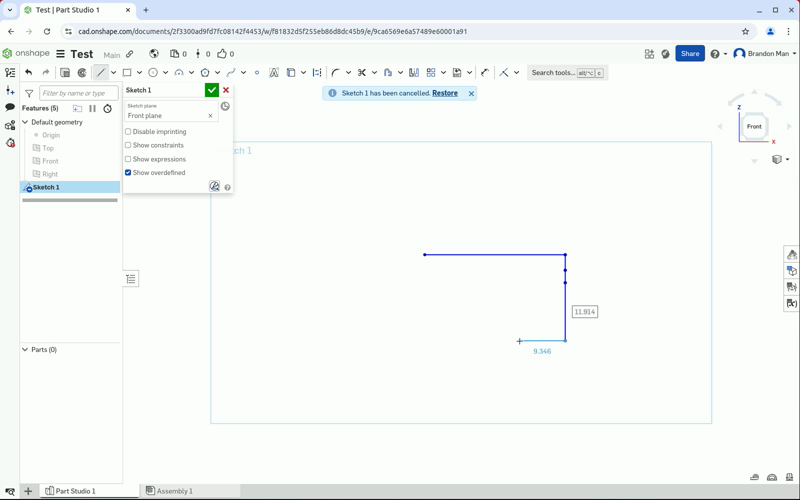
key_up(shift)
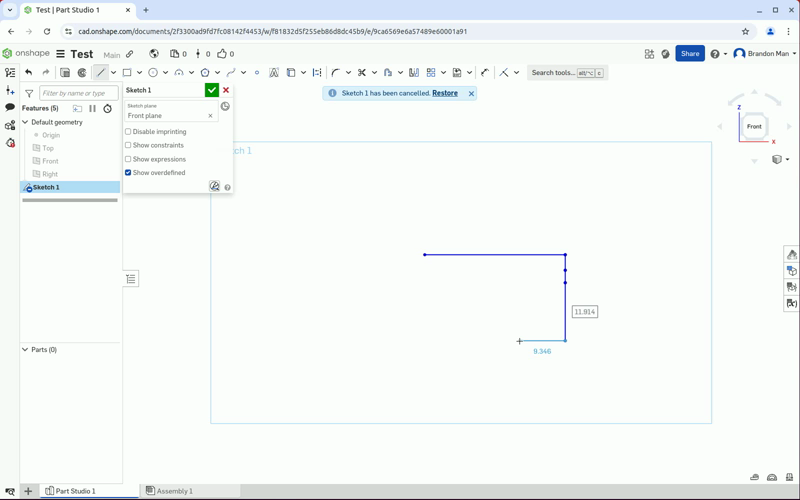
key_down(shift)
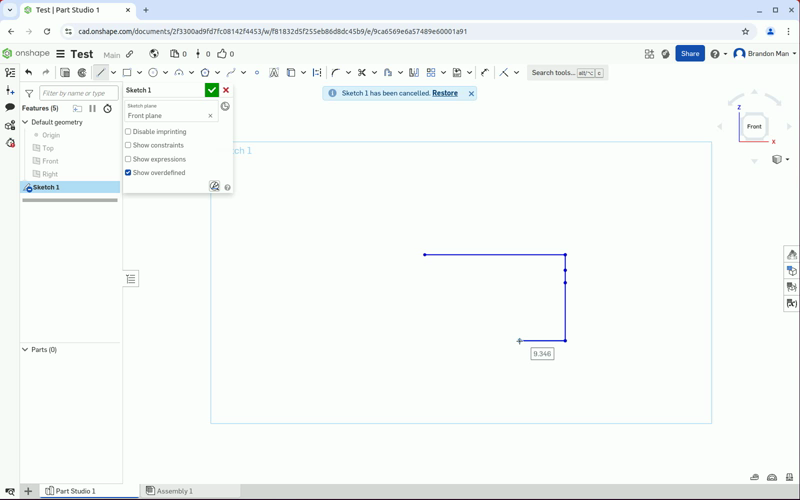
mouse_move(549, 340)
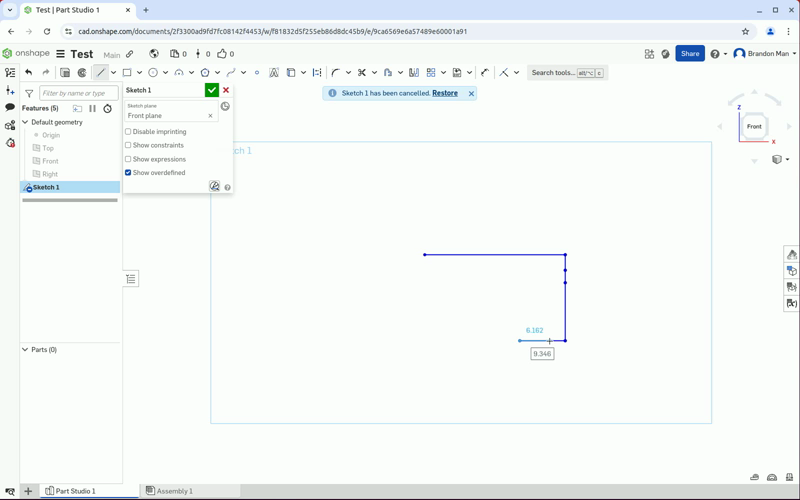
mouse_move(519, 298)
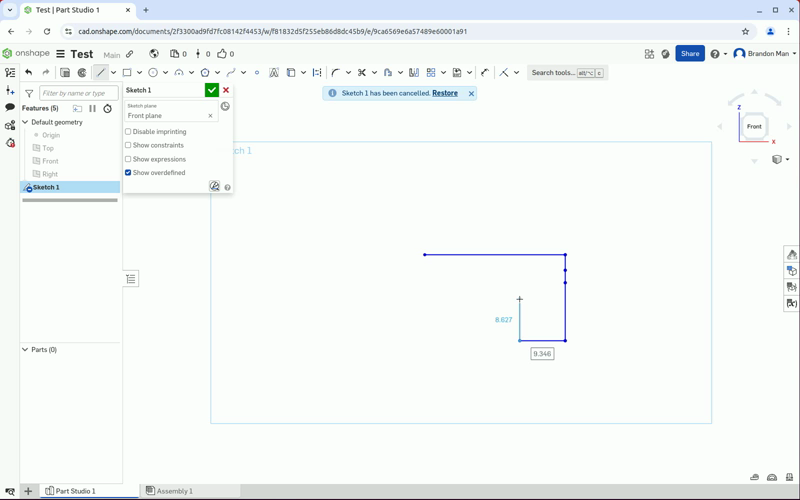
click(519, 298)
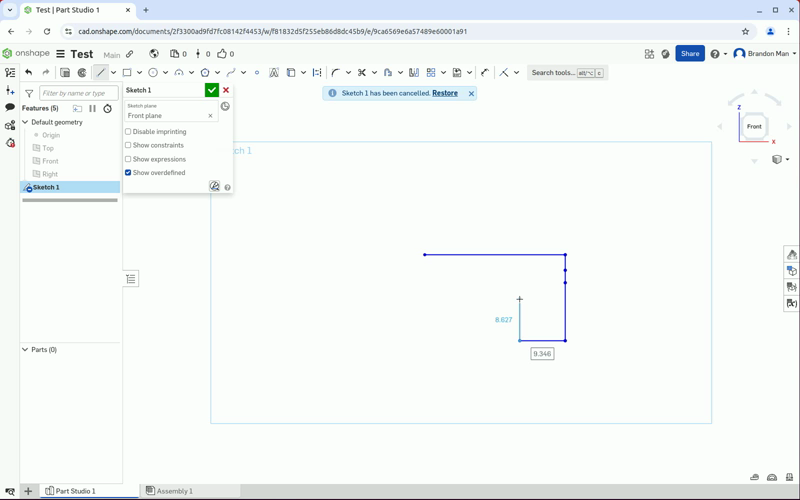
key_up(shift)
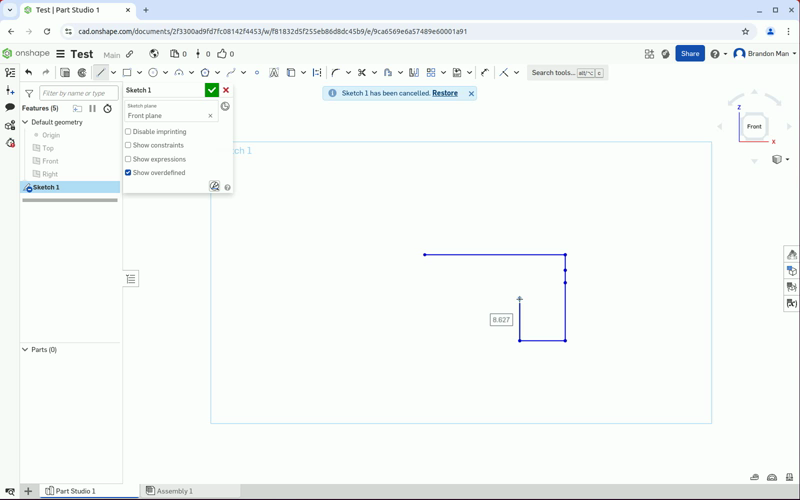
key_down(shift)
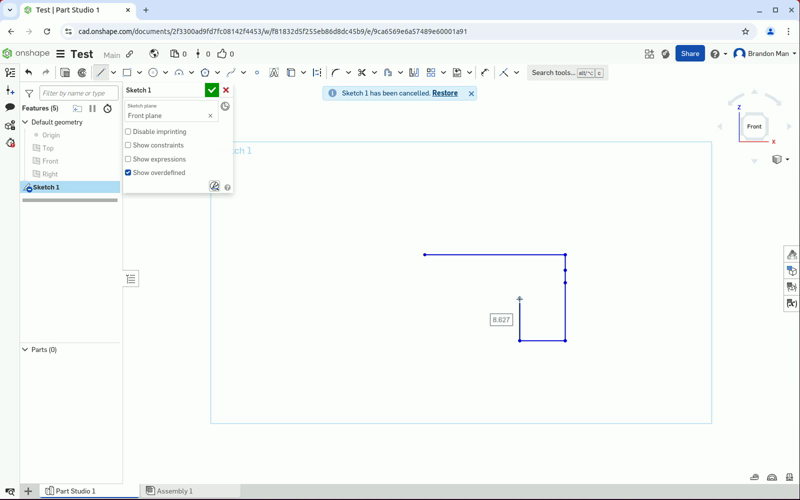
mouse_move(549, 298)
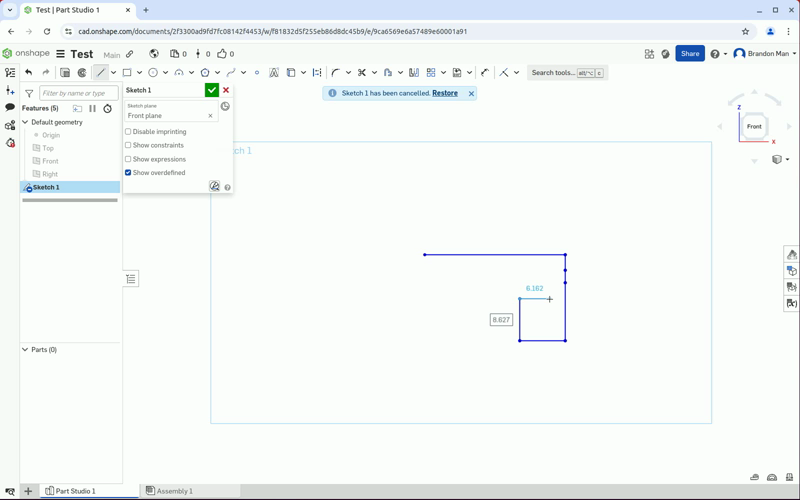
mouse_move(512, 298)
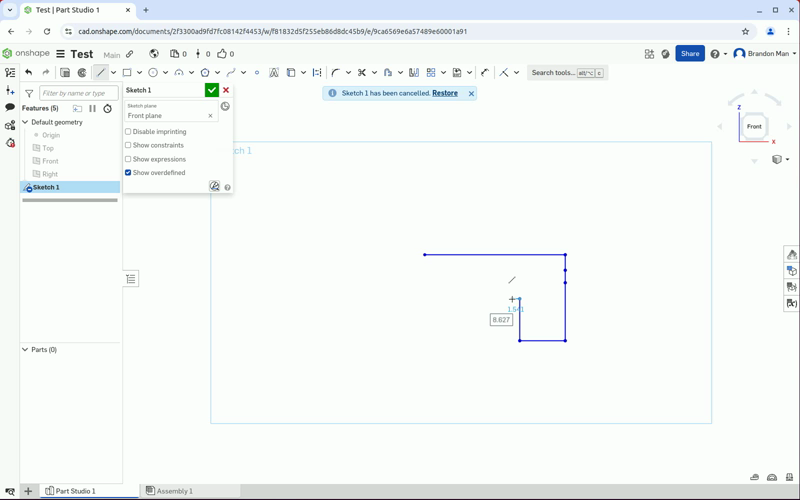
click(512, 298)
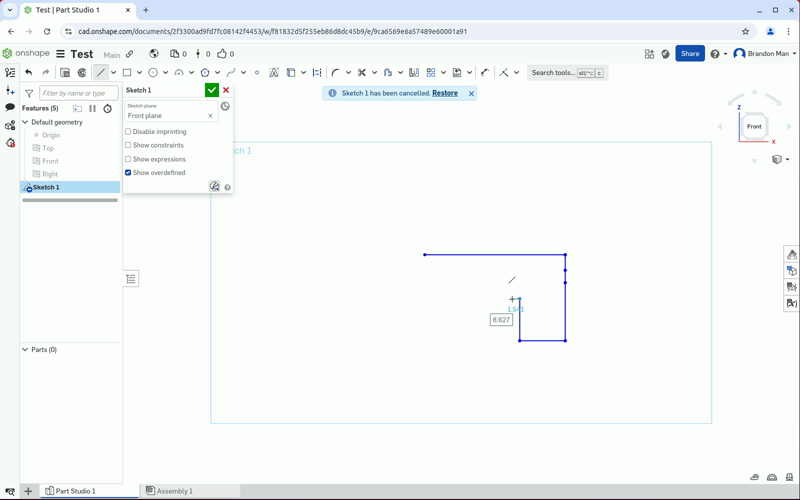
key_up(shift)
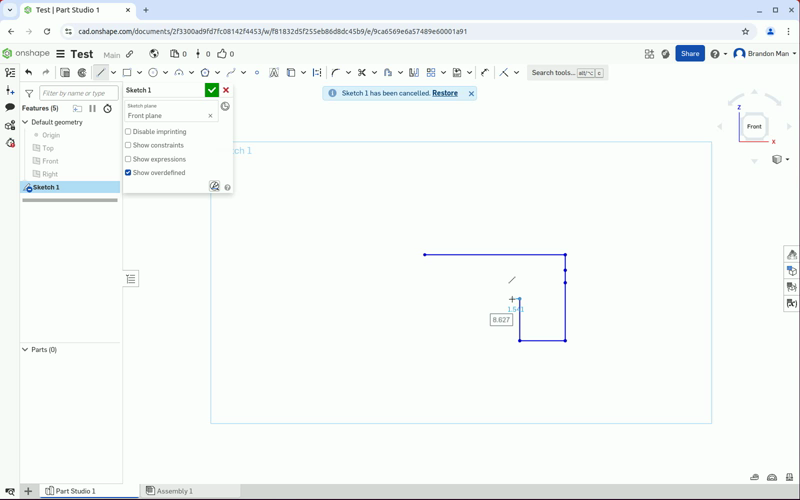
key_down(shift)
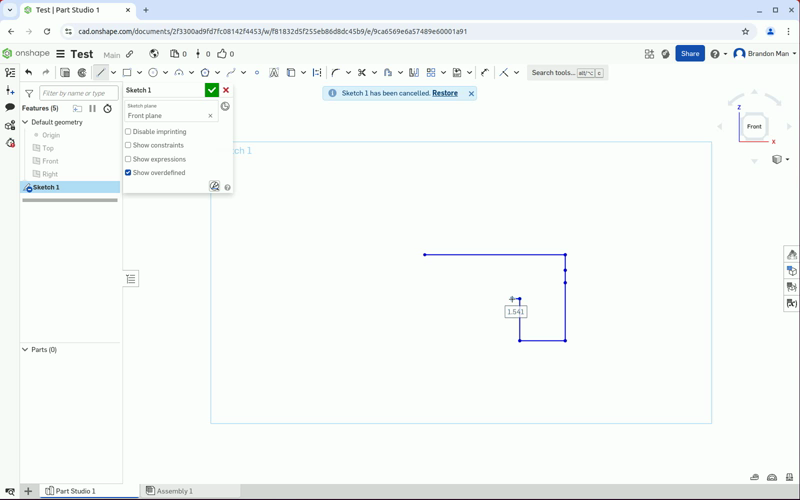
mouse_move(542, 298)
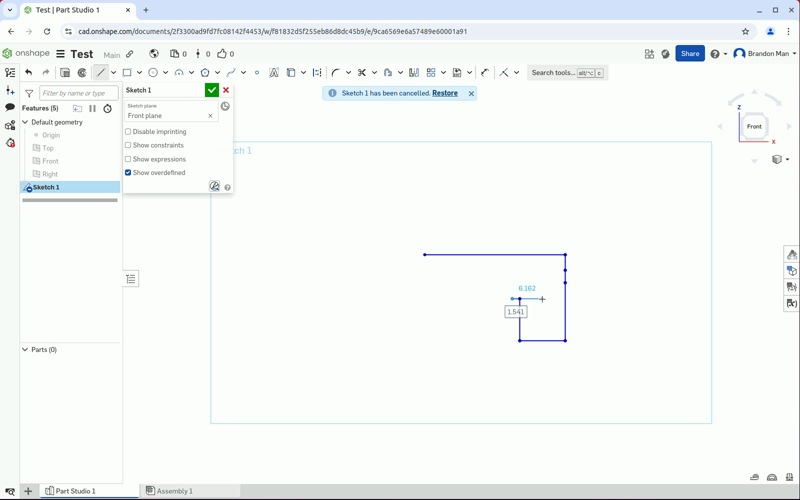
mouse_move(512, 346)
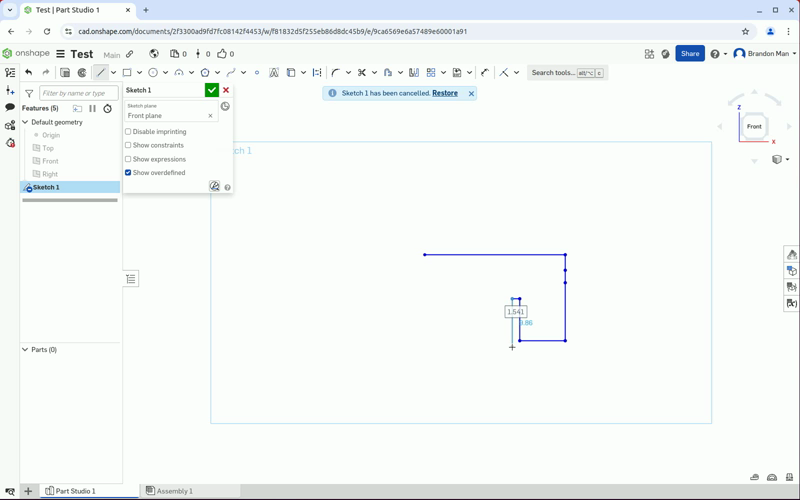
click(512, 346)
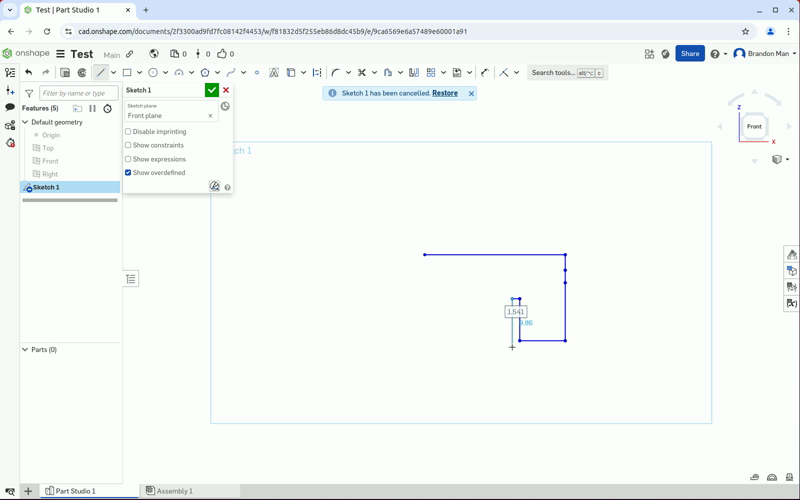
key_up(shift)
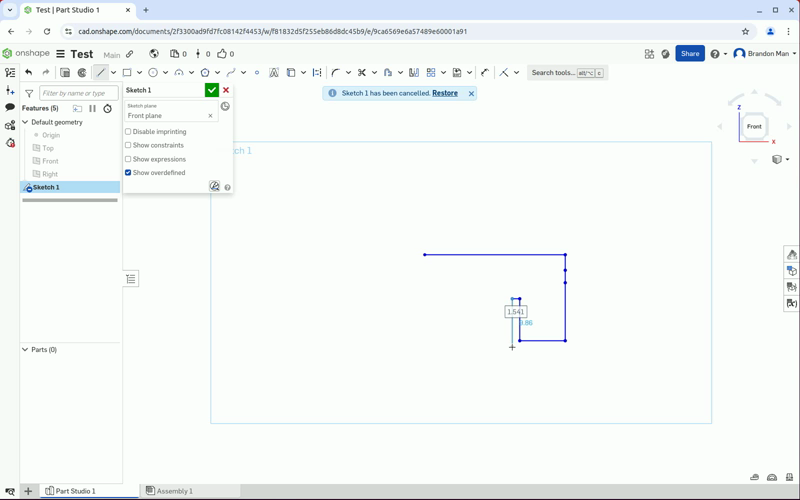
key_down(shift)
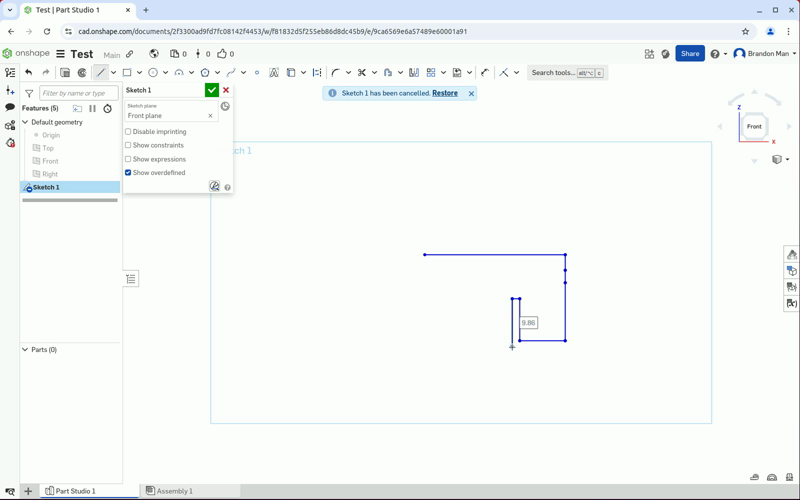
mouse_move(573, 346)
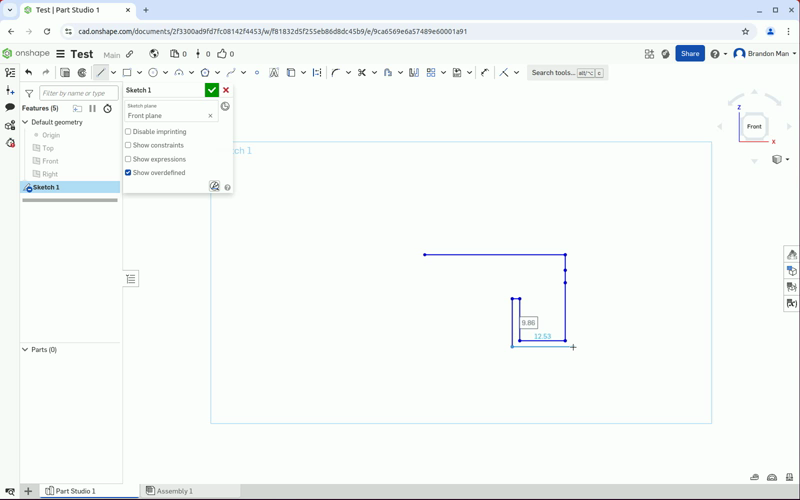
click(573, 346)
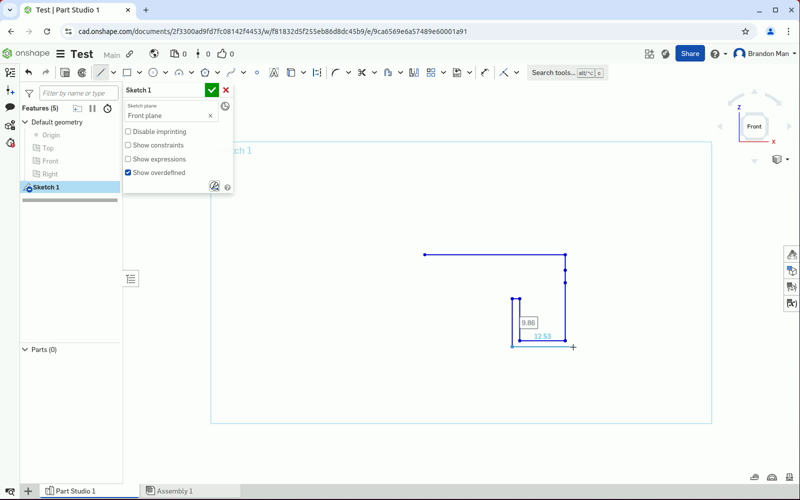
key_up(shift)
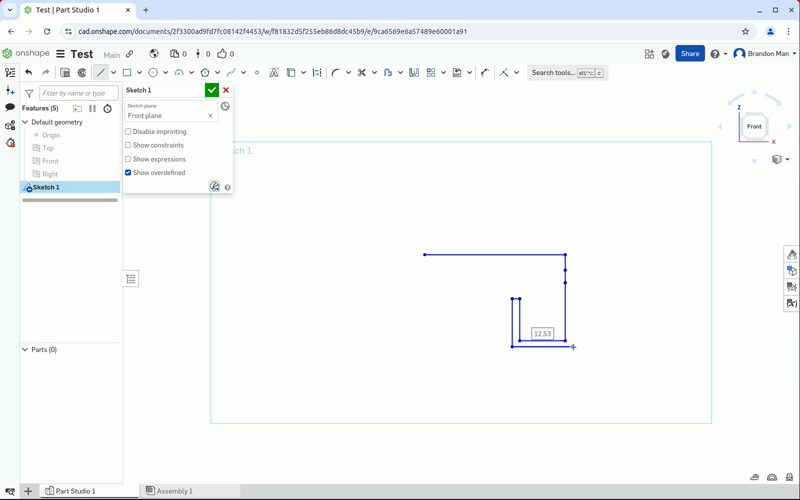
key_down(shift)
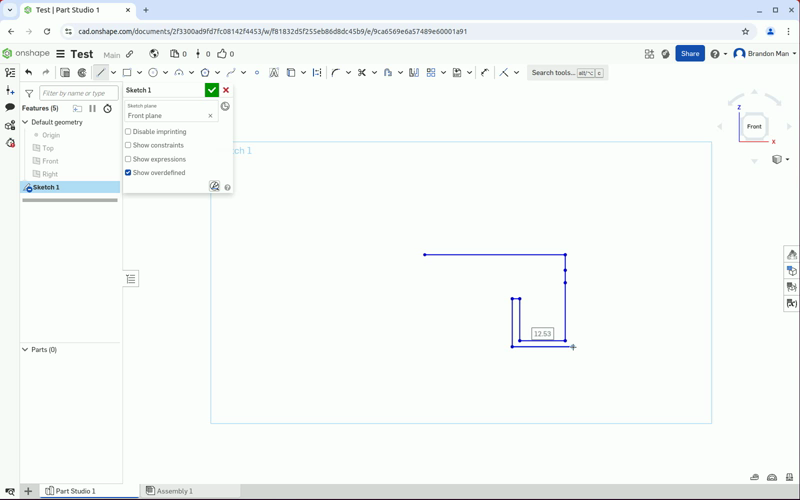
mouse_move(573, 246)
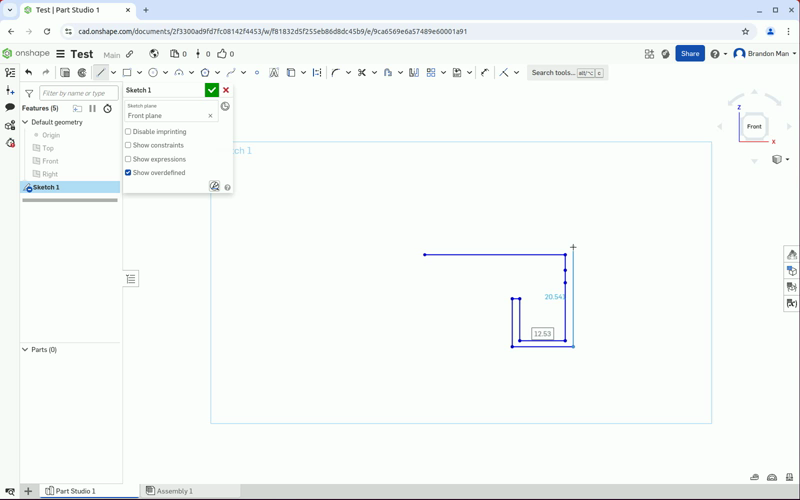
click(573, 246)
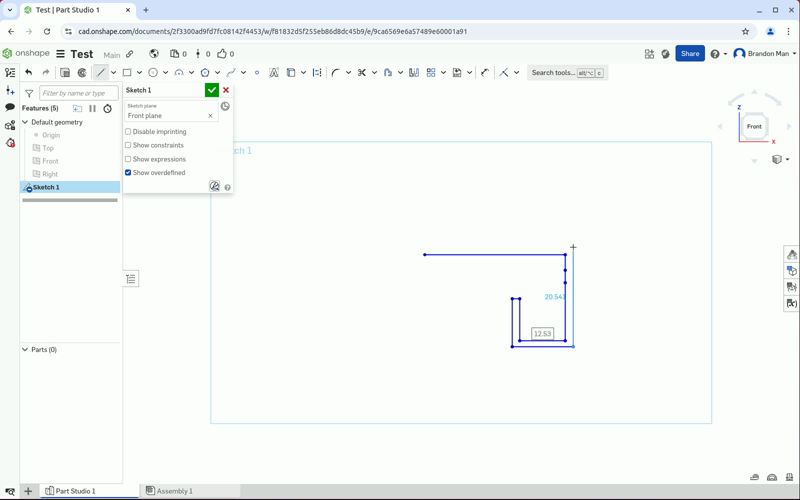
key_up(shift)
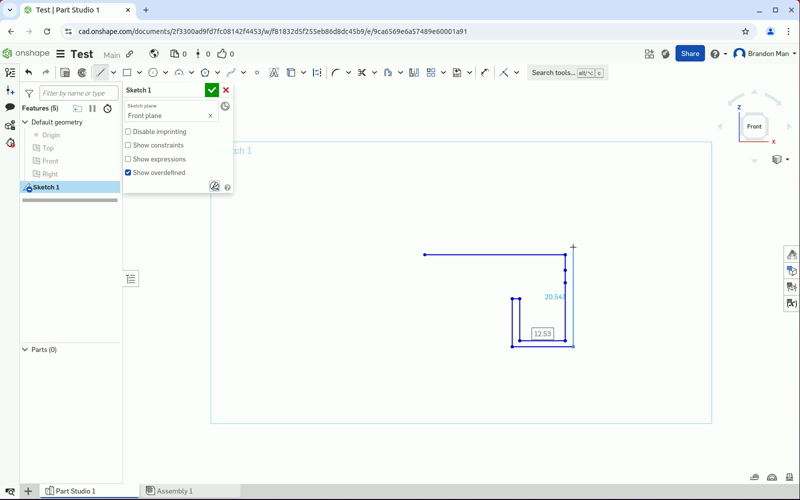
key_down(shift)
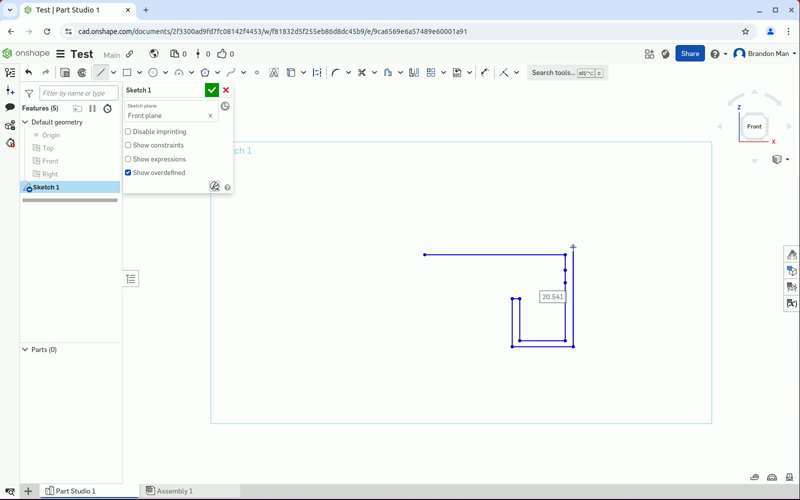
mouse_move(424, 246)
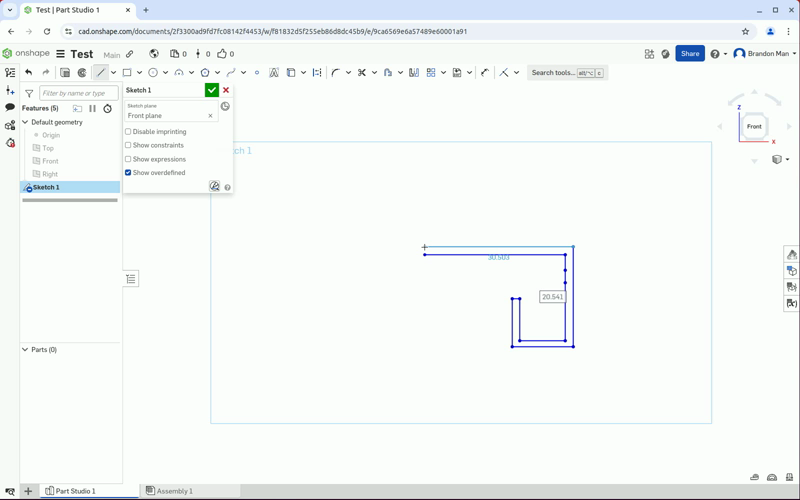
click(424, 246)
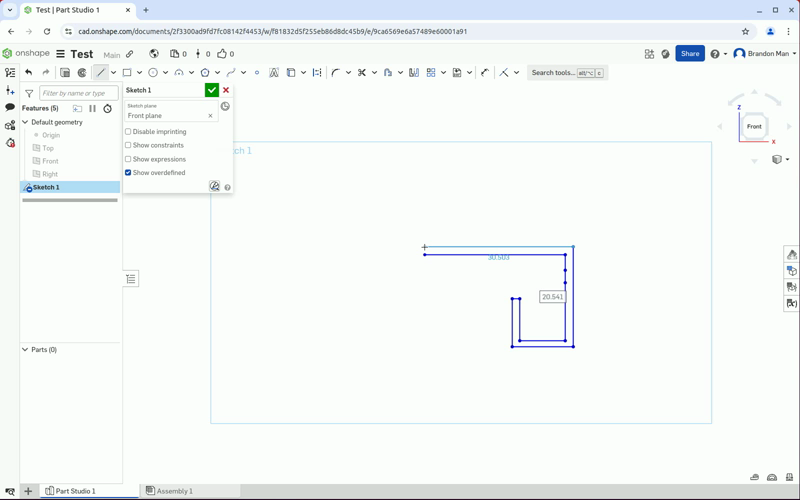
key_up(shift)
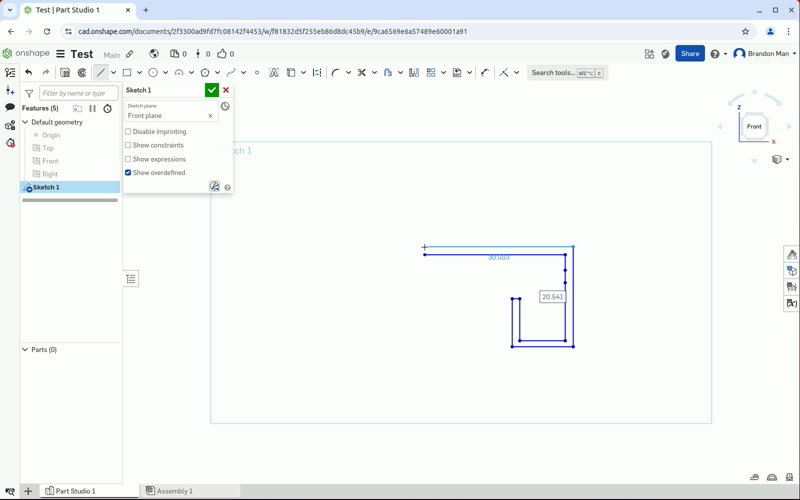
mouse_move(454, 246)
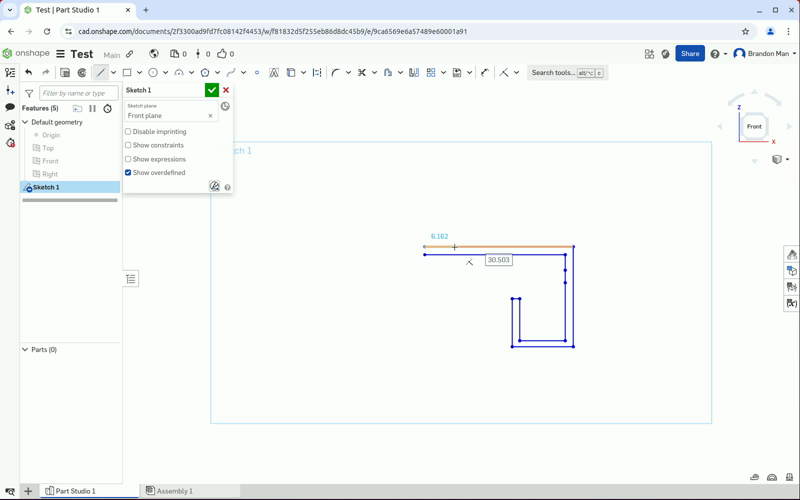
key_down(shift)
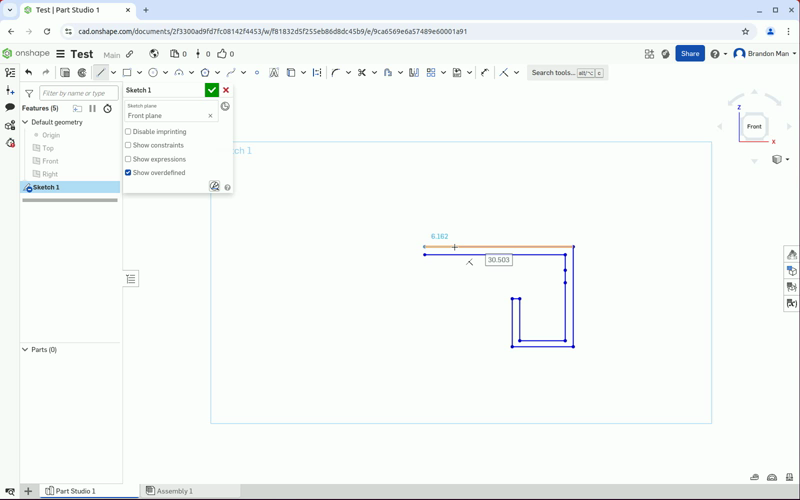
mouse_move(424, 254)
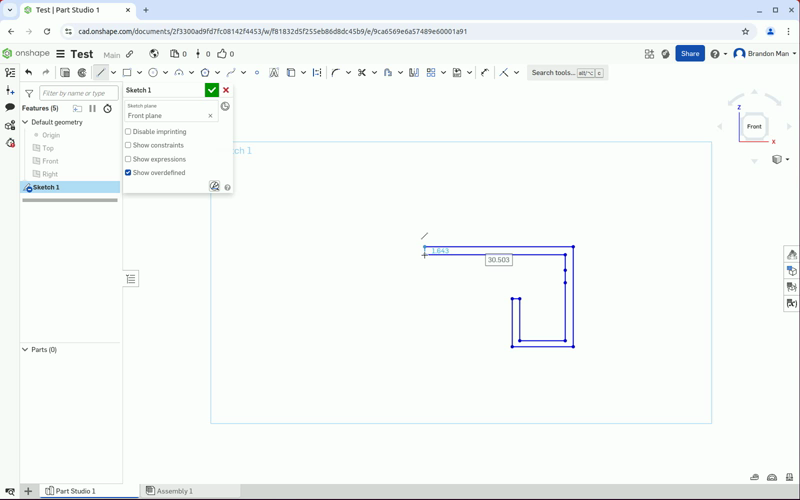
key_up(shift)
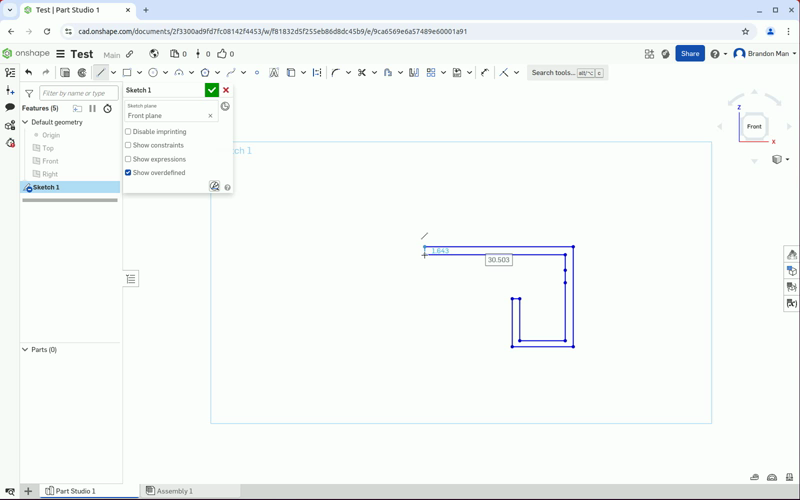
click(424, 254)
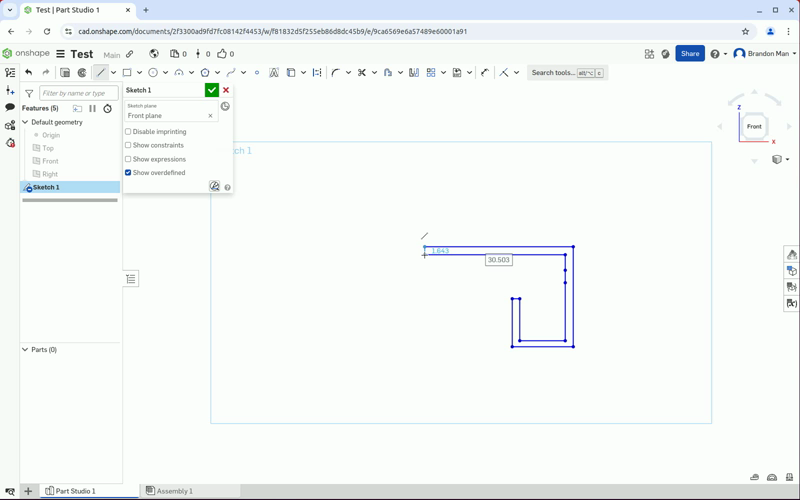
key(esc)
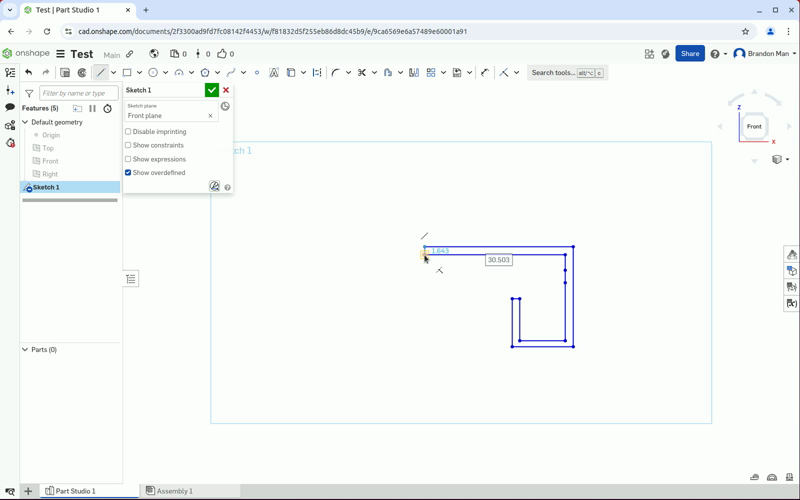
mouse_move(515, 332)
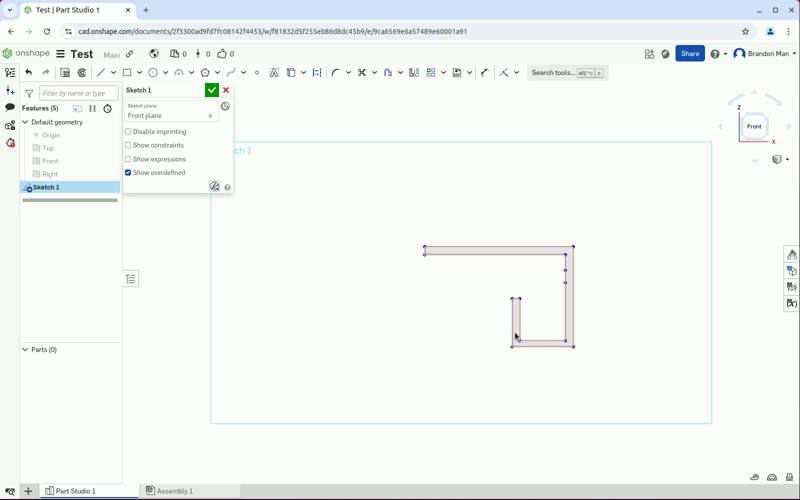
click(515, 332)
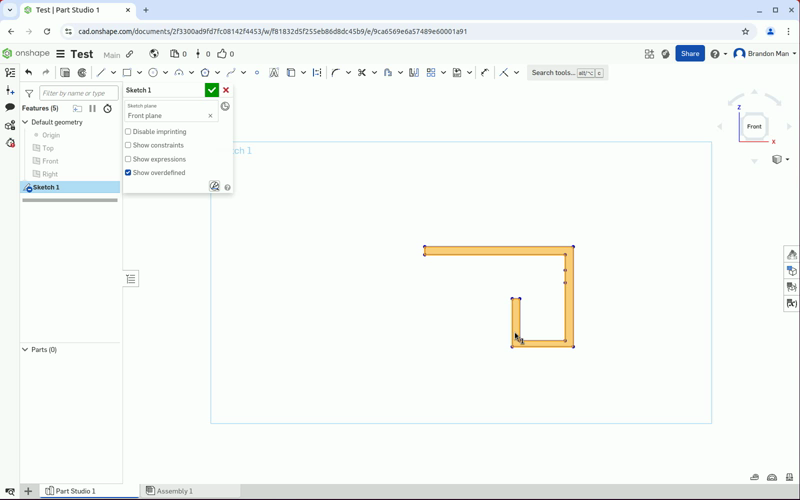
mouse_move(73, 352)
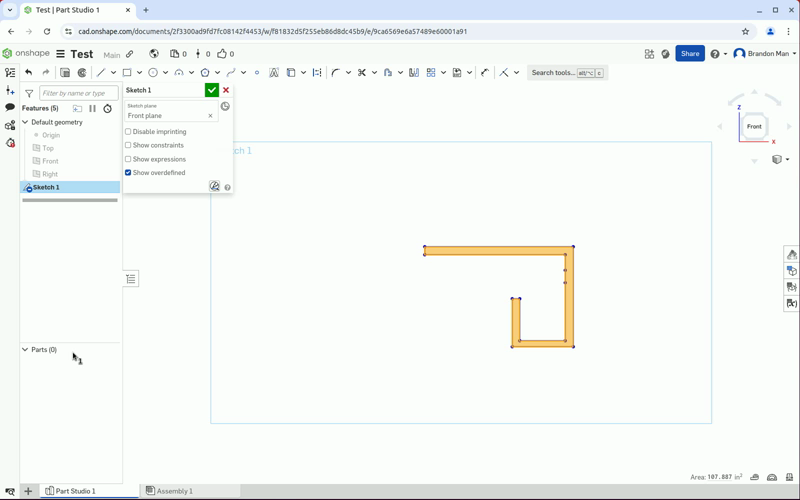
key(shift+y)
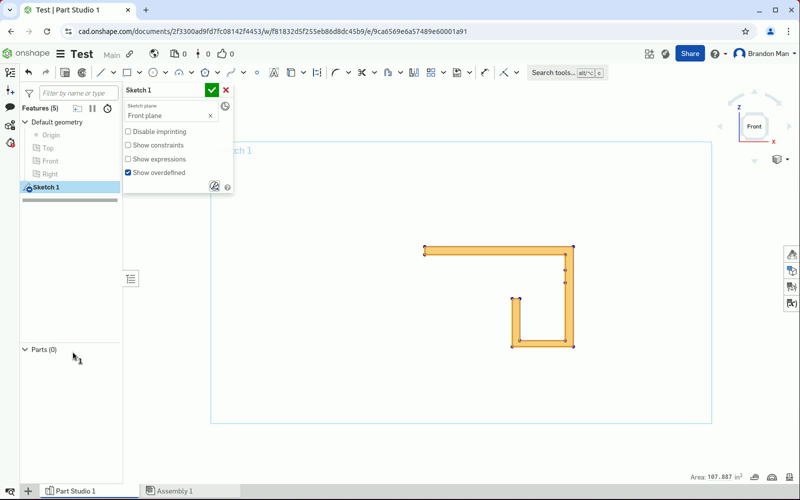
key(shift+e)
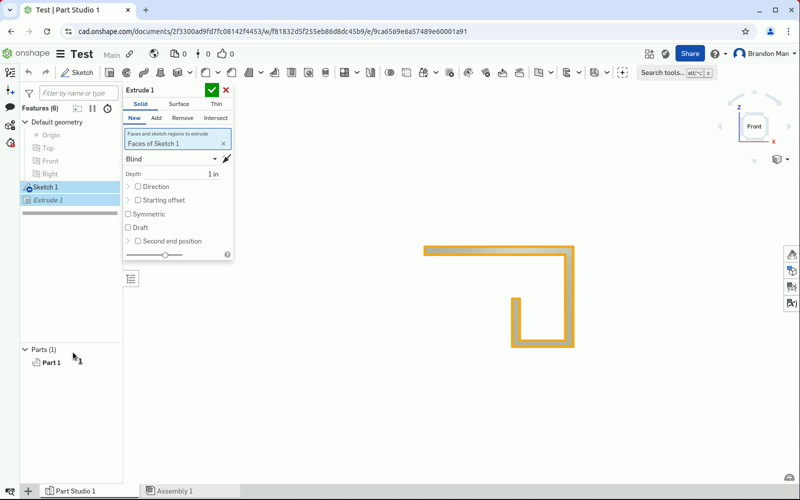
mouse_move(143, 106)
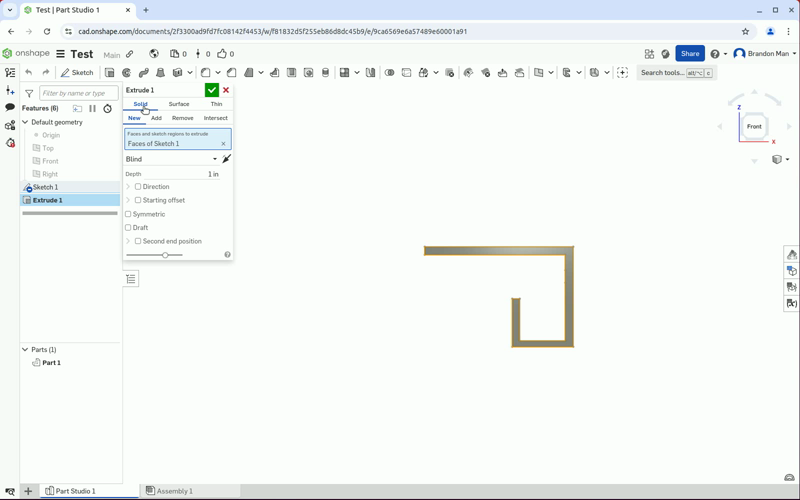
click(143, 106)
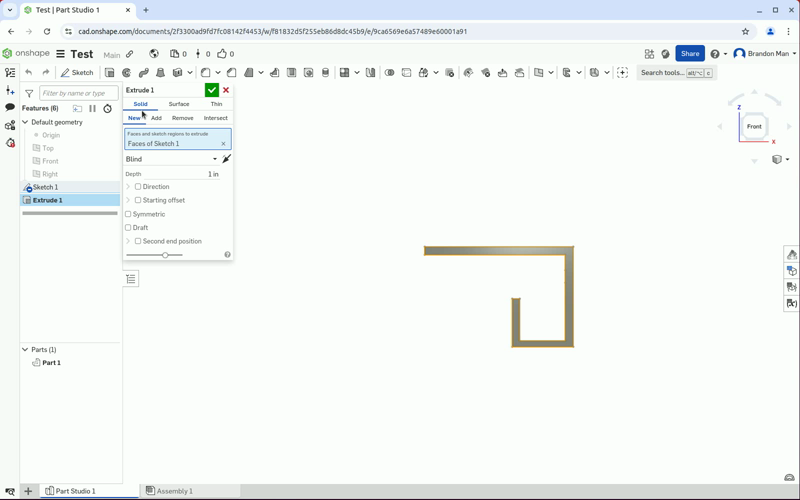
mouse_move(137, 120)
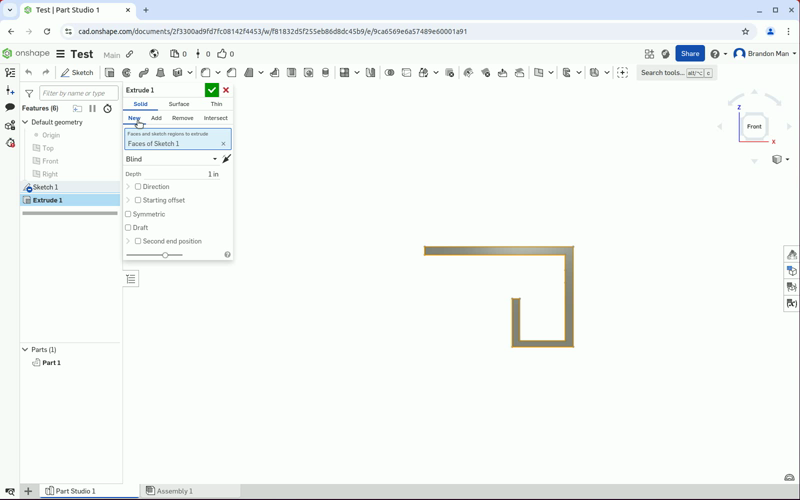
click(137, 120)
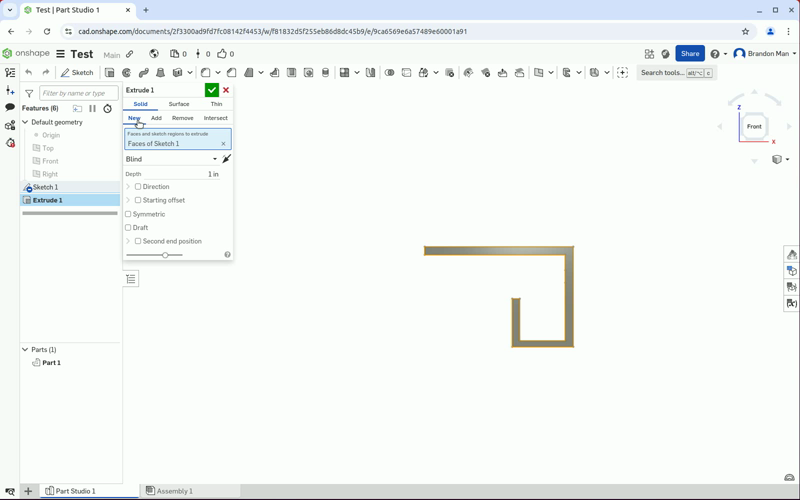
key(tab, 4)
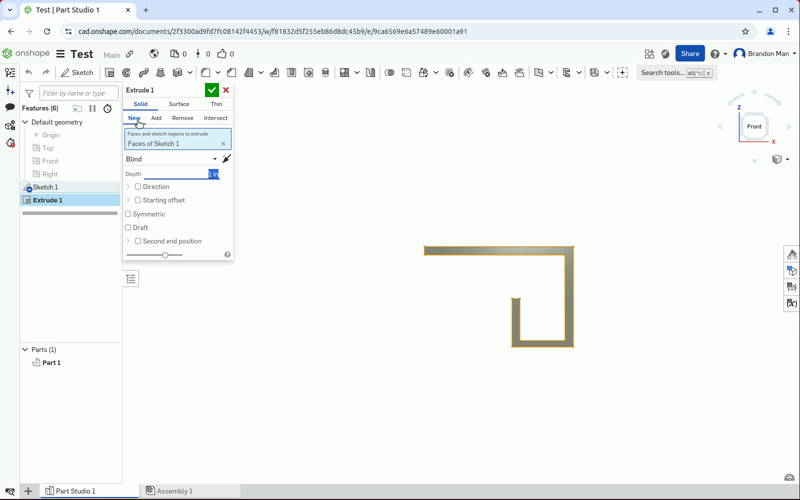
text(7.703)
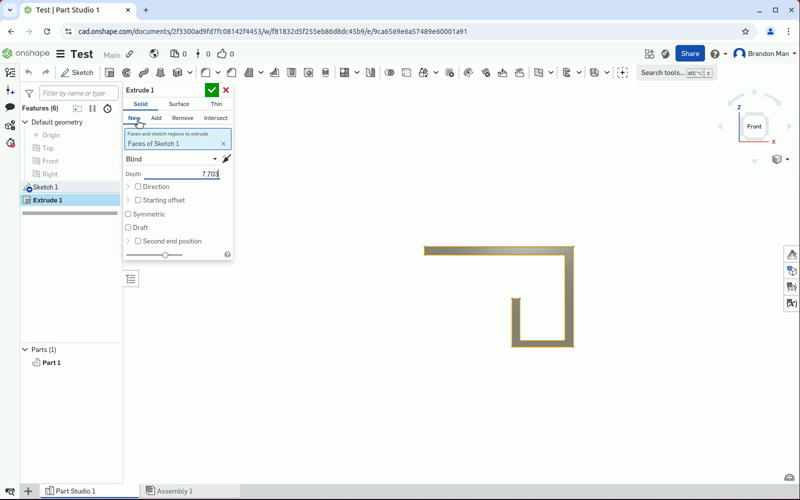
key(enter)
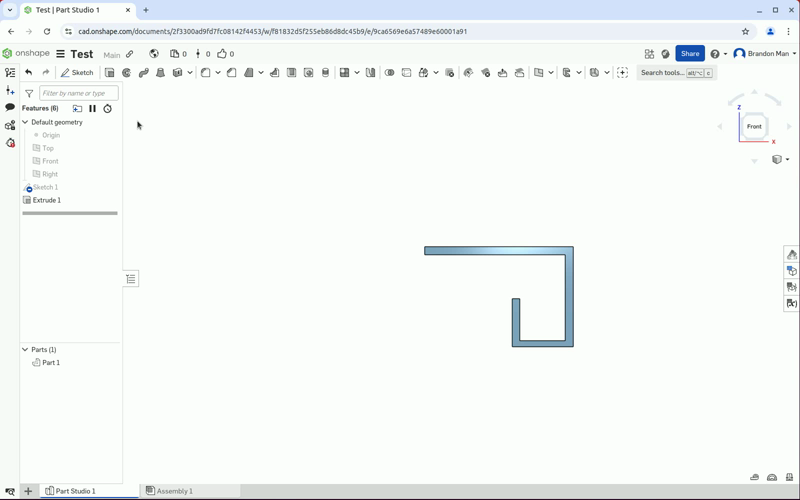
key(shift+h)
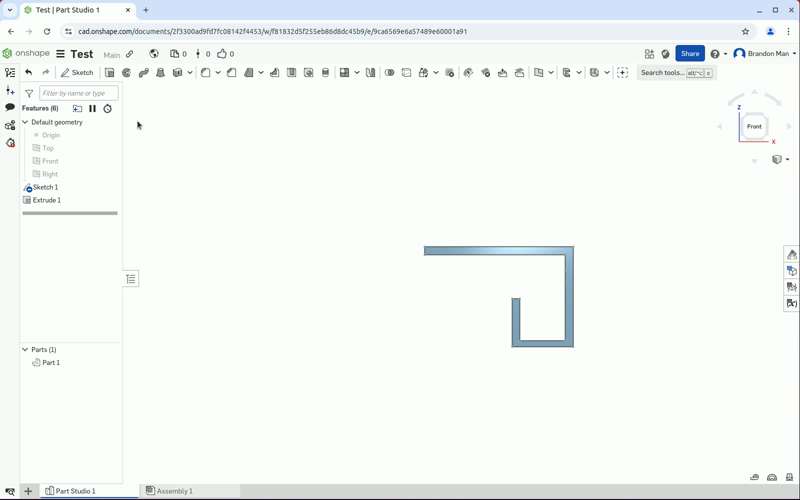
key(shift+h)
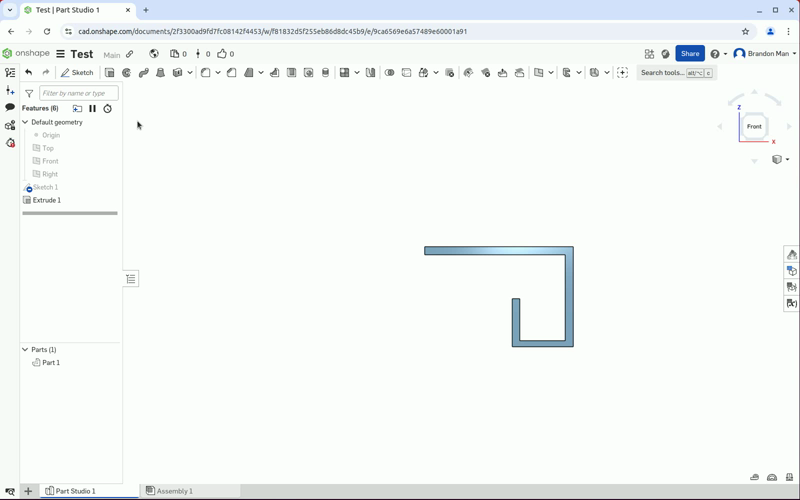
mouse_move(73, 189)
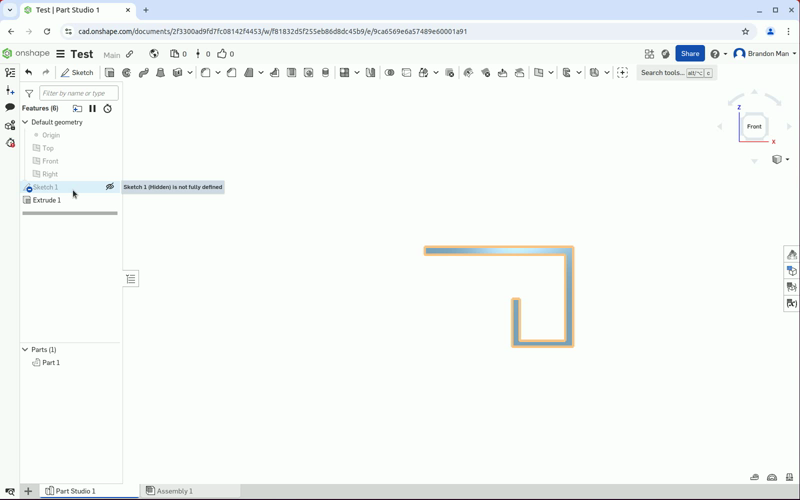
click(73, 189)
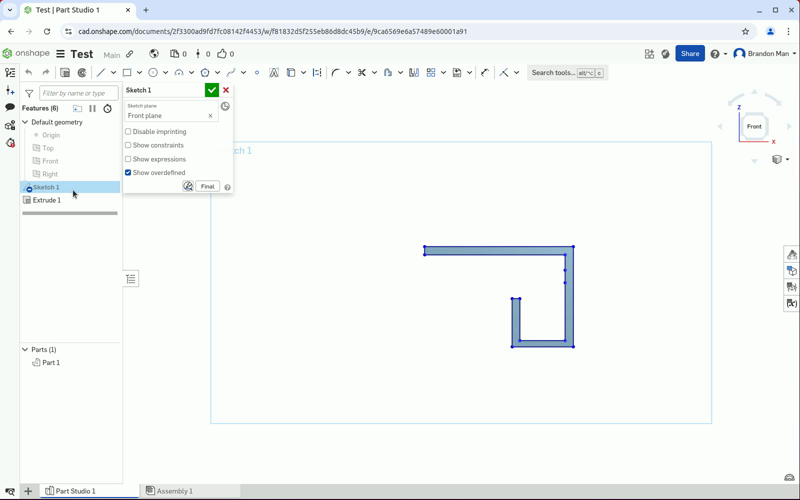
mouse_move(229, 92)
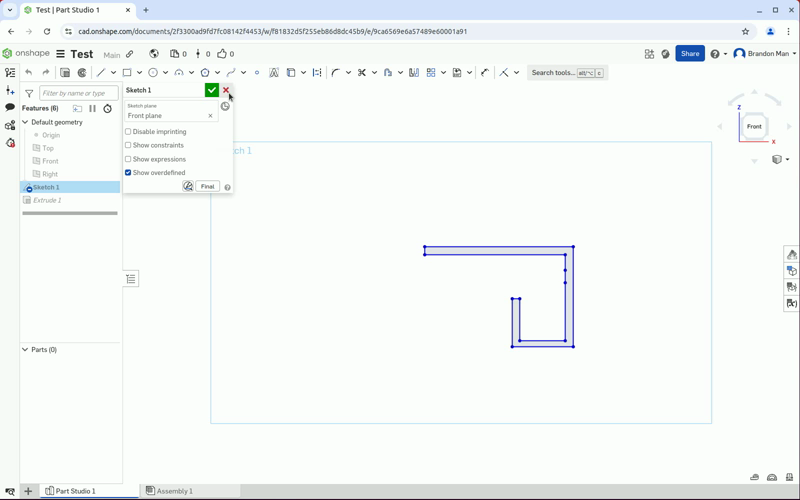
click(229, 92)
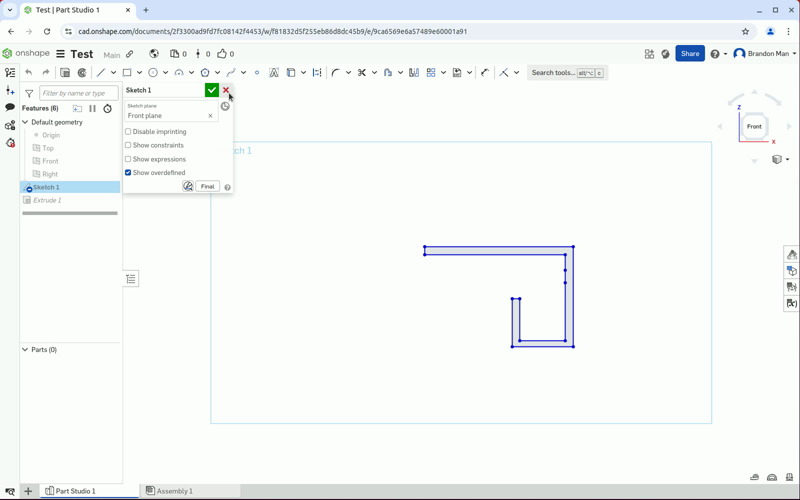
key(shift+s)
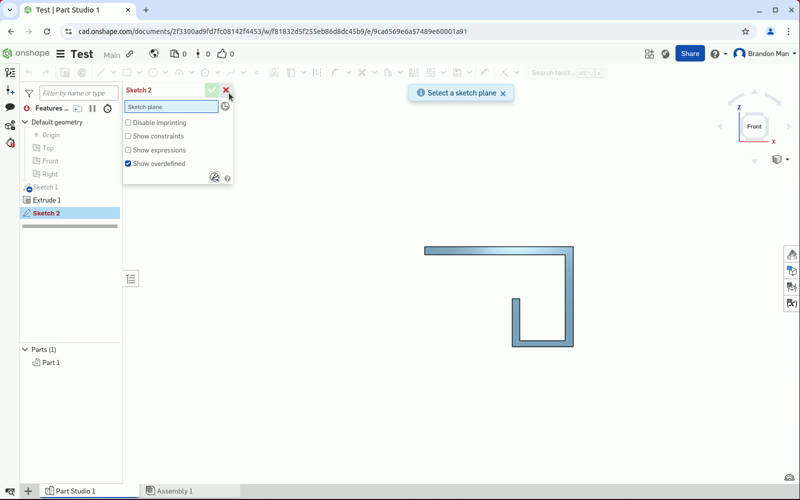
mouse_move(73, 163)
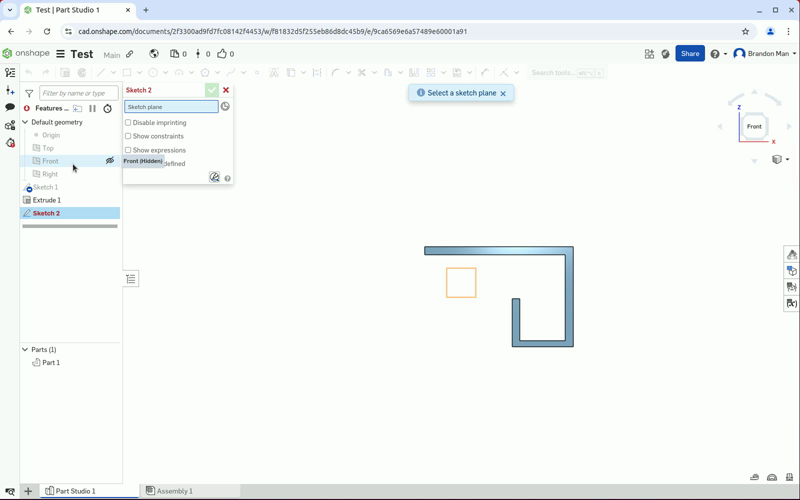
click(73, 163)
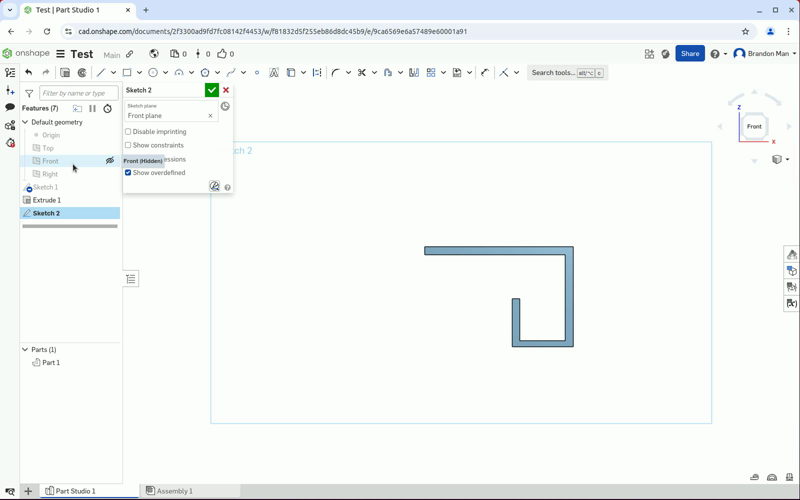
mouse_move(73, 352)
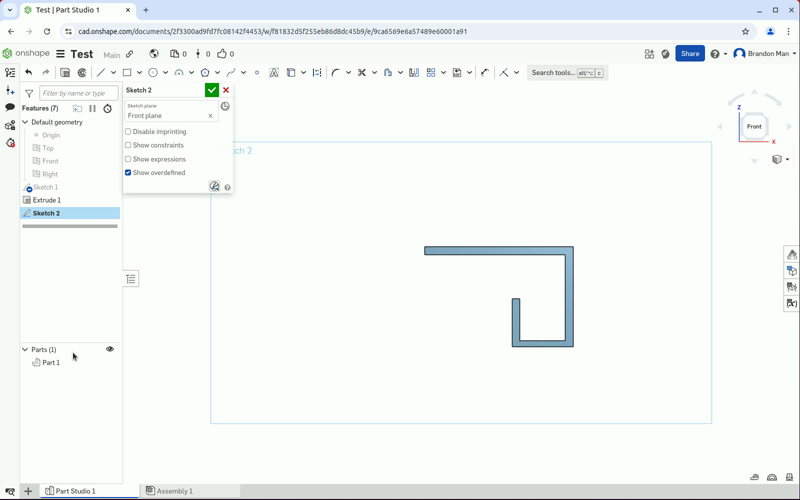
key(y)
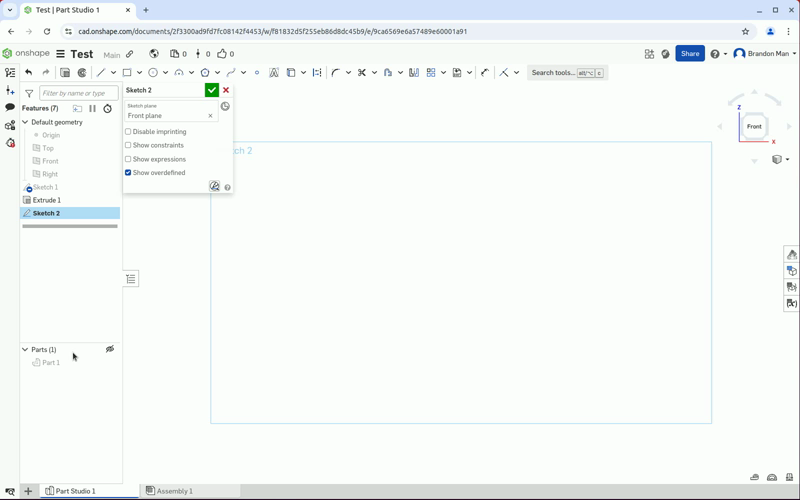
key(l)
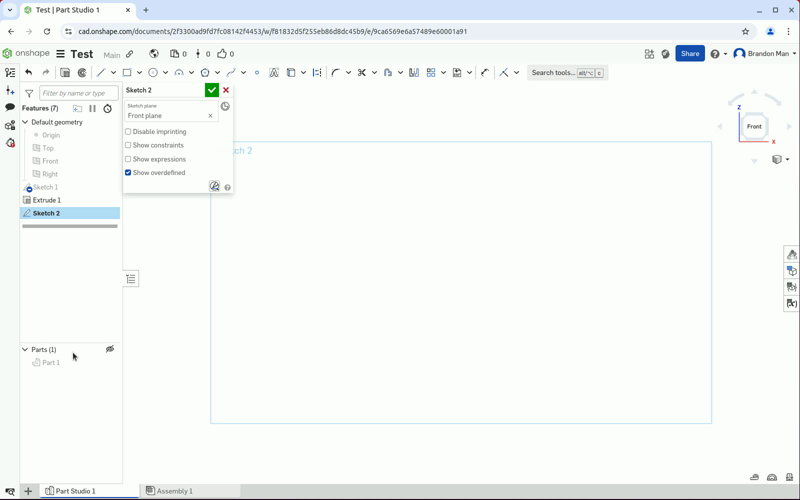
key_down(shift)
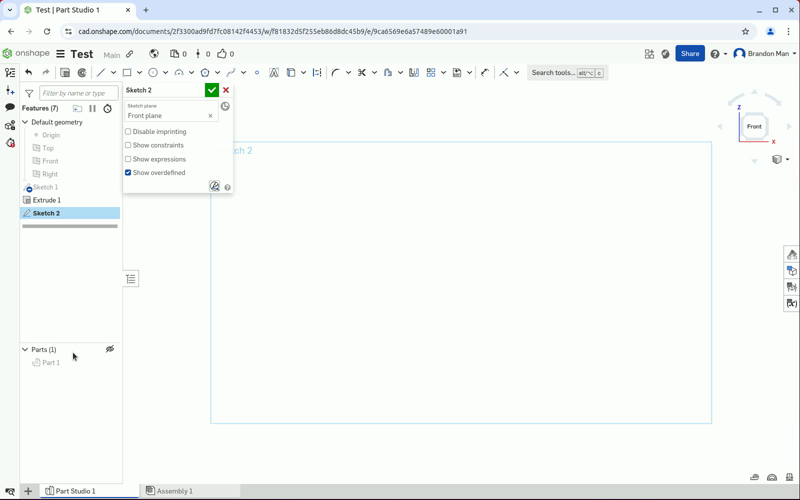
mouse_move(424, 348)
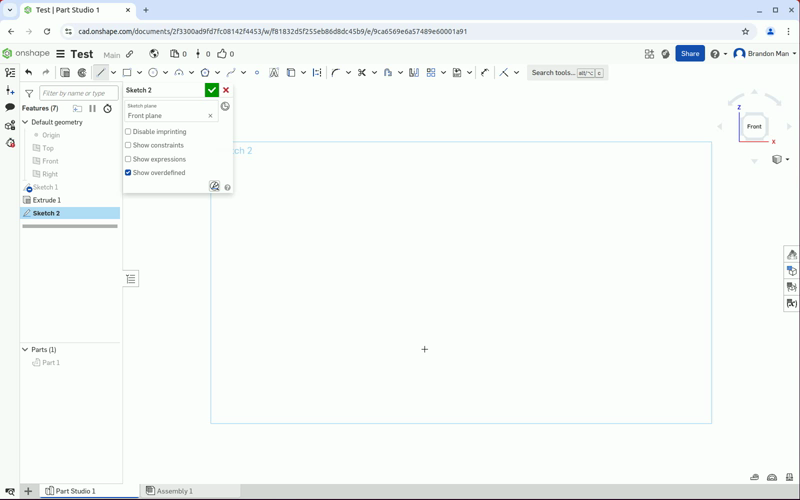
click(424, 348)
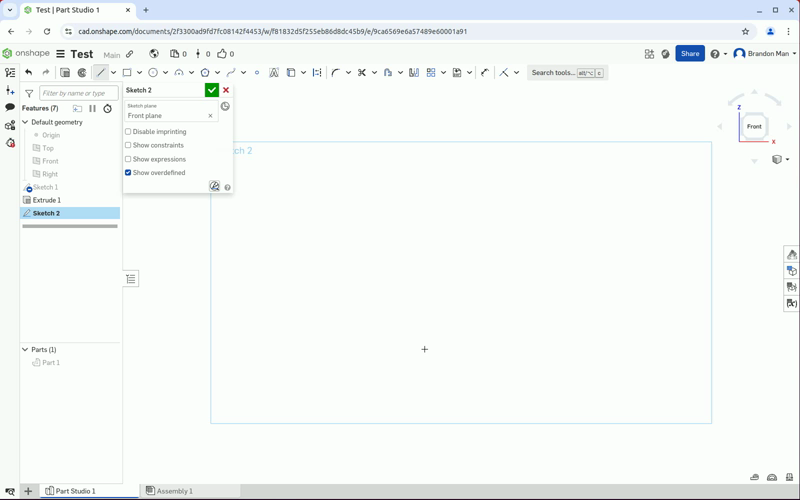
key_up(shift)
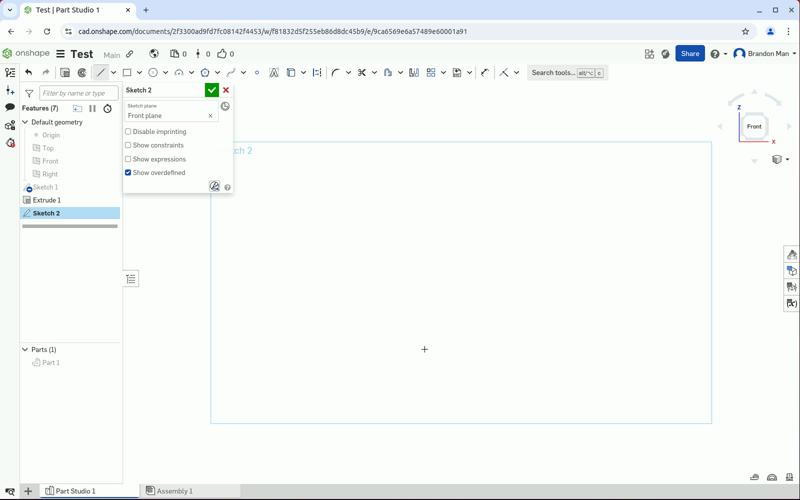
key_down(shift)
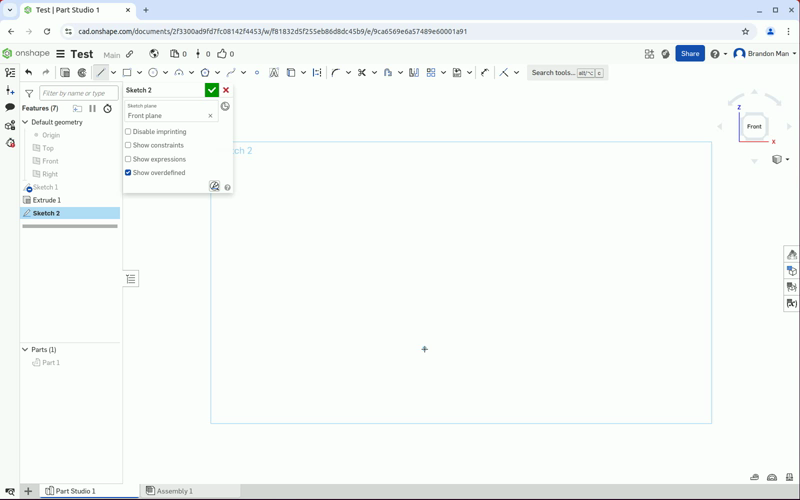
mouse_move(512, 348)
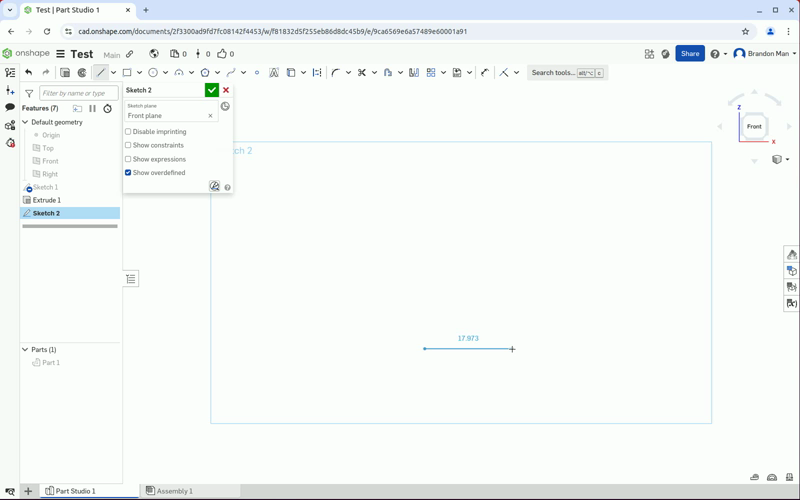
click(512, 348)
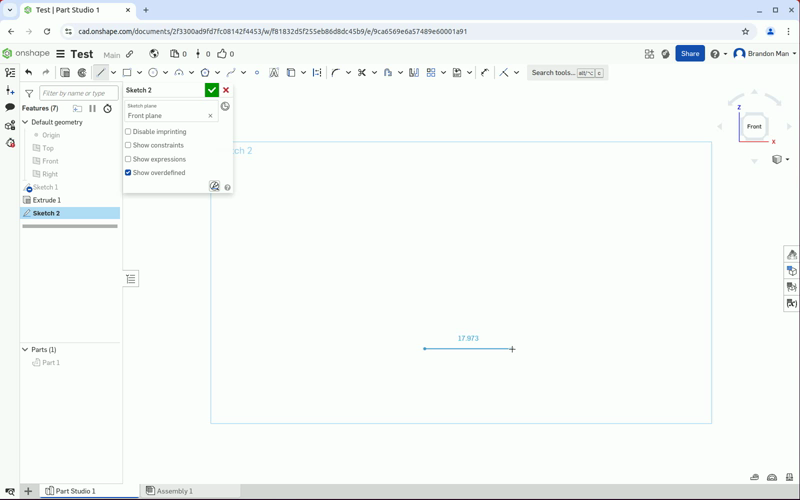
key_up(shift)
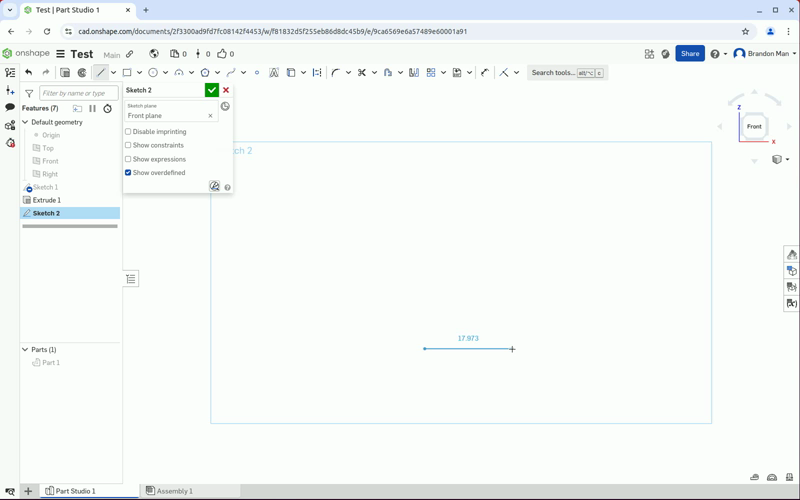
key_down(shift)
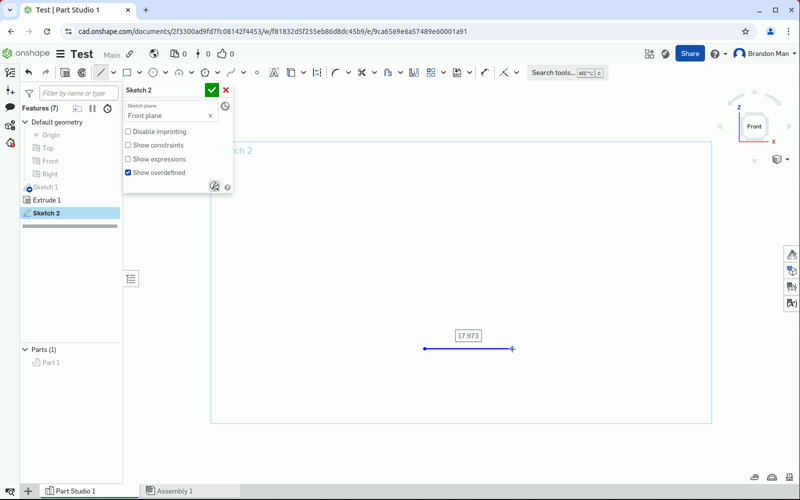
mouse_move(542, 348)
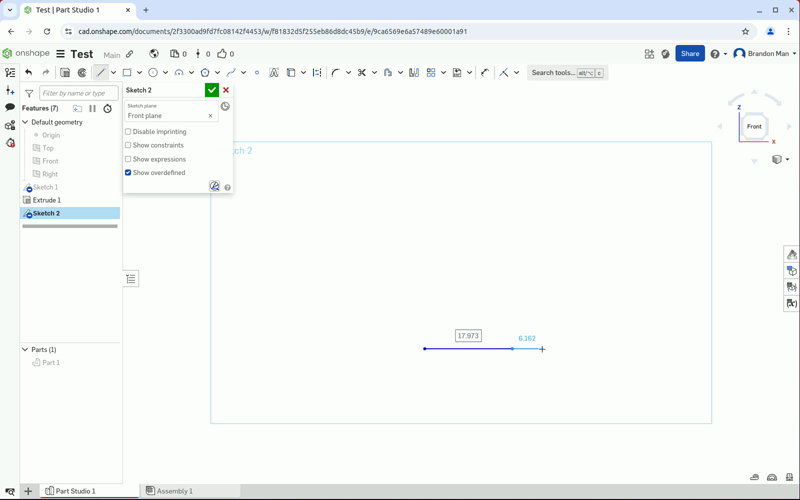
mouse_move(512, 300)
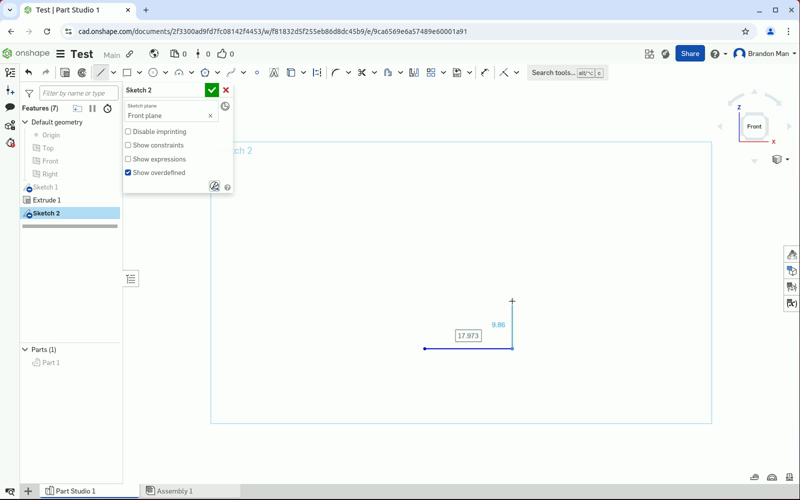
click(512, 300)
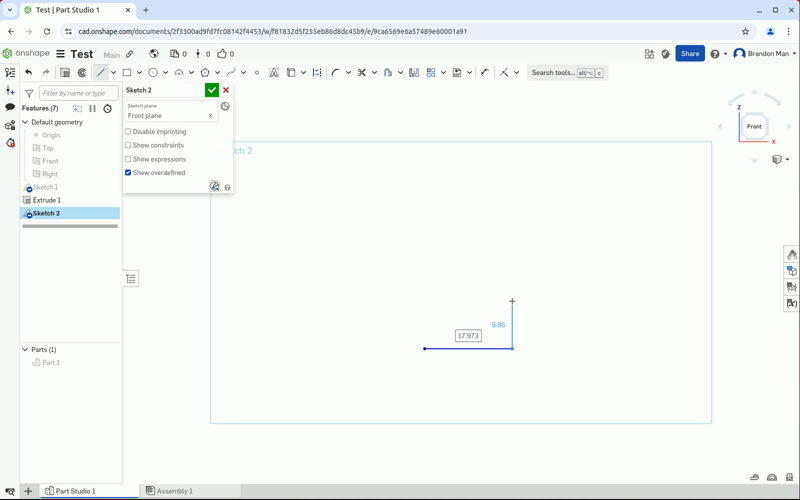
key_up(shift)
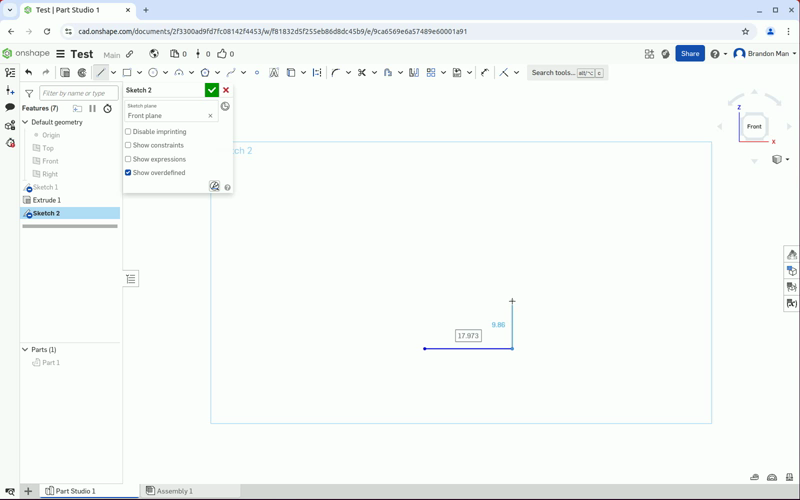
key_down(shift)
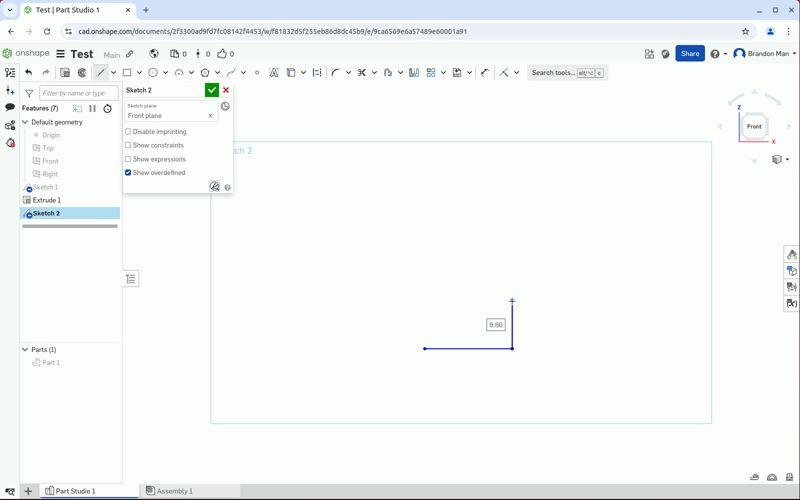
mouse_move(542, 300)
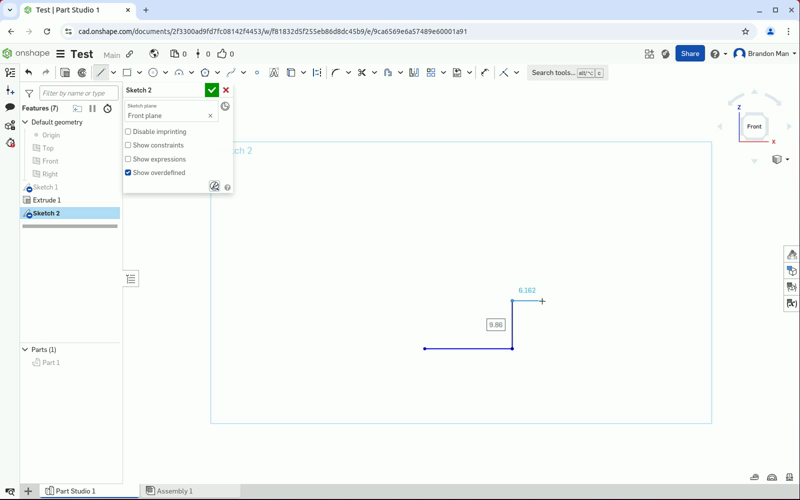
mouse_move(519, 300)
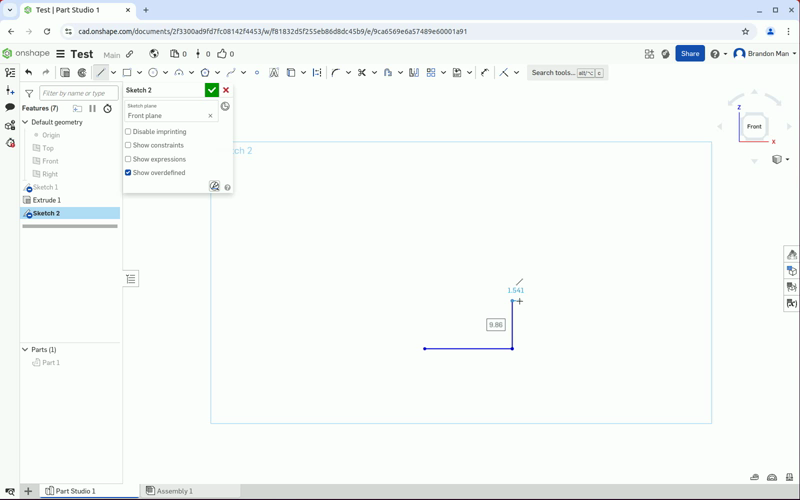
click(519, 300)
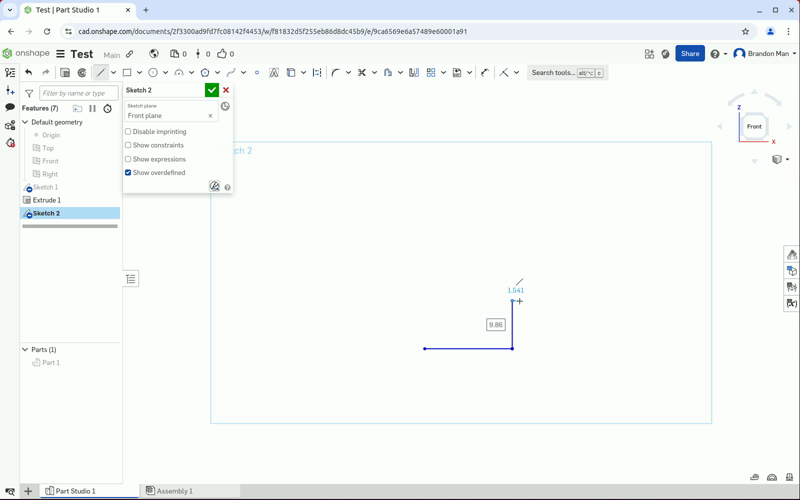
key_up(shift)
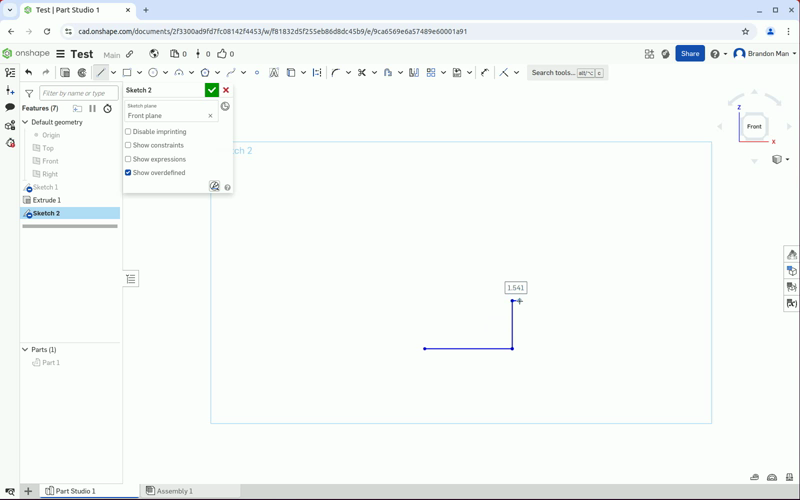
key_down(shift)
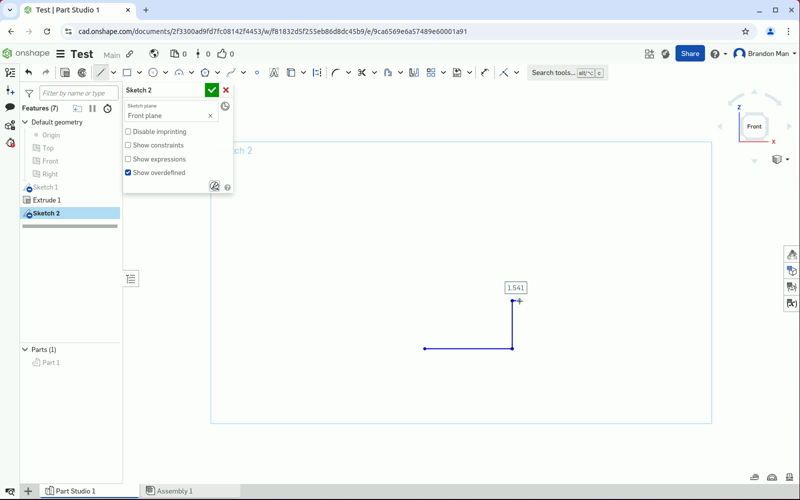
mouse_move(549, 300)
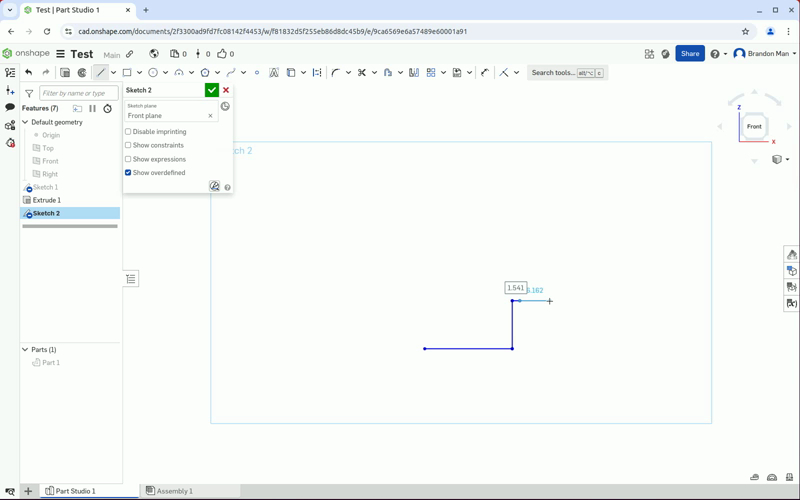
mouse_move(519, 341)
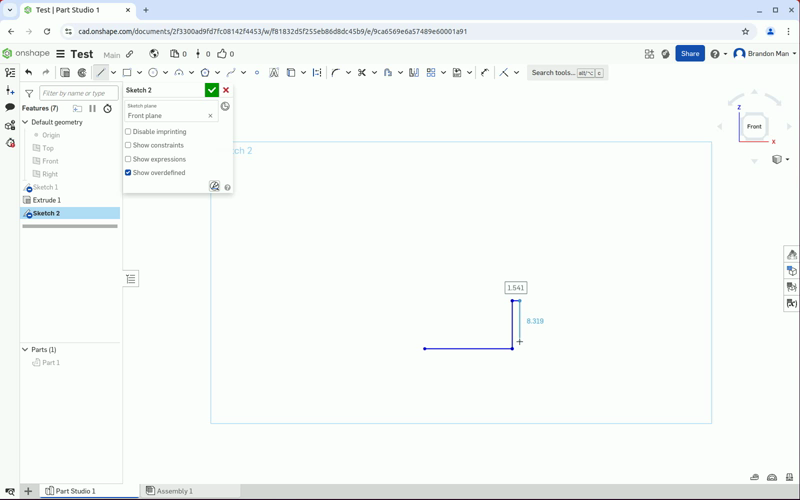
click(519, 341)
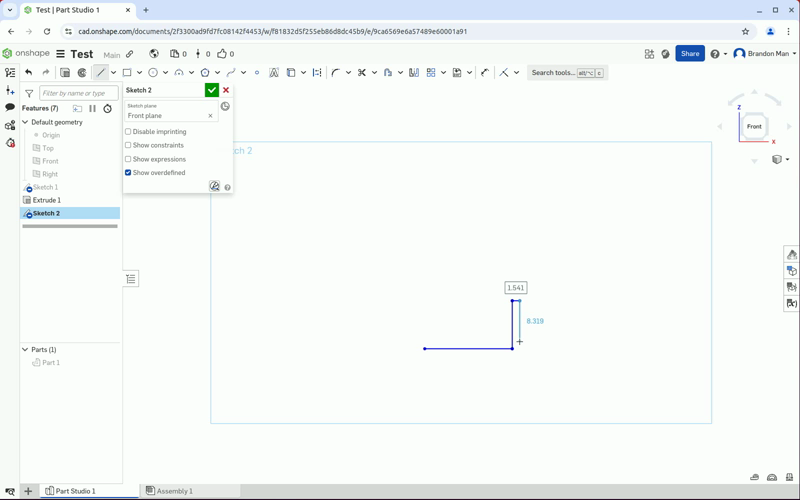
key_up(shift)
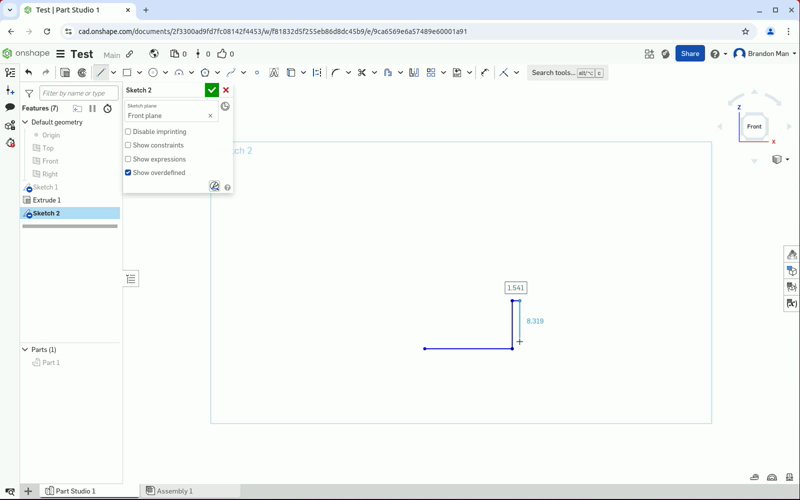
key_down(shift)
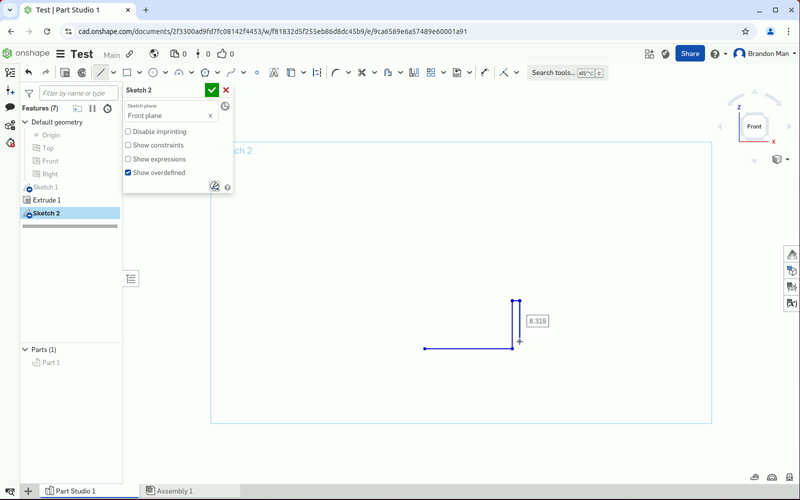
mouse_move(549, 341)
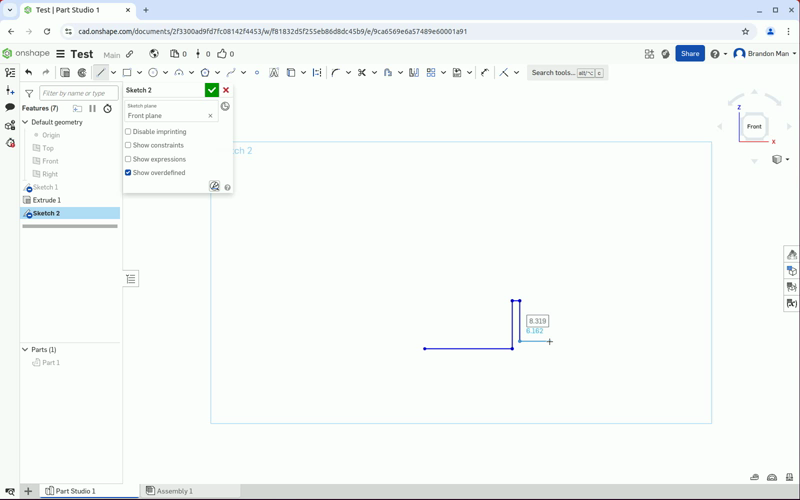
mouse_move(566, 341)
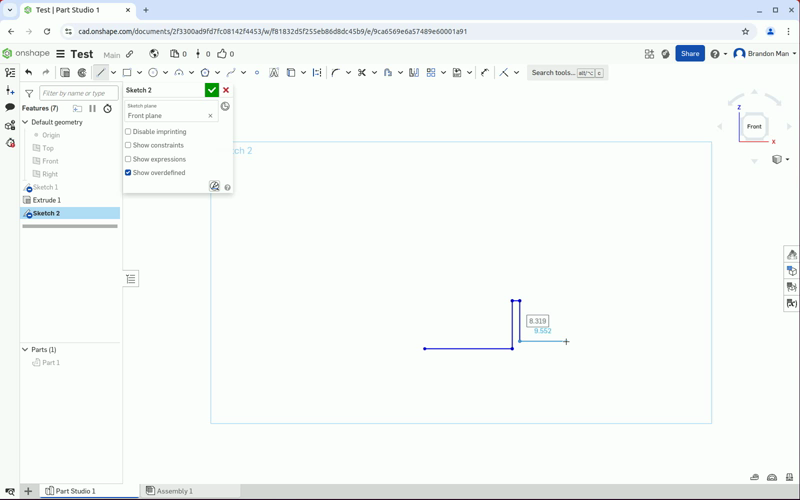
click(566, 341)
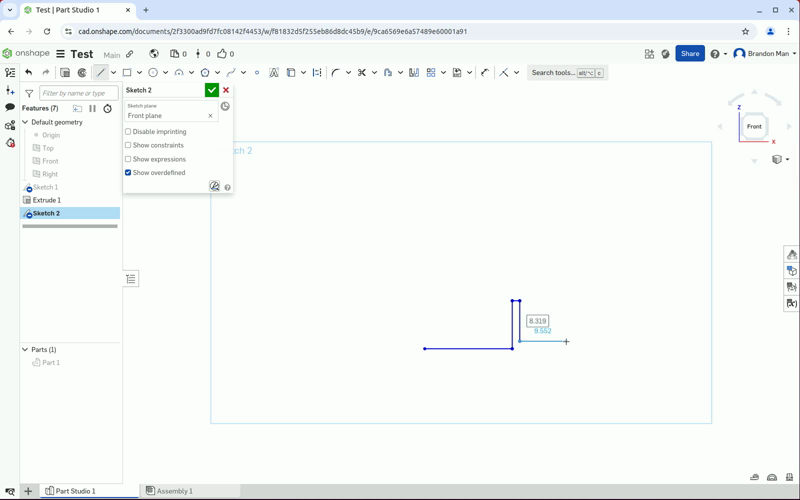
key_up(shift)
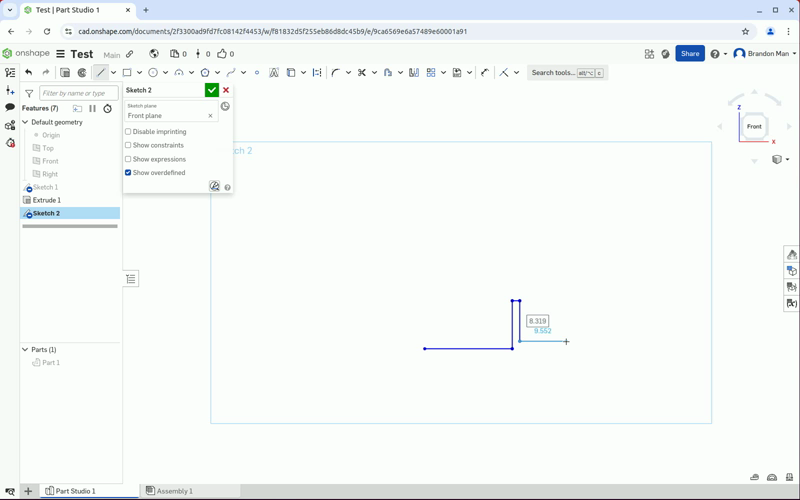
key_down(shift)
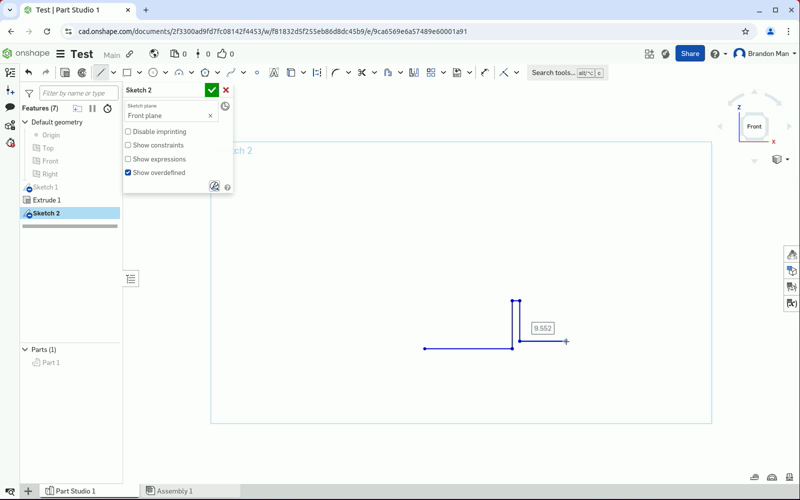
mouse_move(589, 341)
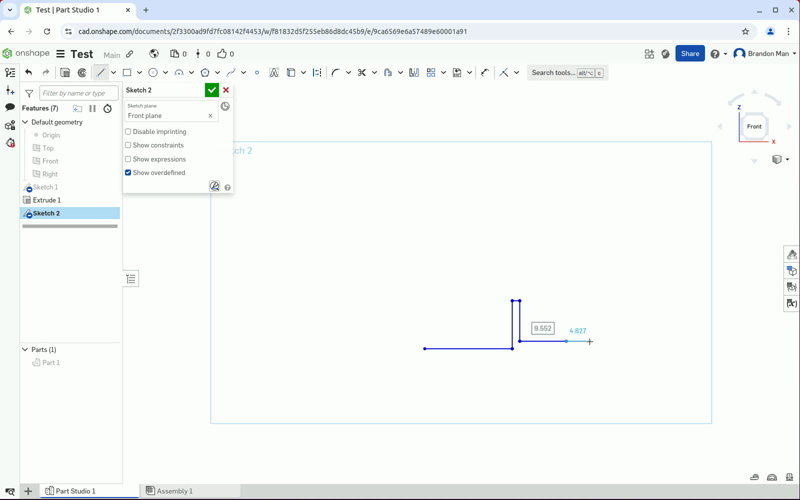
mouse_move(566, 283)
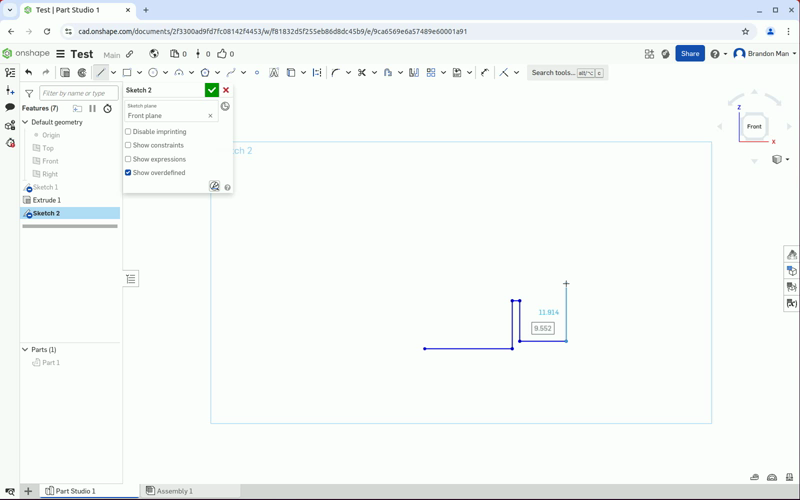
click(566, 283)
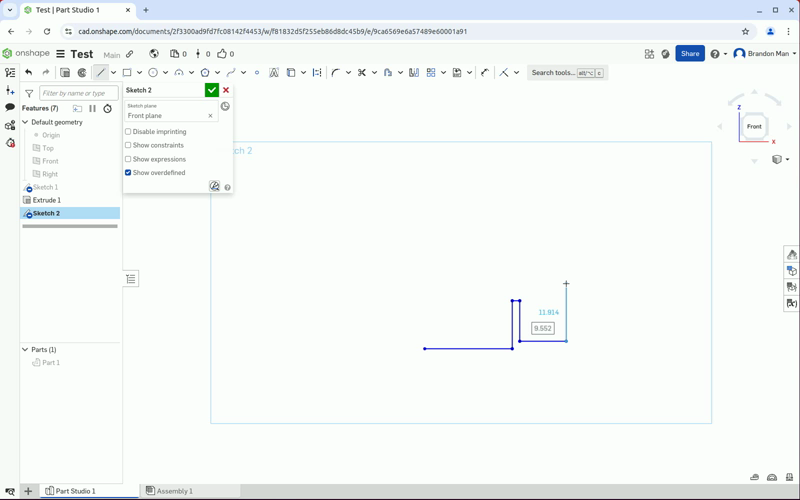
key_up(shift)
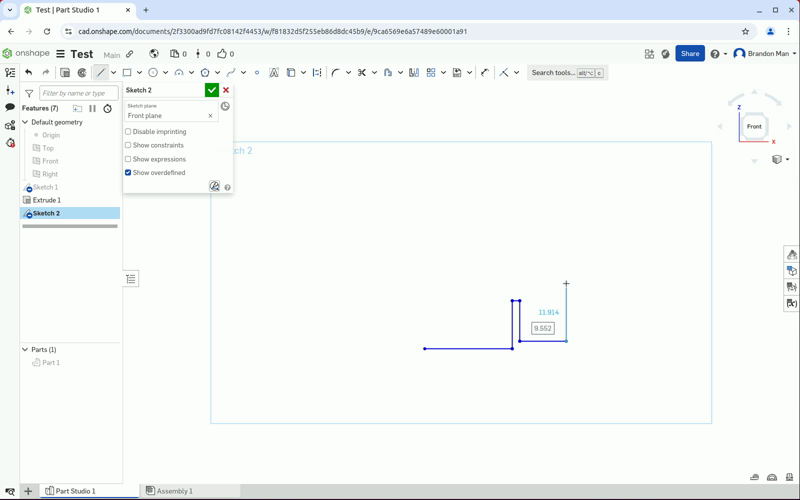
key_down(shift)
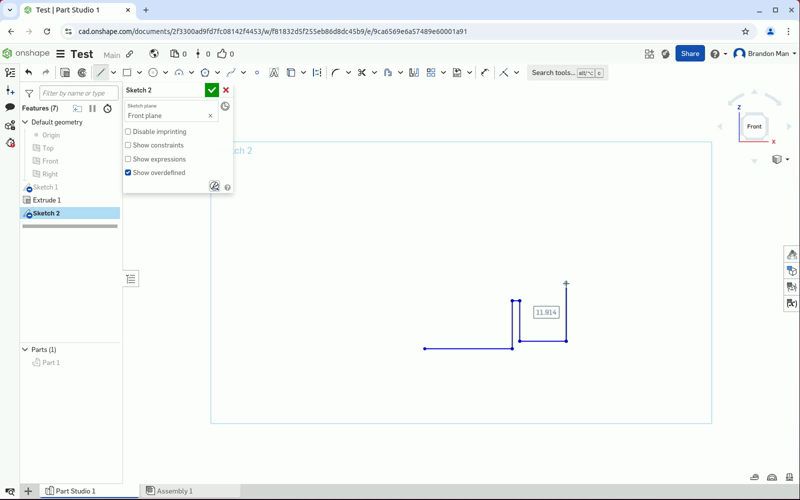
mouse_move(589, 283)
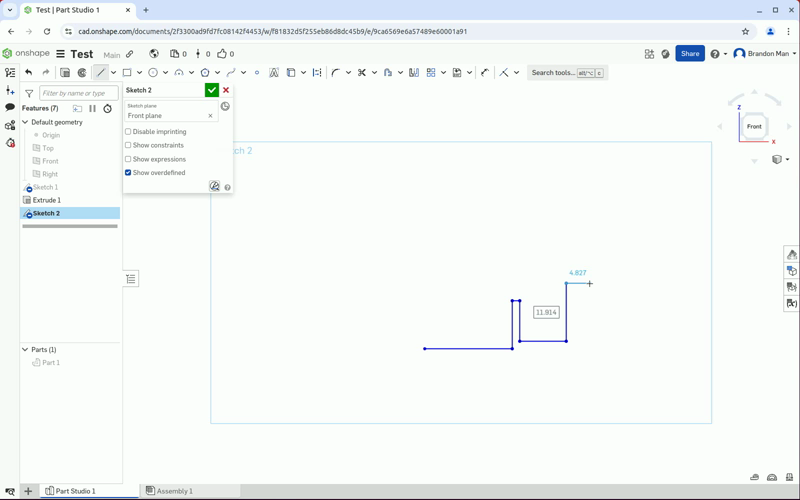
mouse_move(519, 283)
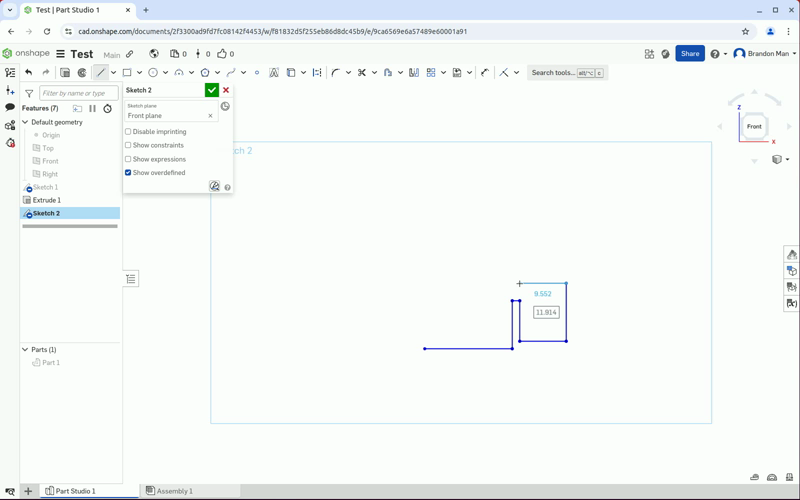
click(519, 283)
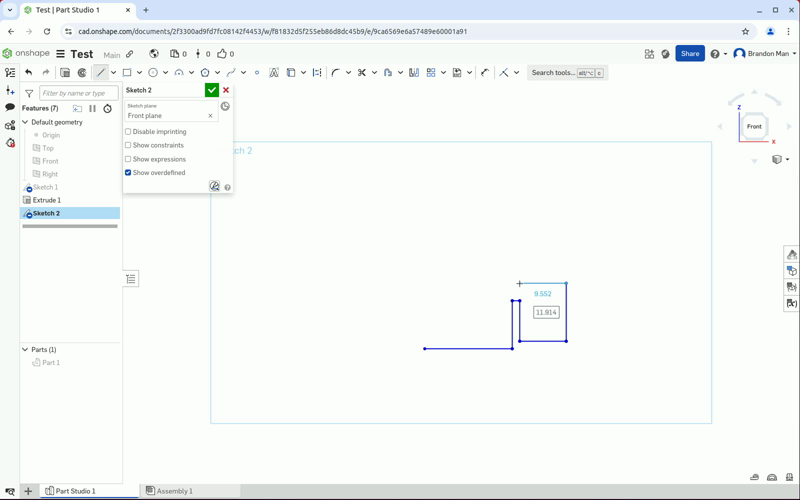
key_up(shift)
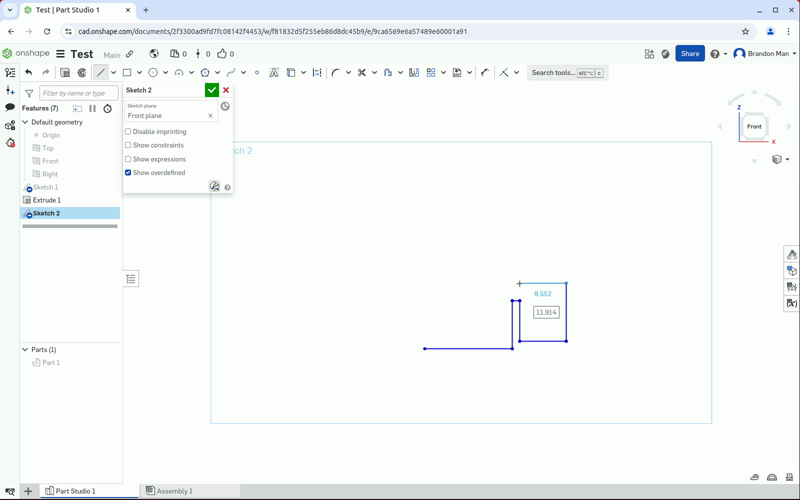
key_down(shift)
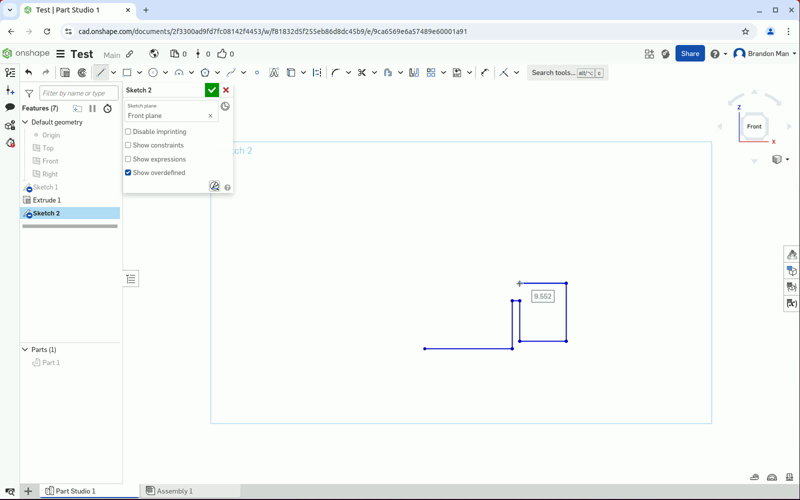
mouse_move(549, 283)
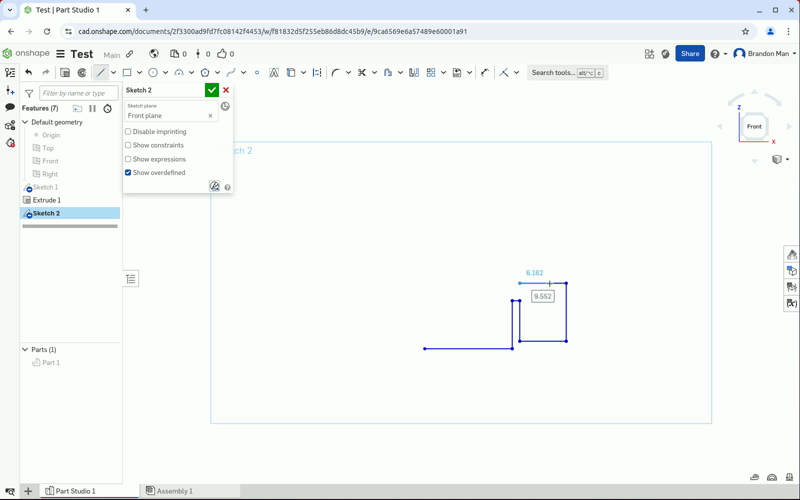
mouse_move(519, 271)
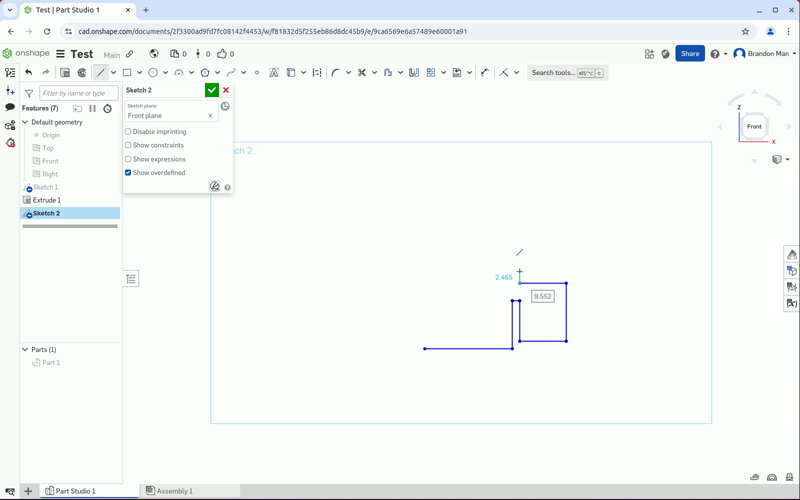
click(519, 271)
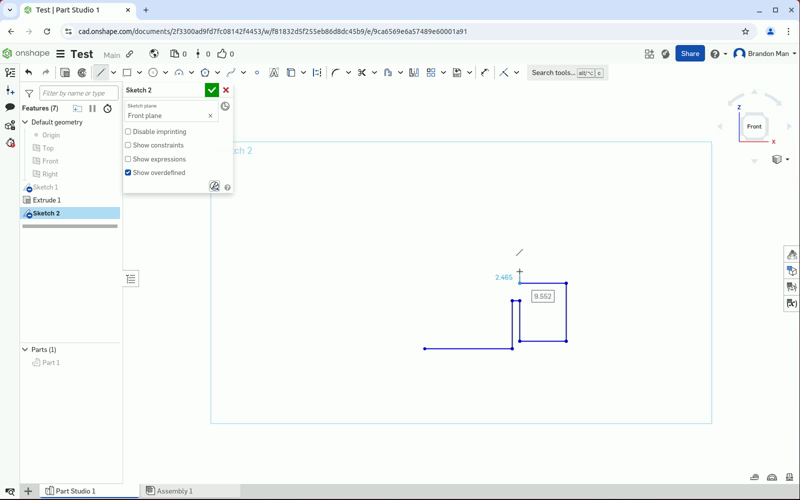
key_up(shift)
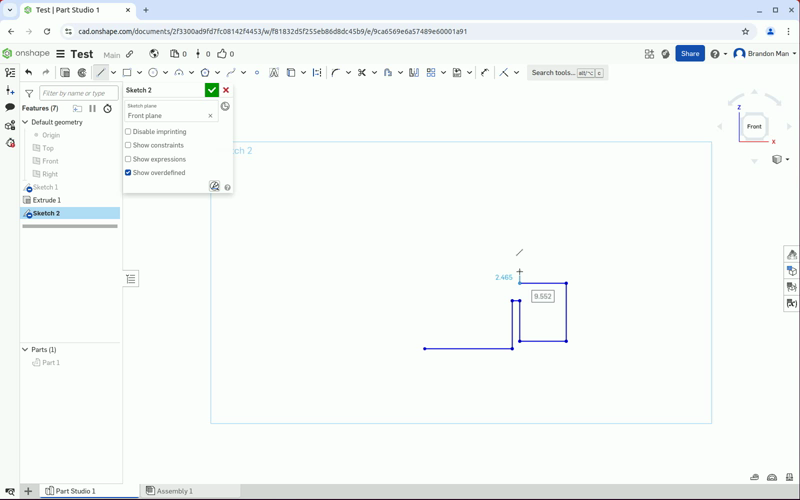
key_down(shift)
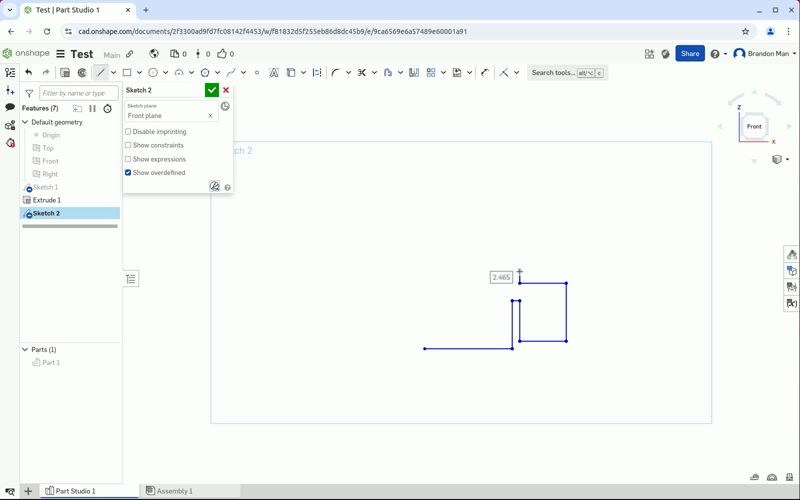
mouse_move(549, 271)
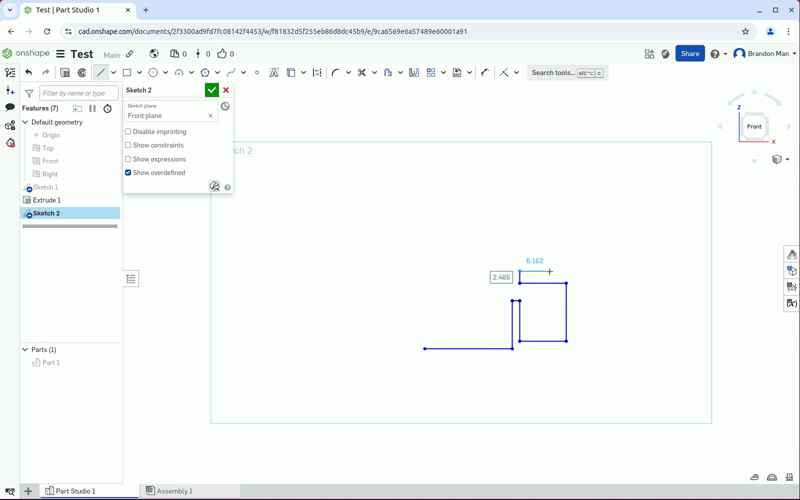
mouse_move(566, 271)
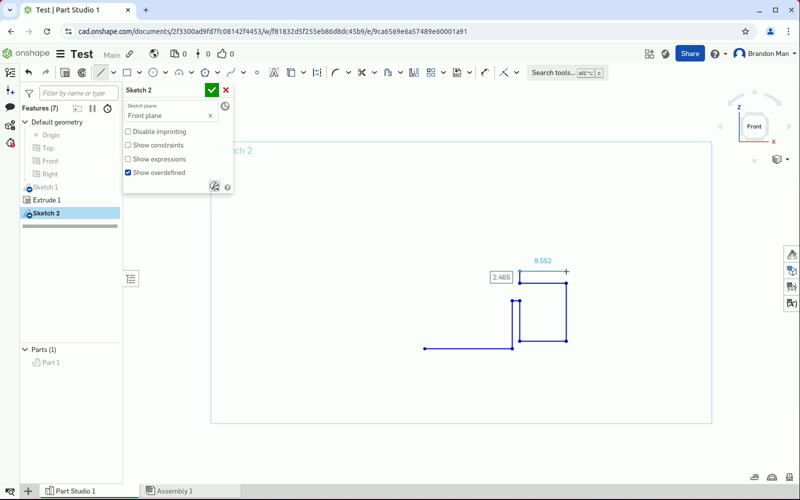
click(566, 271)
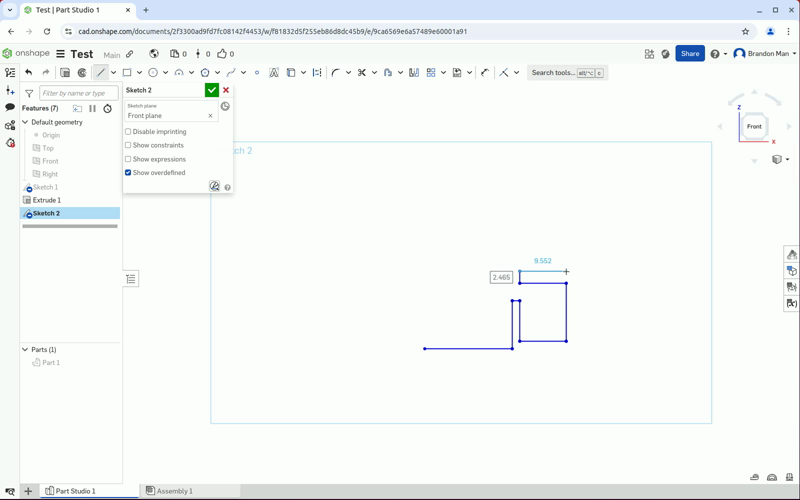
key_up(shift)
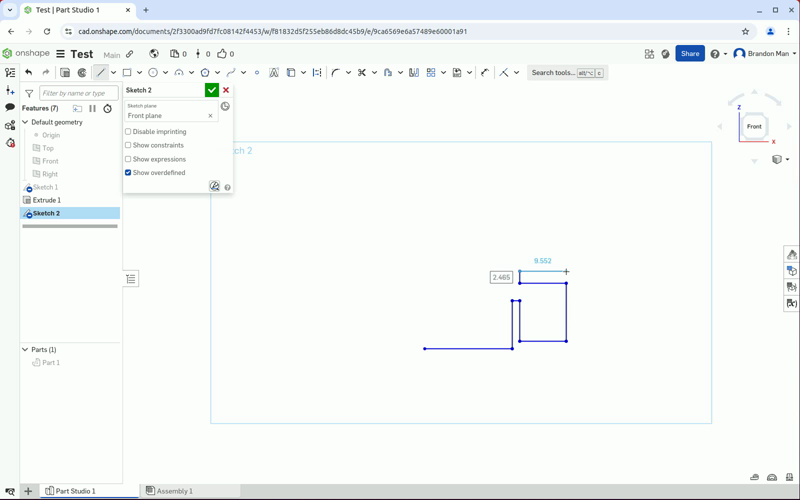
key_down(shift)
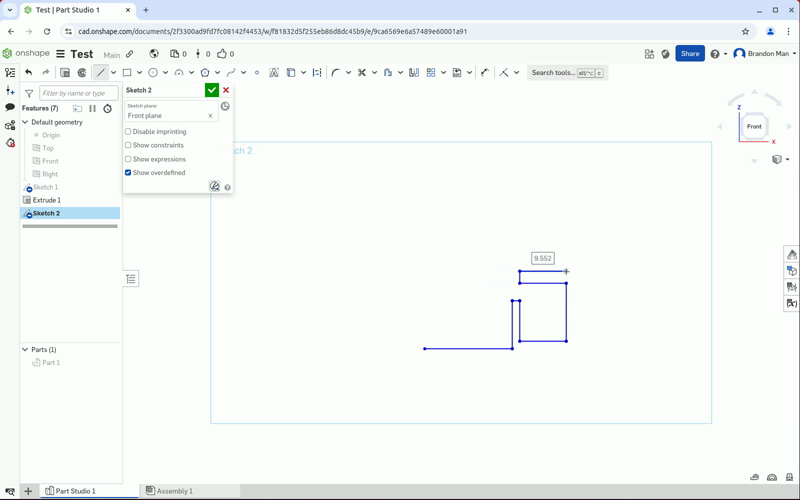
mouse_move(589, 271)
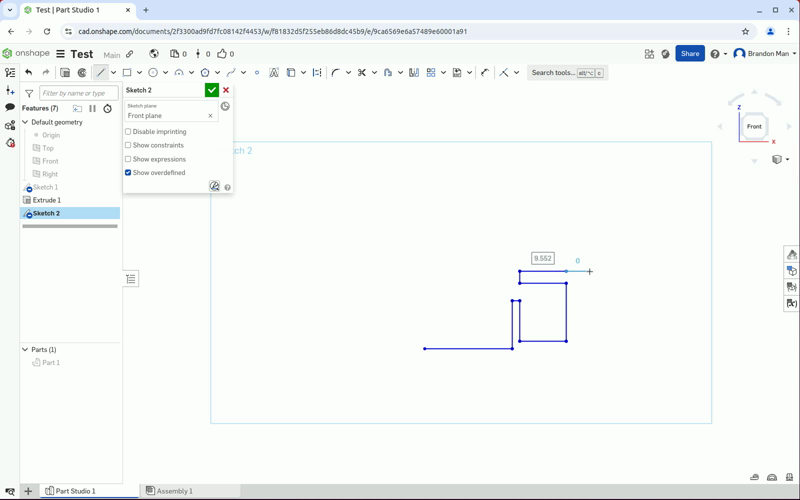
mouse_move(566, 256)
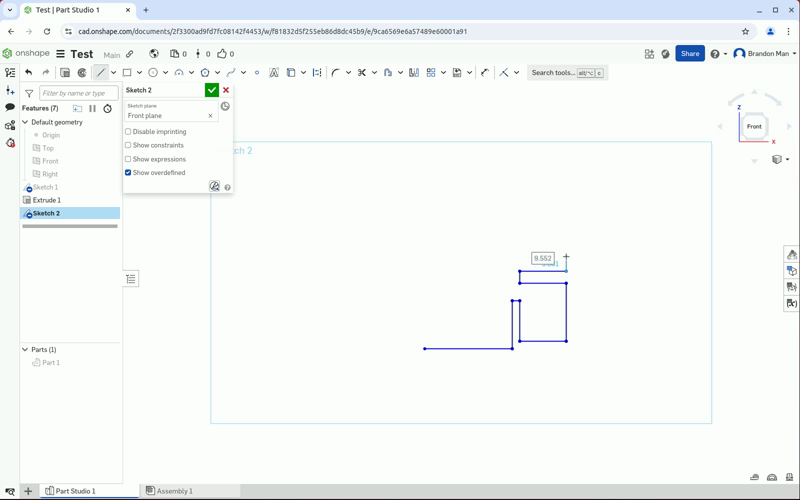
click(566, 256)
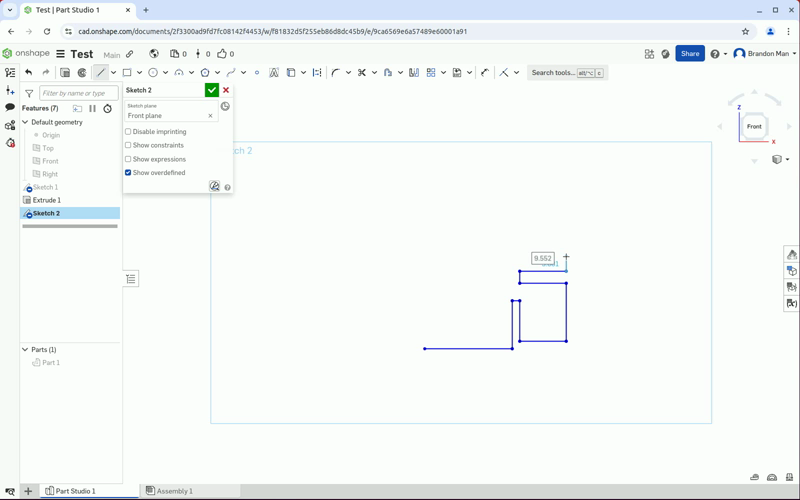
key_up(shift)
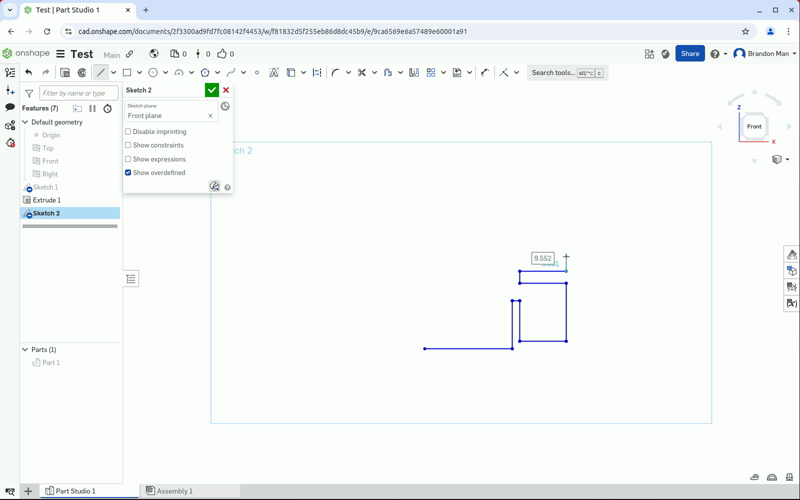
key_down(shift)
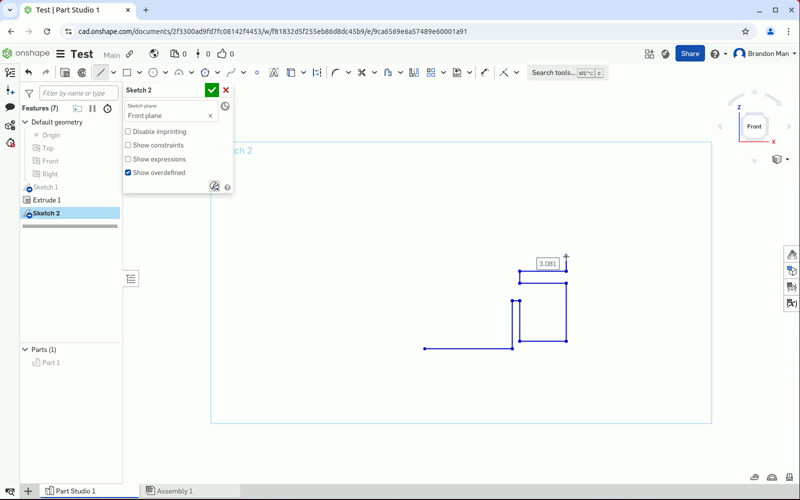
mouse_move(424, 256)
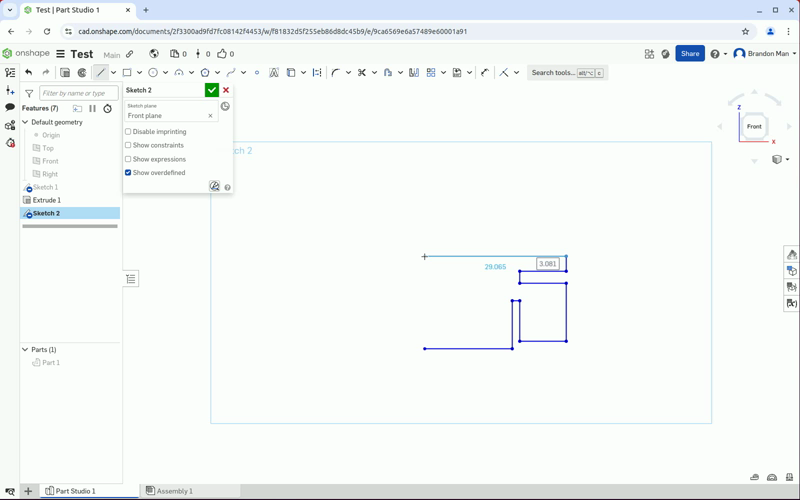
click(424, 256)
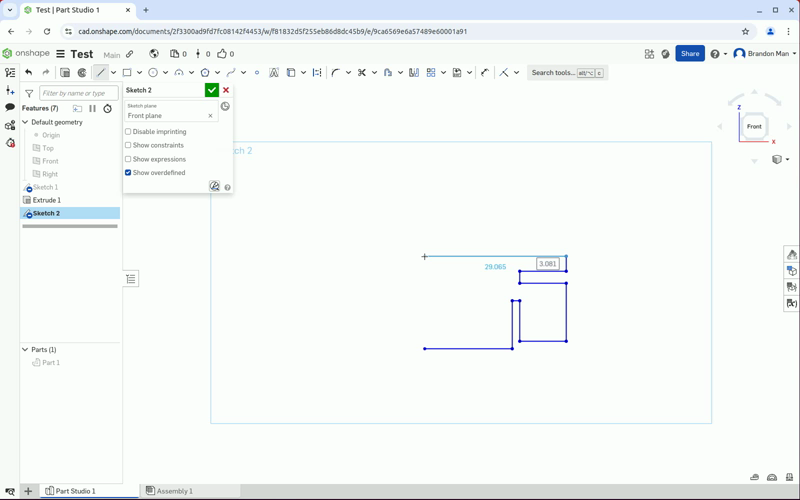
key_up(shift)
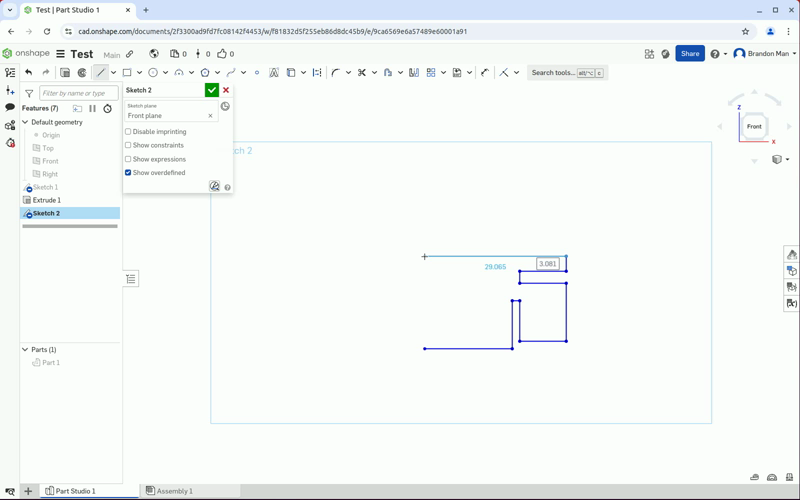
key_down(shift)
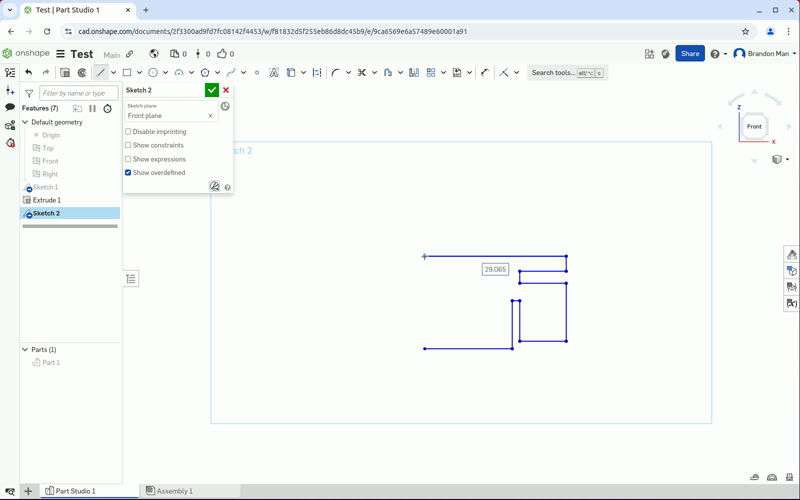
mouse_move(424, 348)
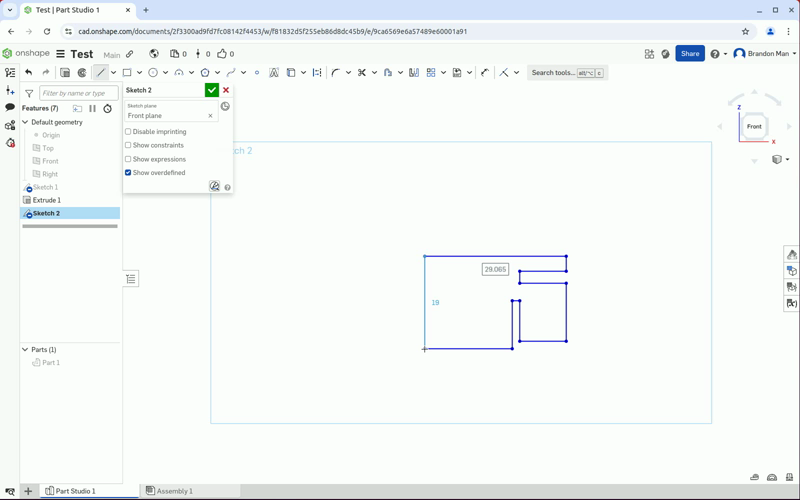
key_up(shift)
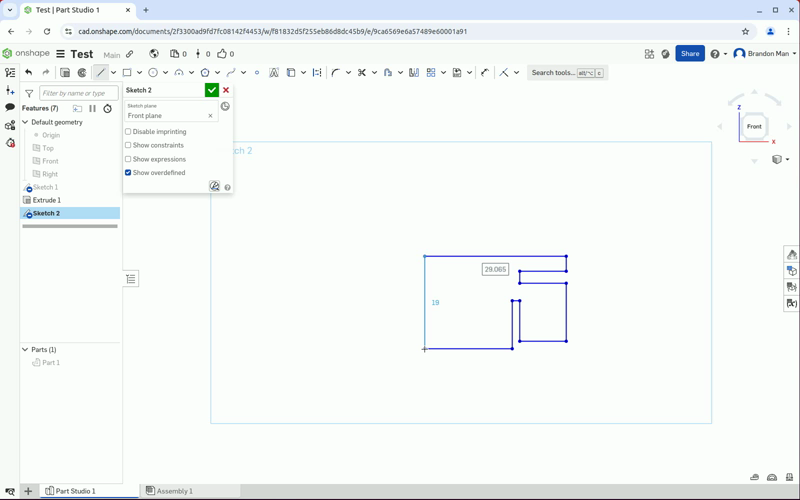
click(424, 348)
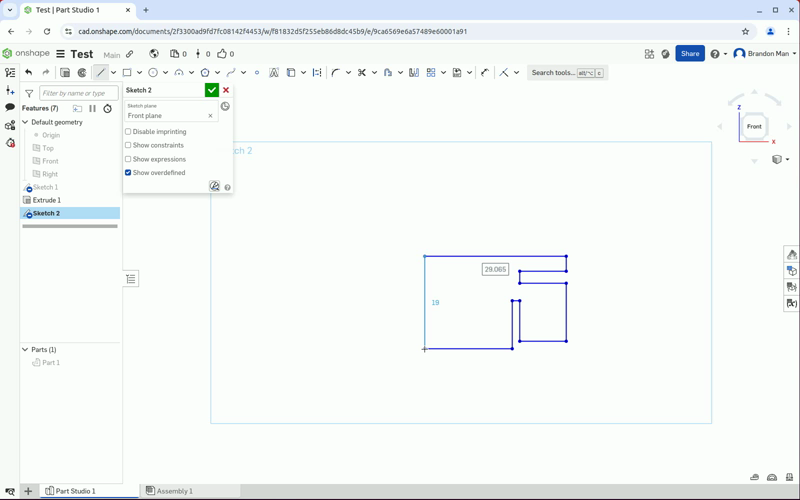
key(esc)
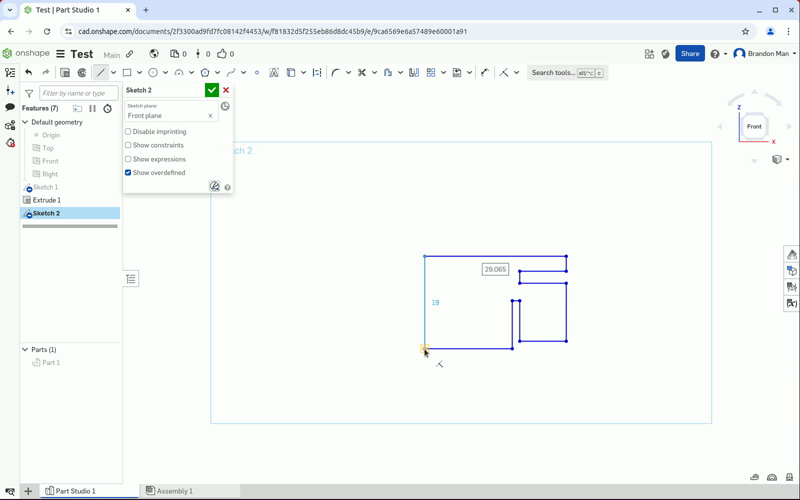
key(c)
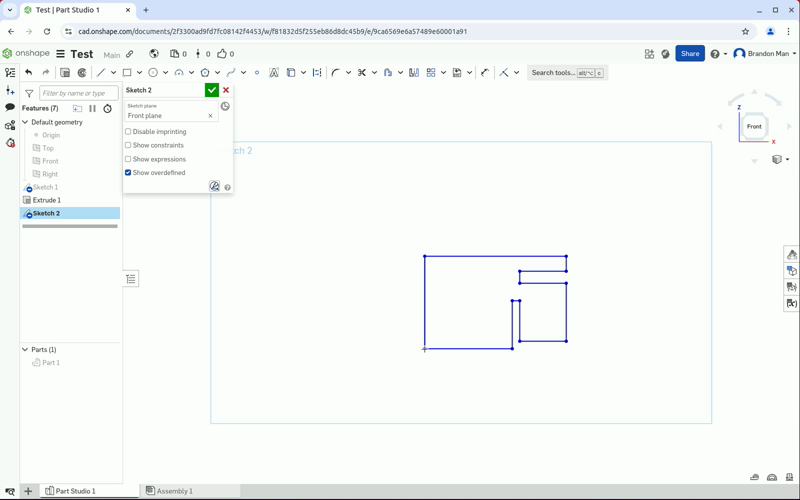
key_down(shift)
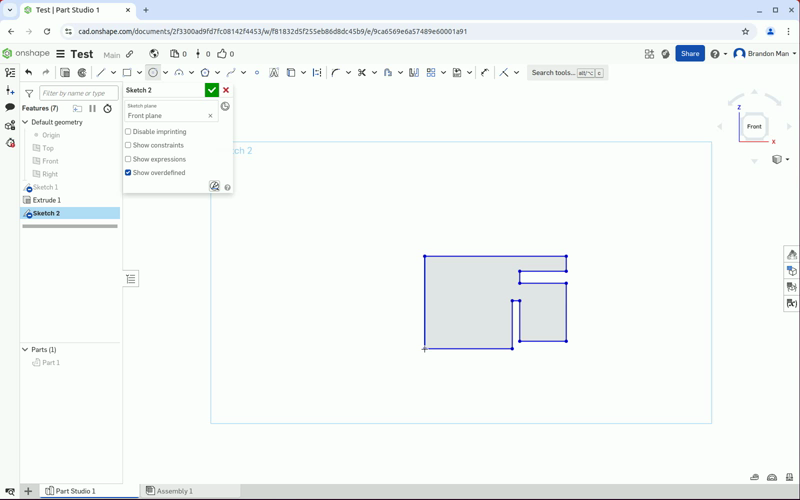
mouse_move(498, 296)
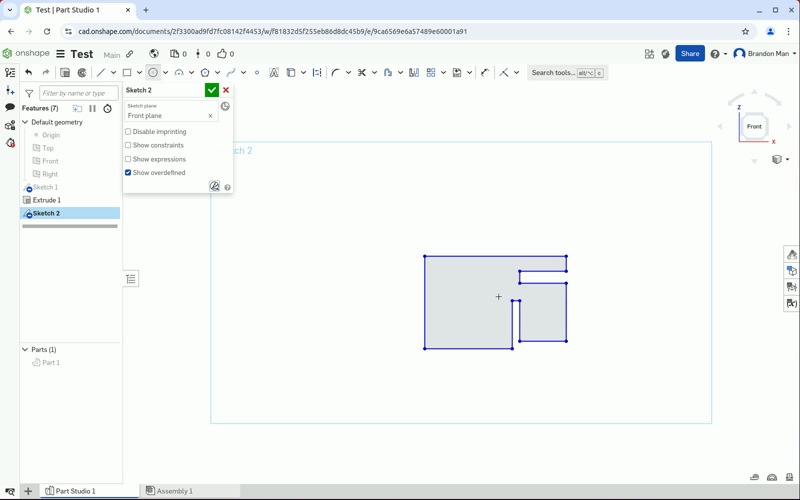
click(498, 296)
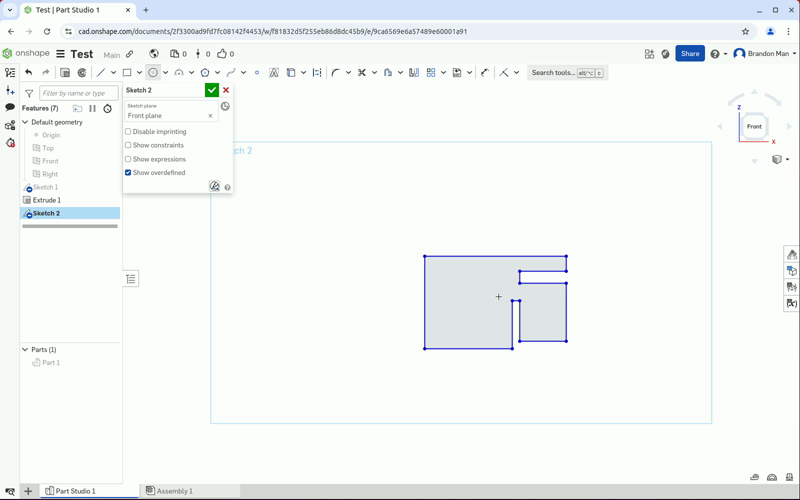
key_up(shift)
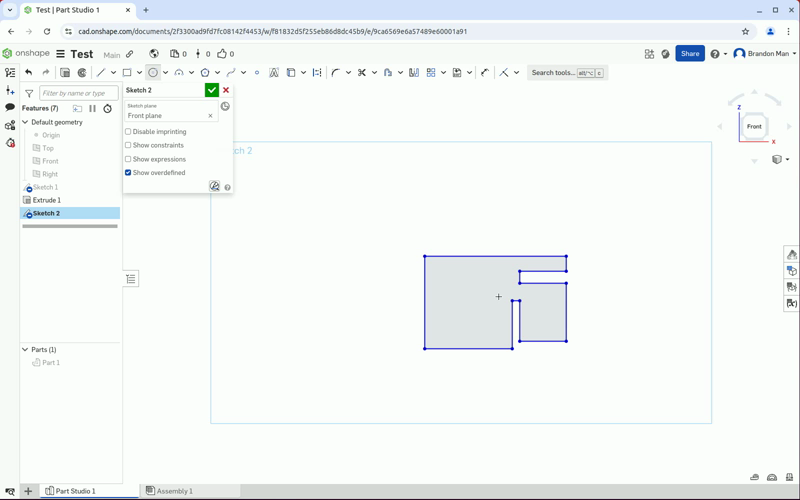
mouse_move(507, 296)
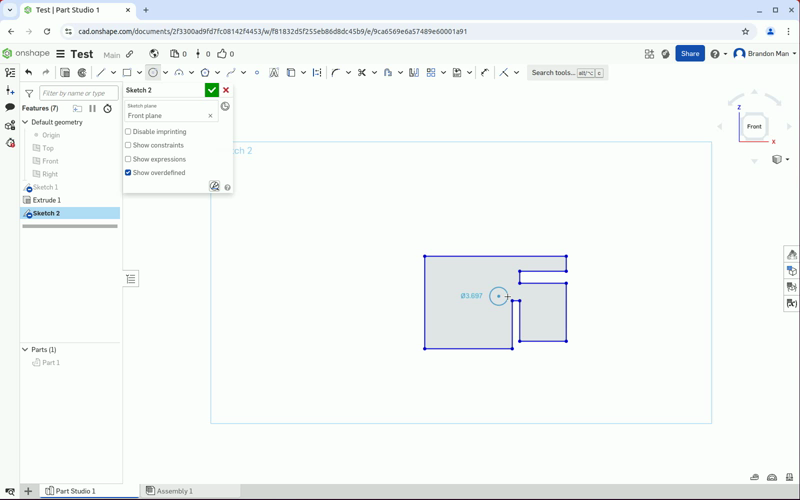
click(507, 296)
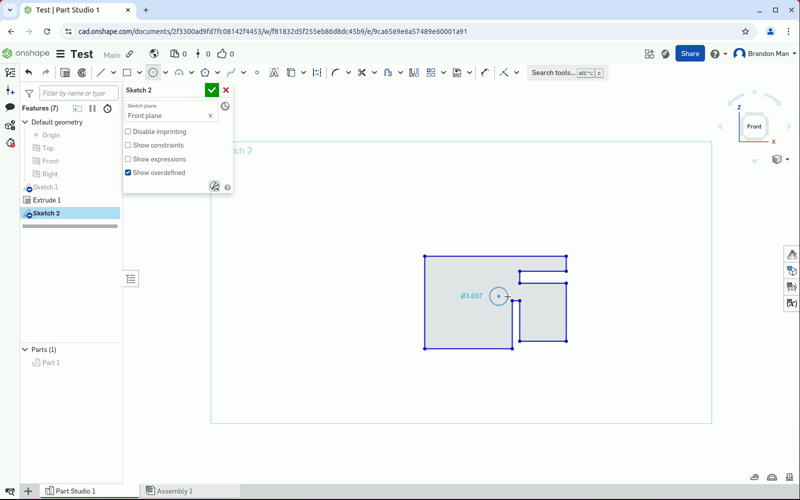
key(esc)
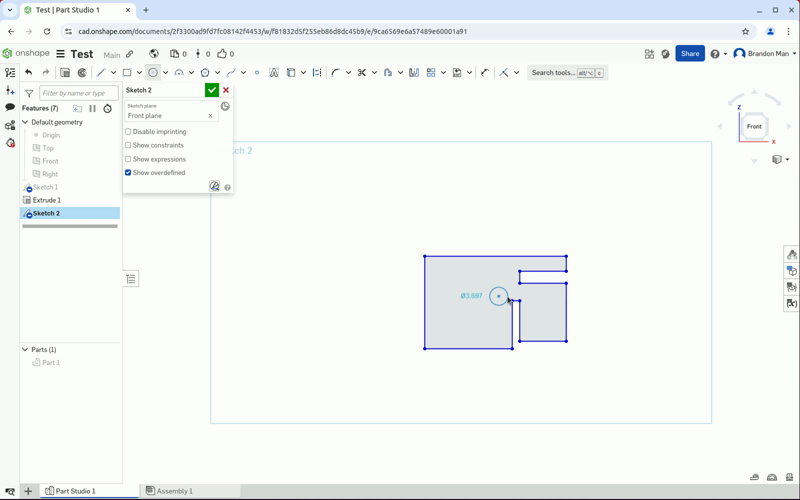
mouse_move(556, 296)
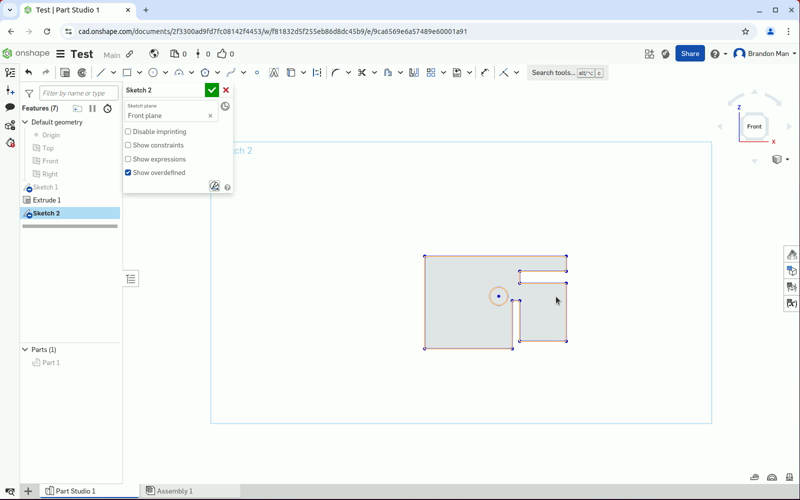
click(556, 296)
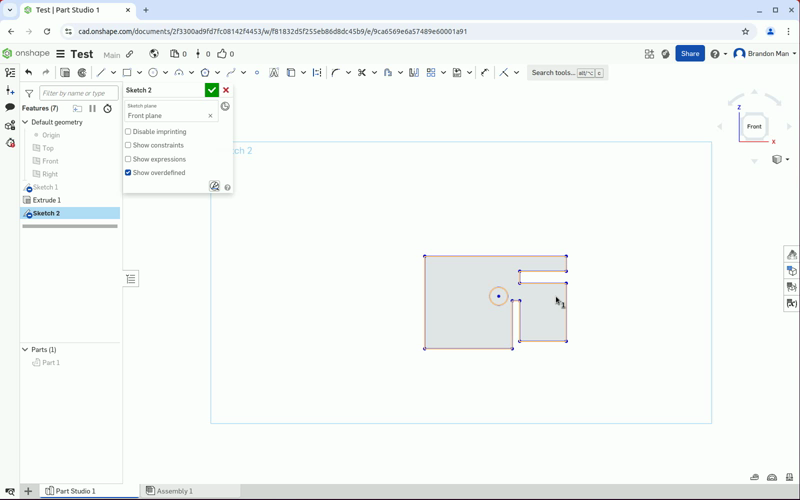
mouse_move(73, 352)
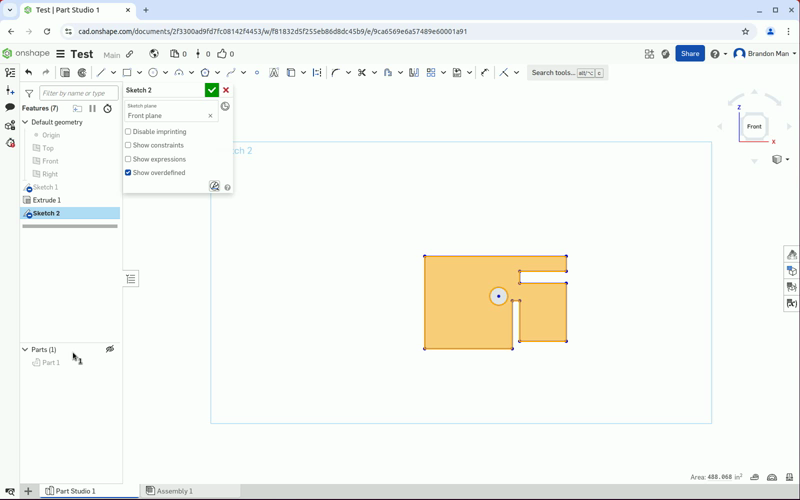
key(shift+y)
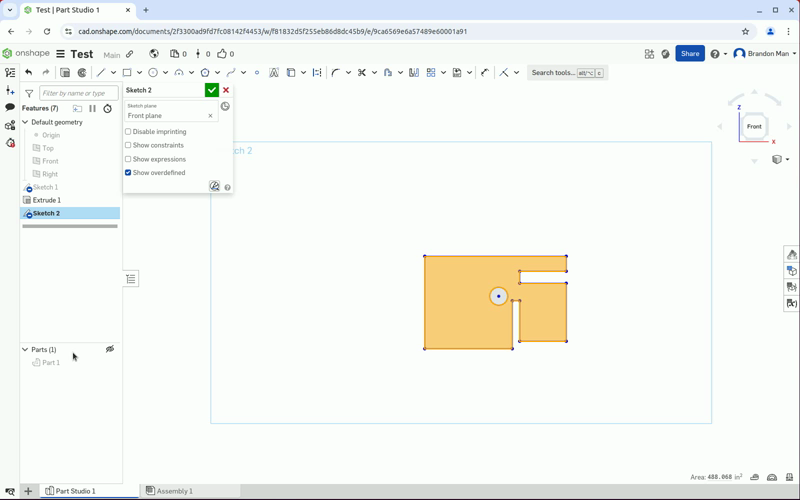
key(shift+e)
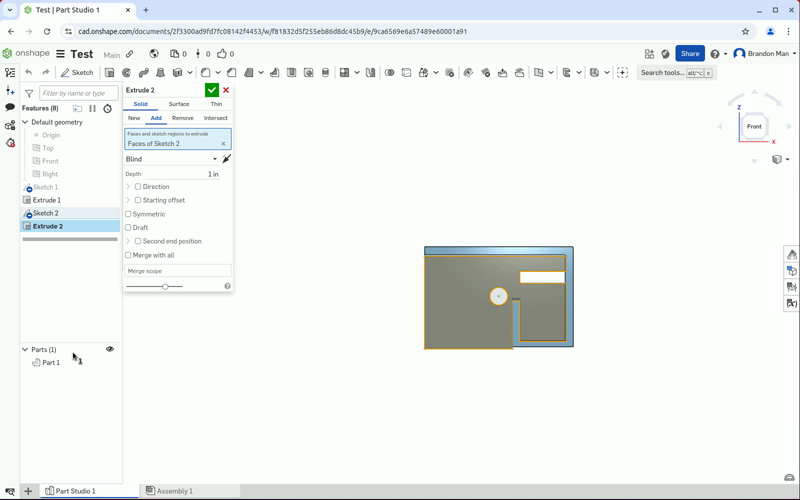
mouse_move(143, 106)
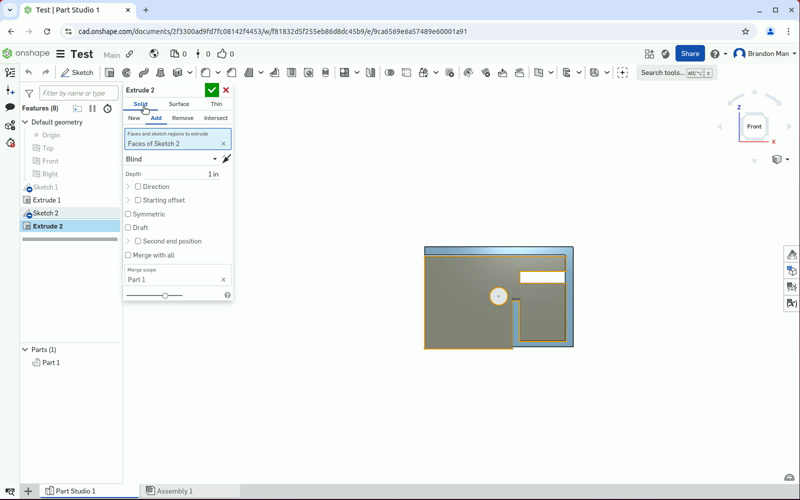
click(143, 106)
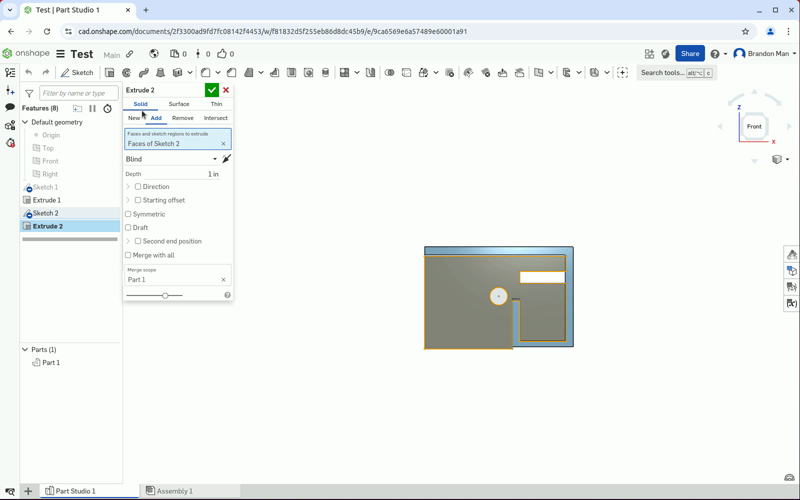
mouse_move(137, 120)
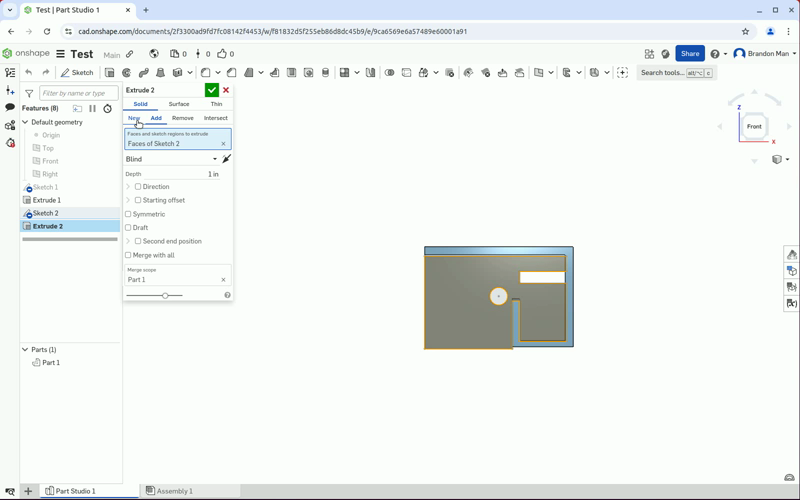
click(137, 120)
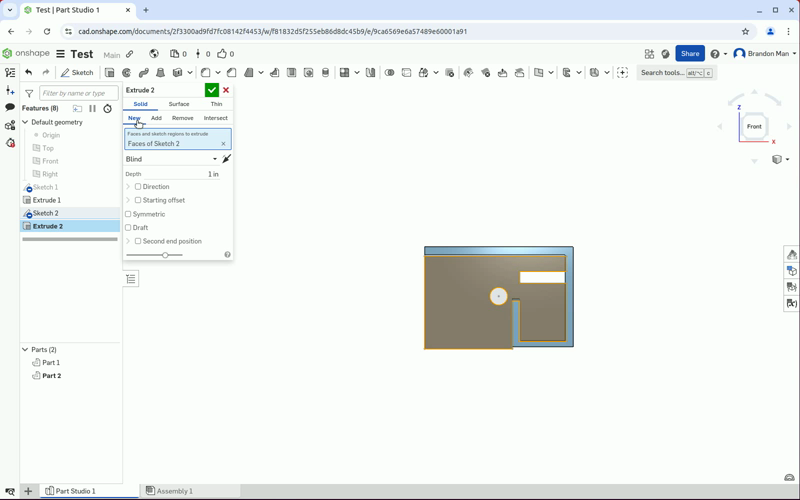
key(tab, 4)
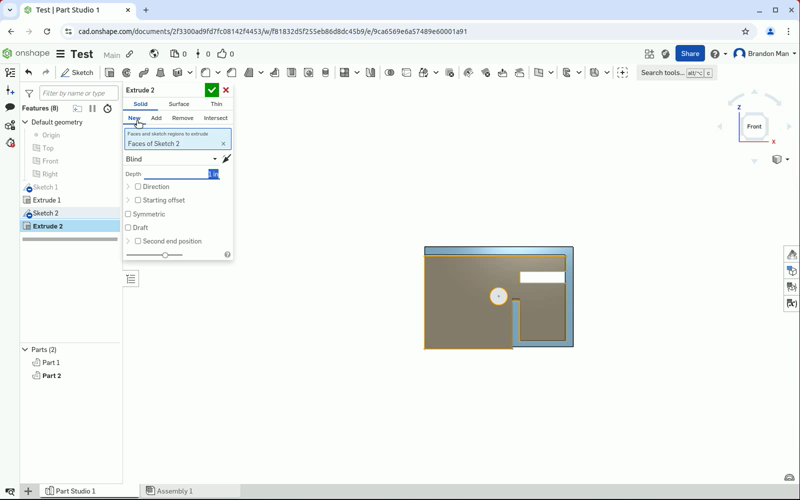
text(2.407)
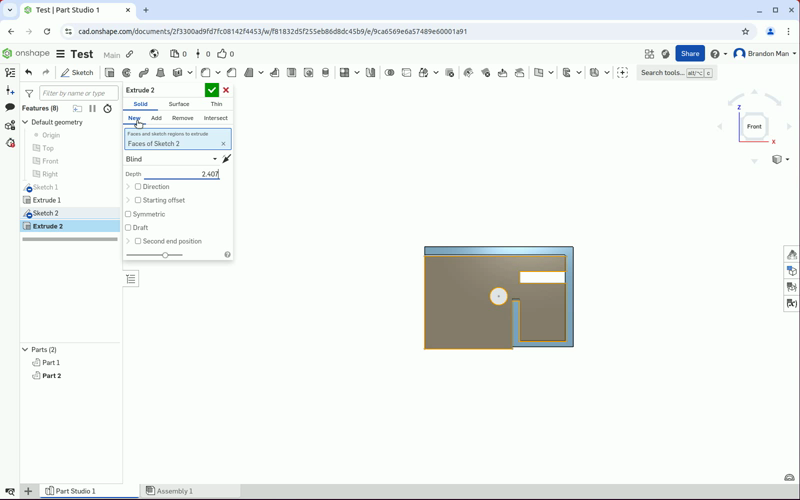
key(enter)
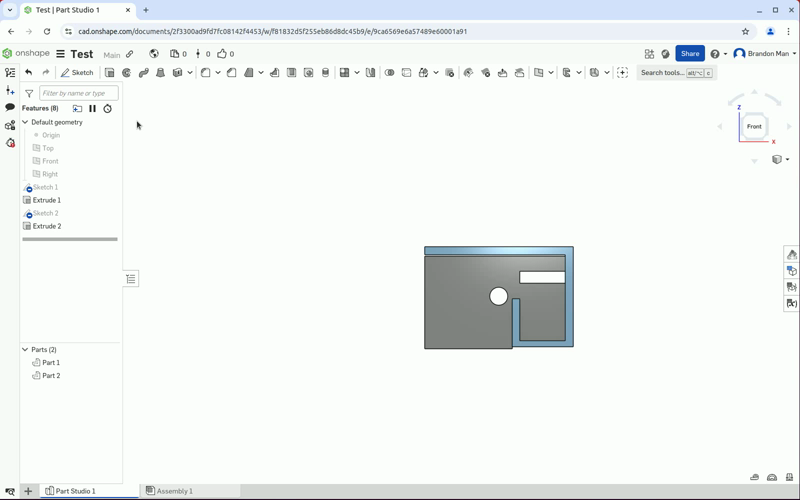
key(shift+h)
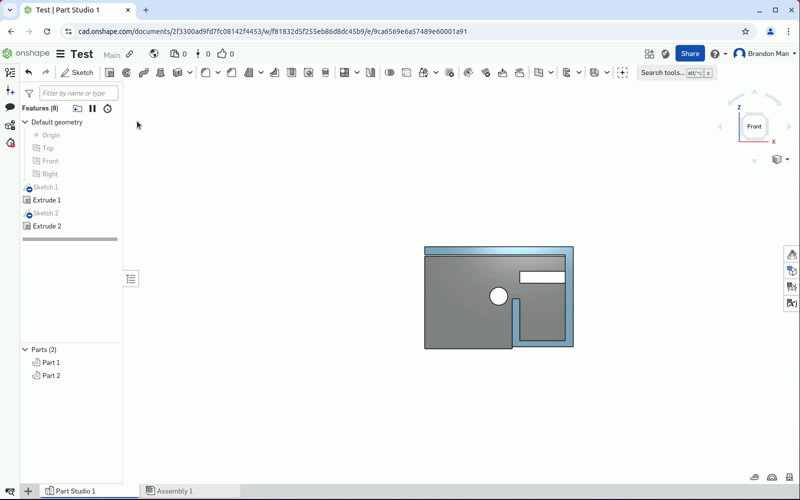
key(shift+h)
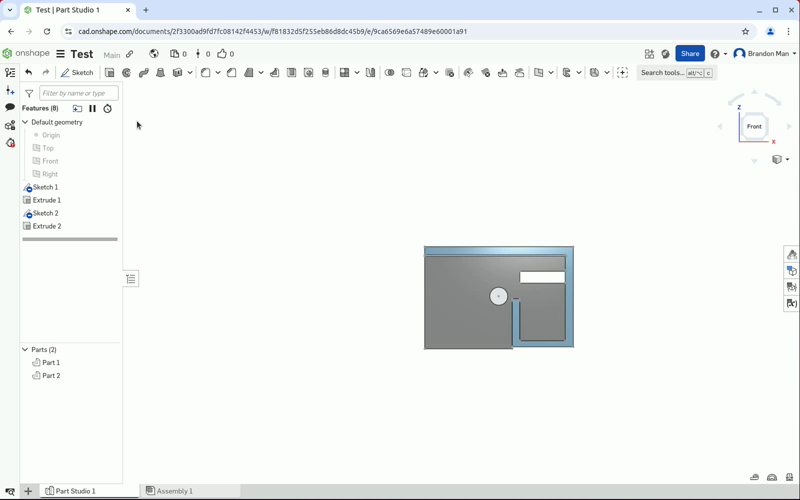
key(shift+7)
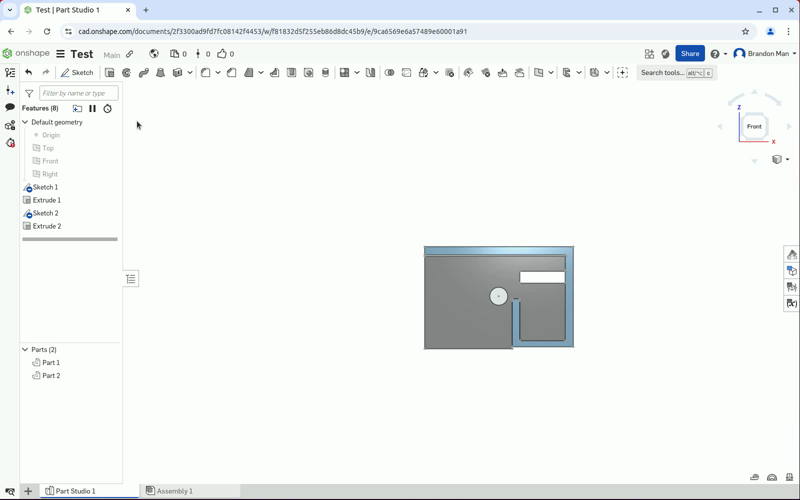
key(left, 2)
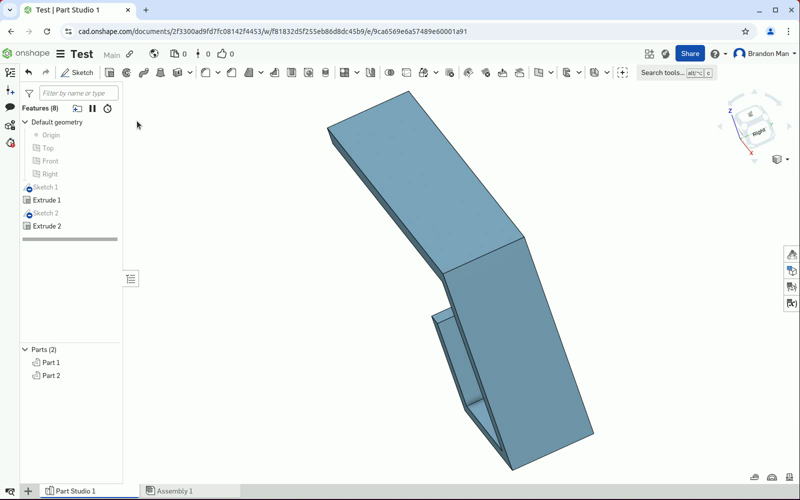
key(down, 2)
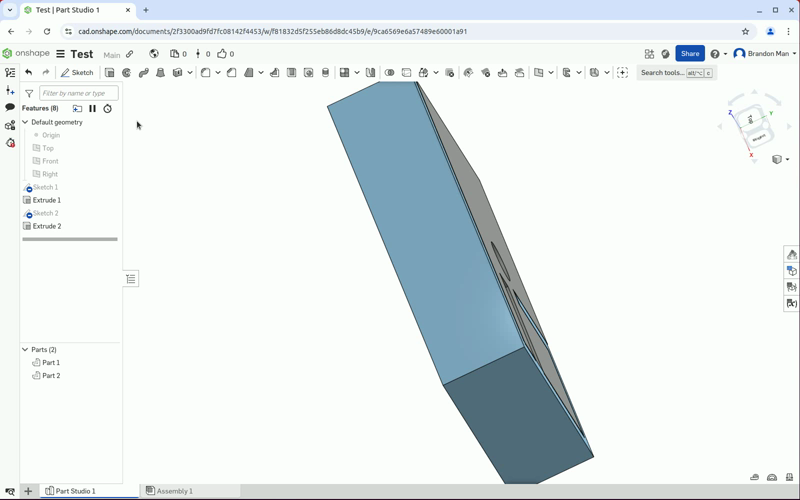
key(up, 2)
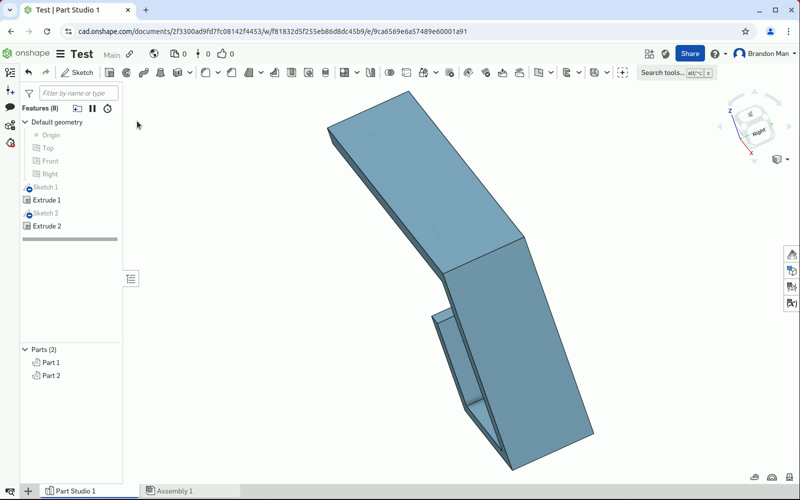
key(right, 2)
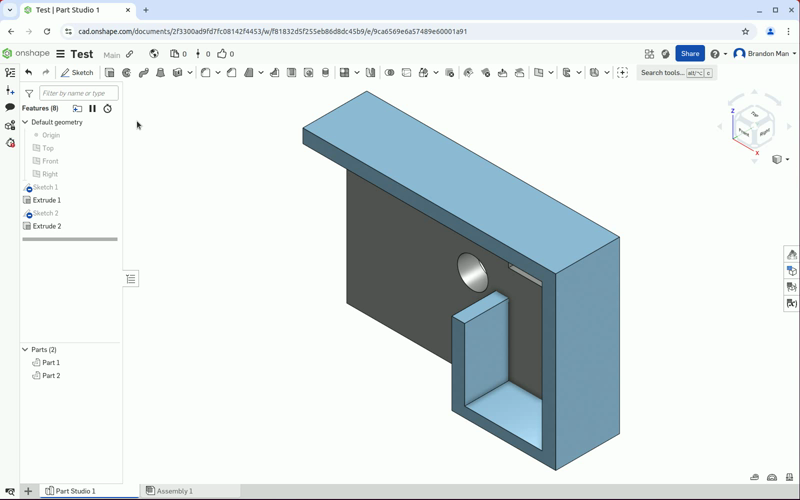
mouse_move(73, 189)
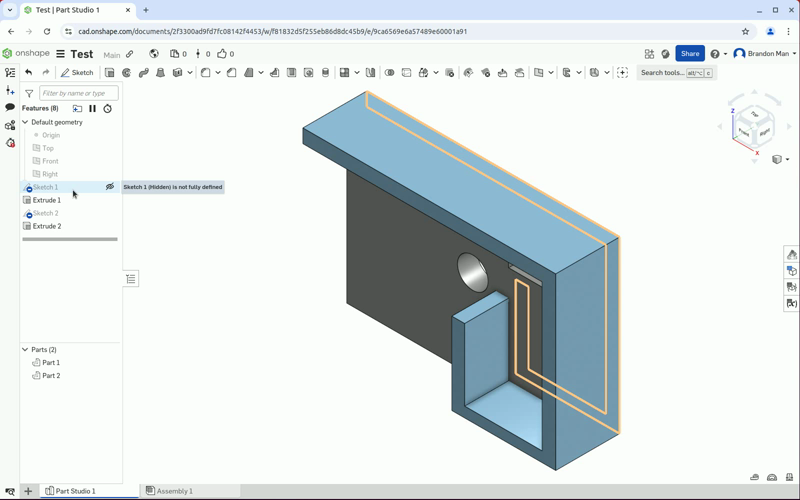
click(73, 189)